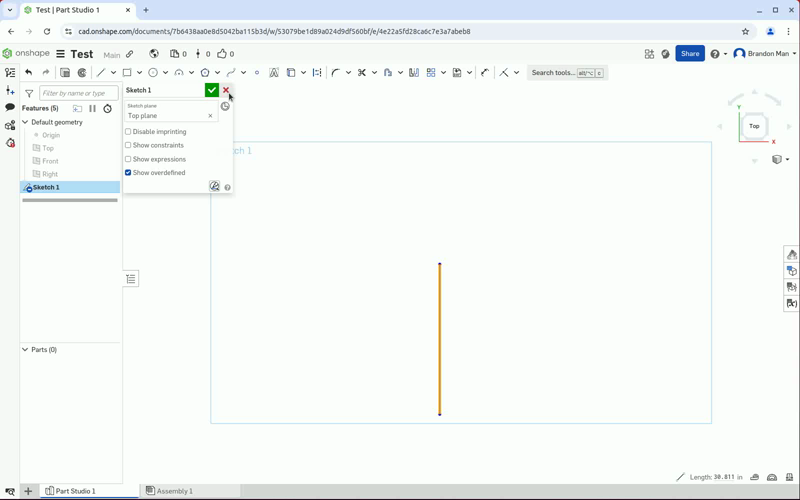
key(shift+h)
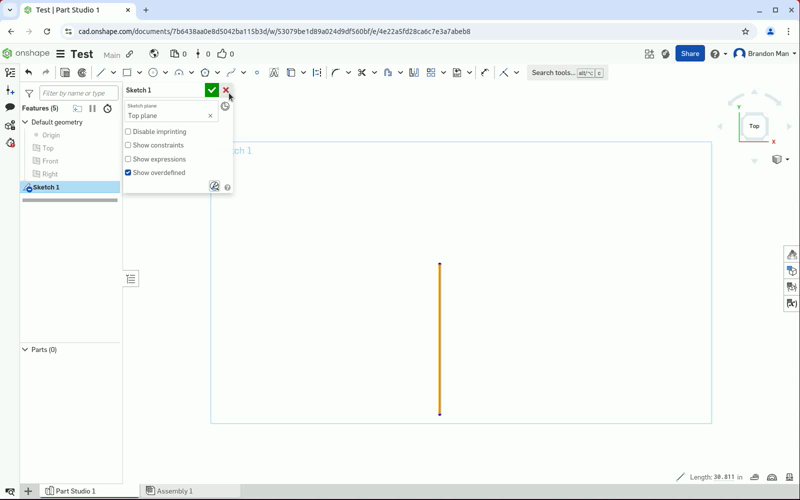
key(shift+s)
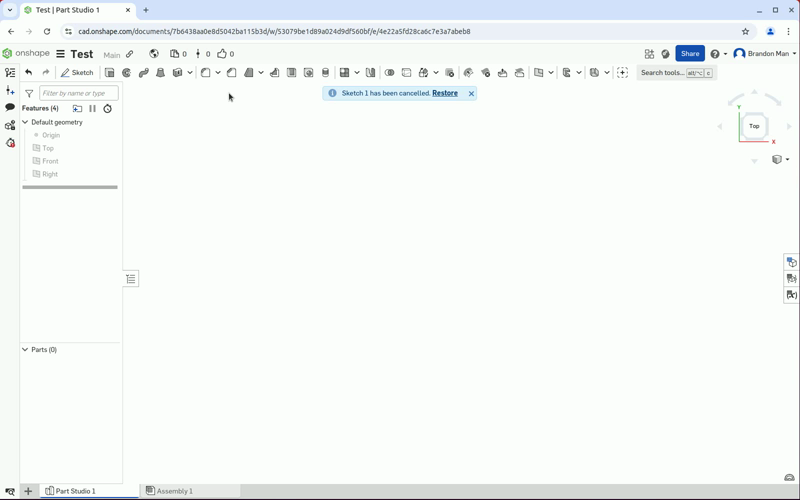
mouse_move(73, 150)
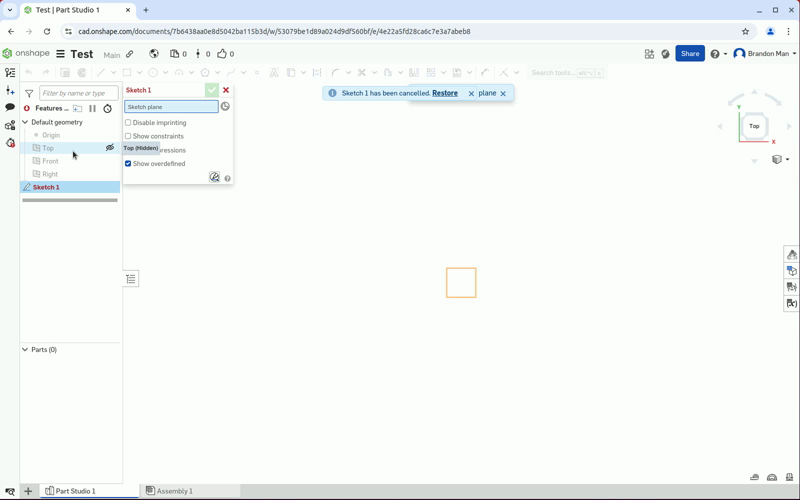
click(73, 150)
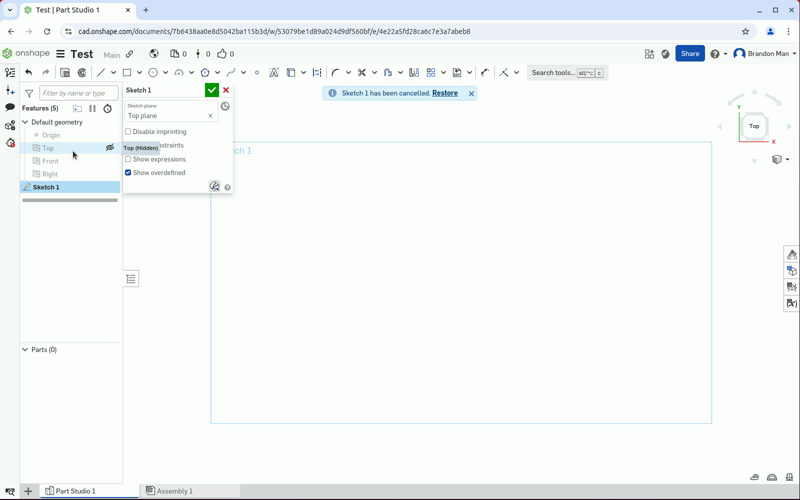
mouse_move(73, 352)
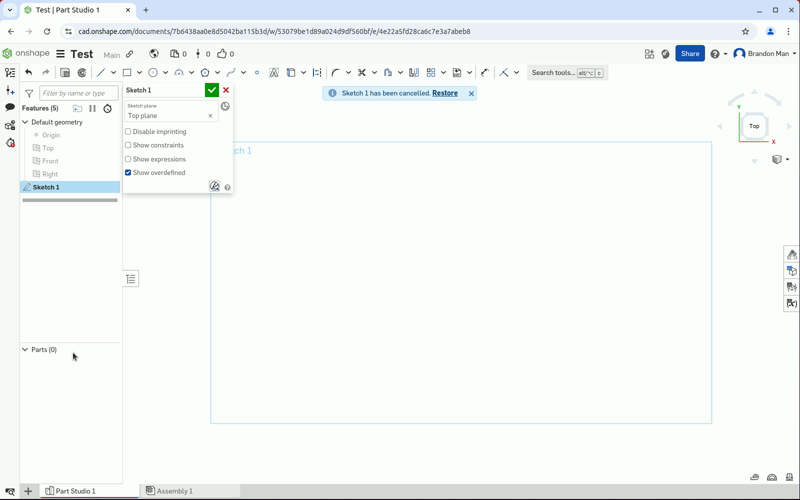
key(y)
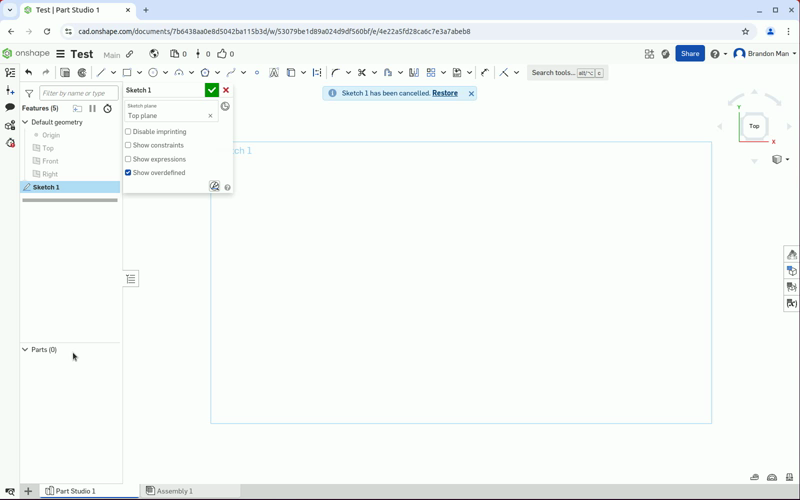
key(l)
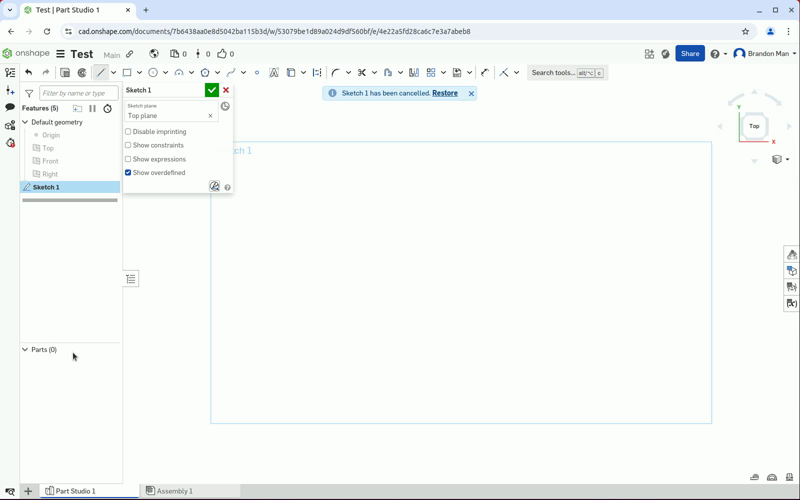
key_down(shift)
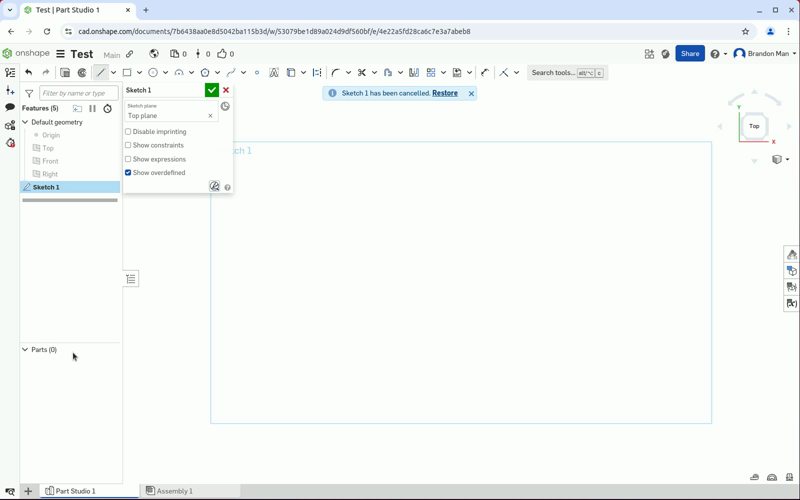
mouse_move(361, 255)
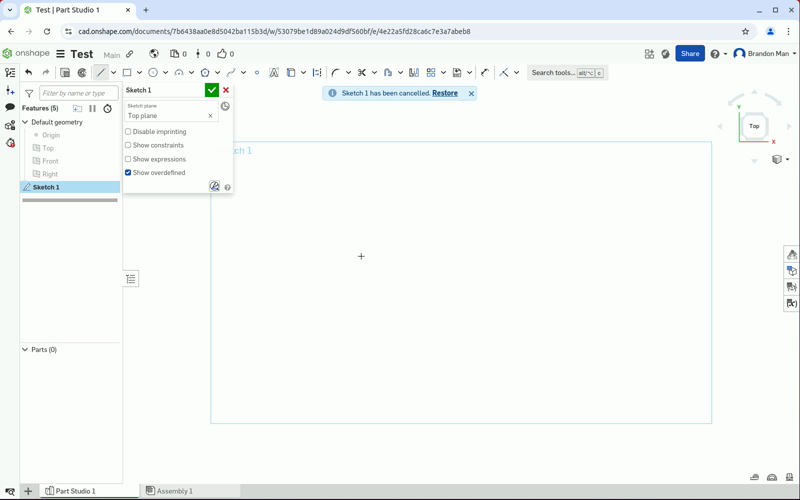
click(361, 255)
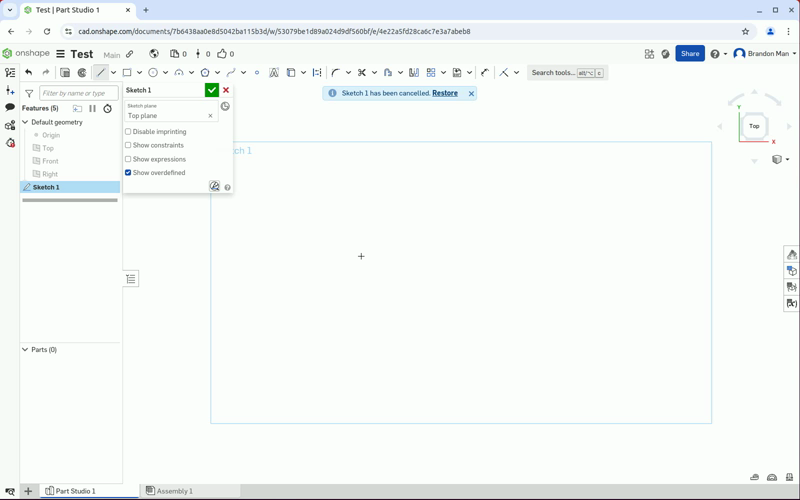
key_up(shift)
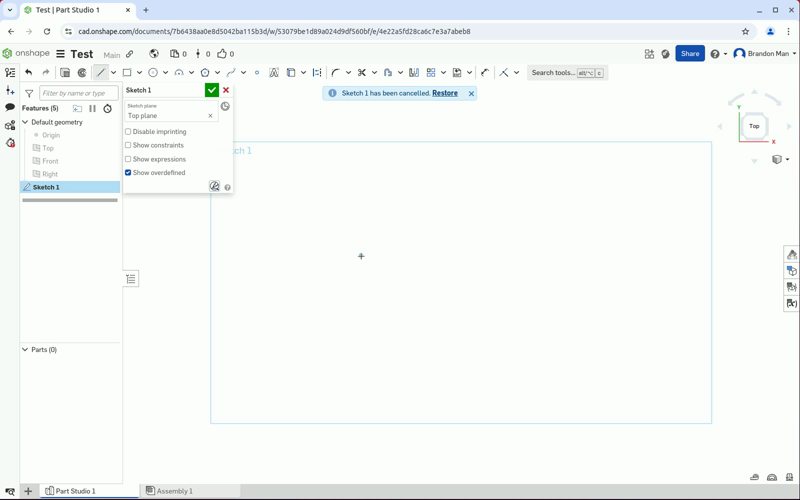
key_down(shift)
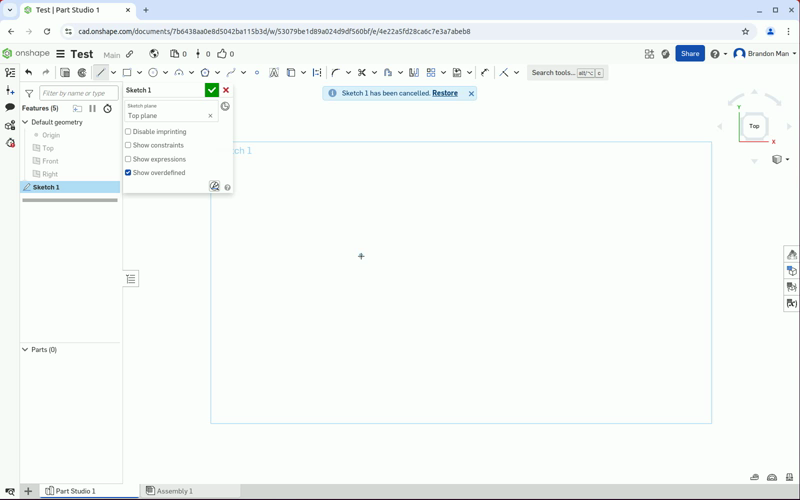
mouse_move(391, 255)
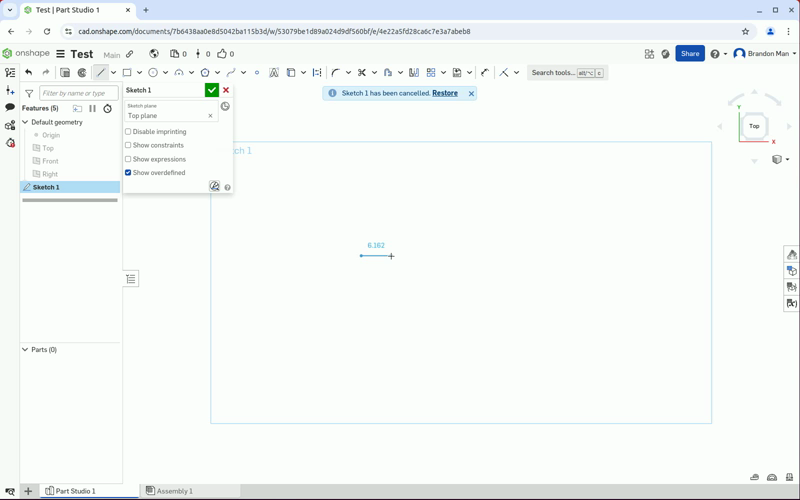
mouse_move(371, 255)
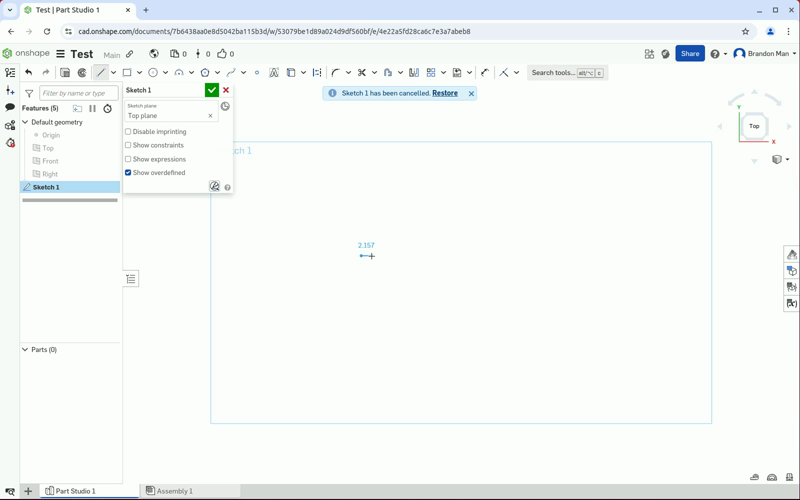
click(371, 255)
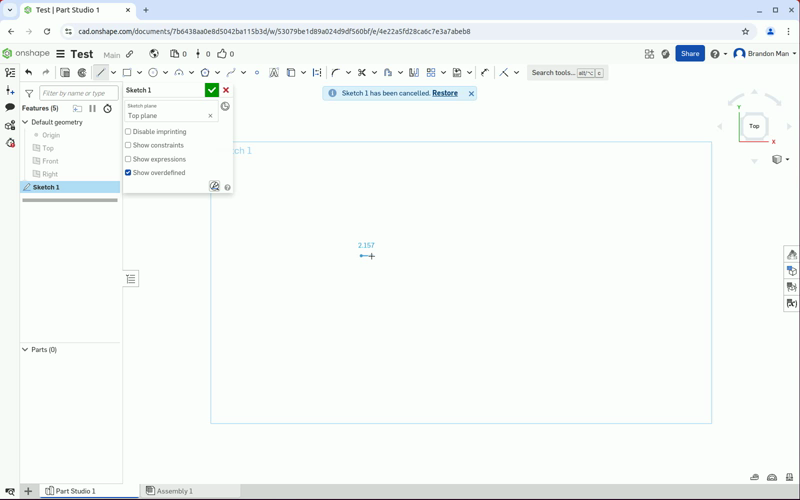
key_up(shift)
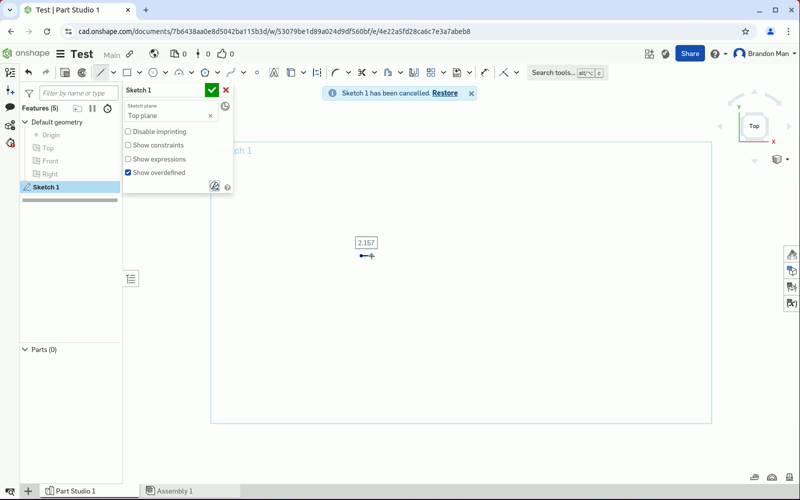
key_down(shift)
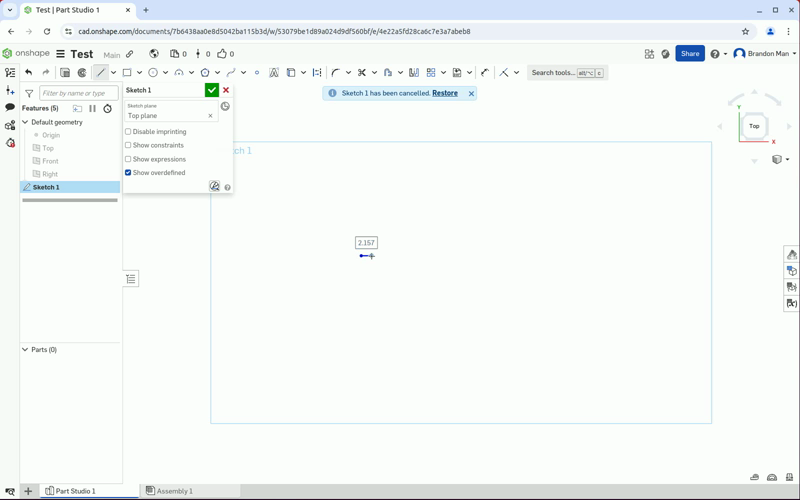
mouse_move(401, 255)
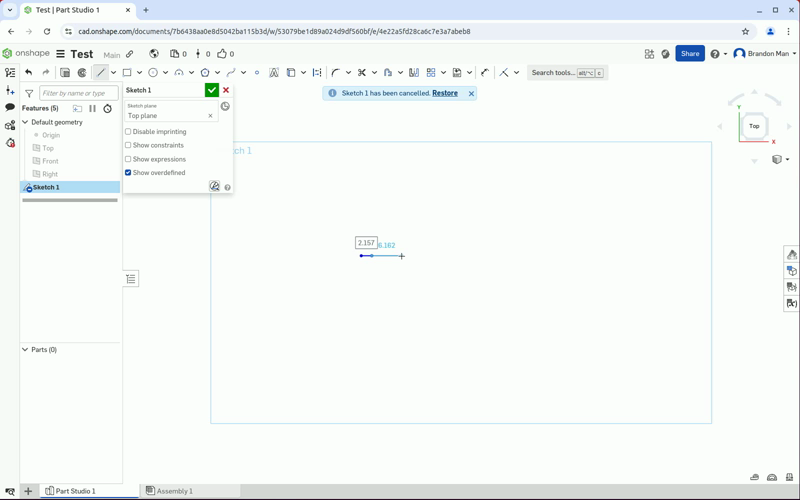
mouse_move(371, 245)
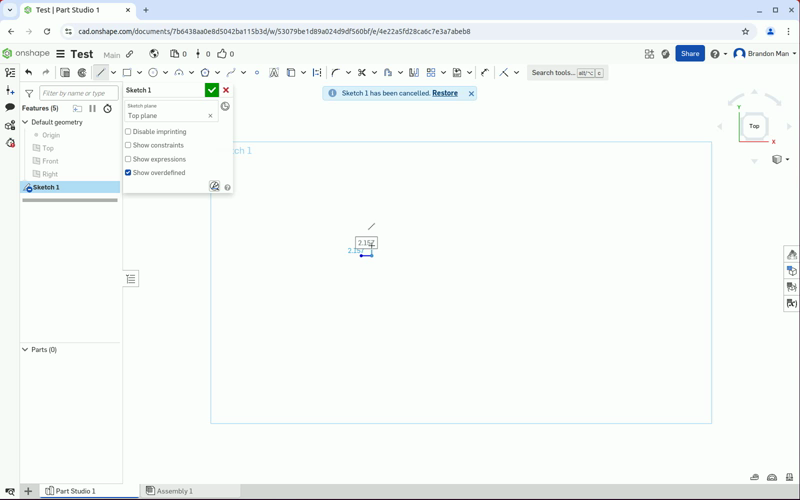
click(371, 245)
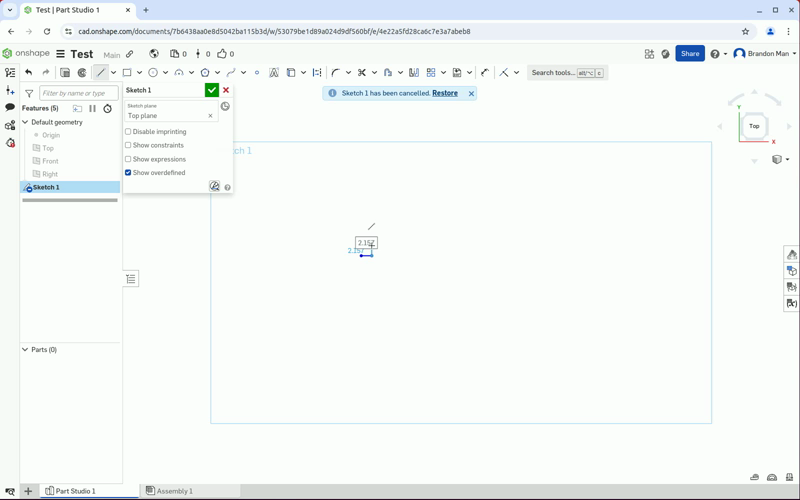
key_up(shift)
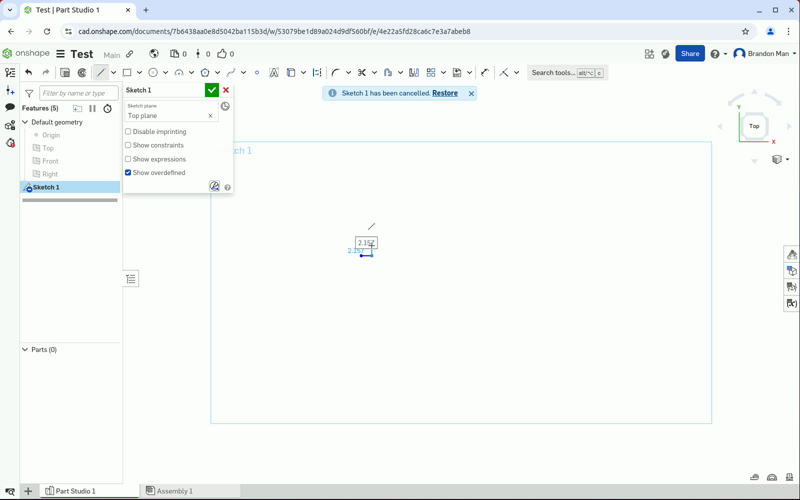
key_down(shift)
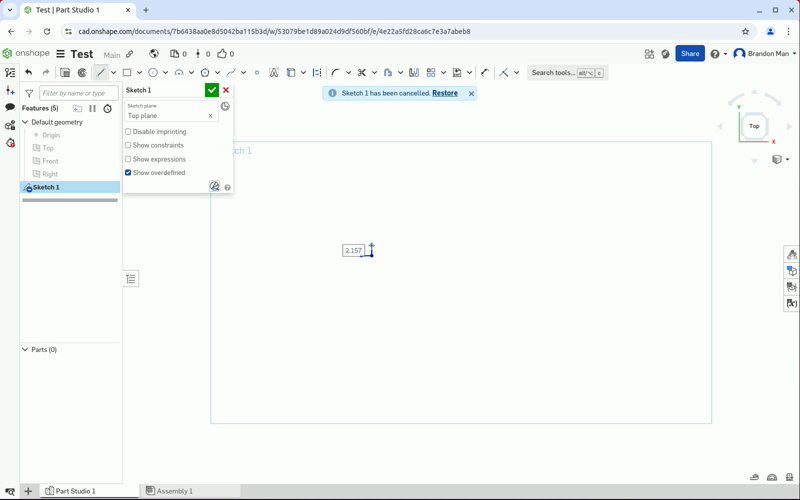
mouse_move(401, 245)
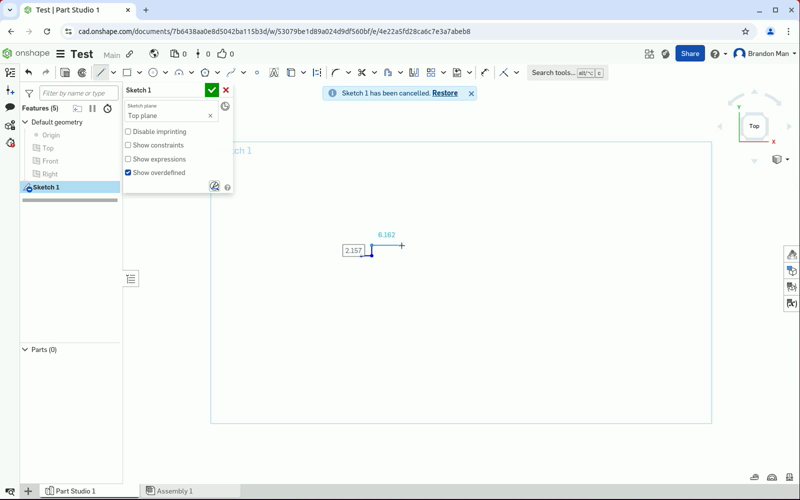
mouse_move(361, 245)
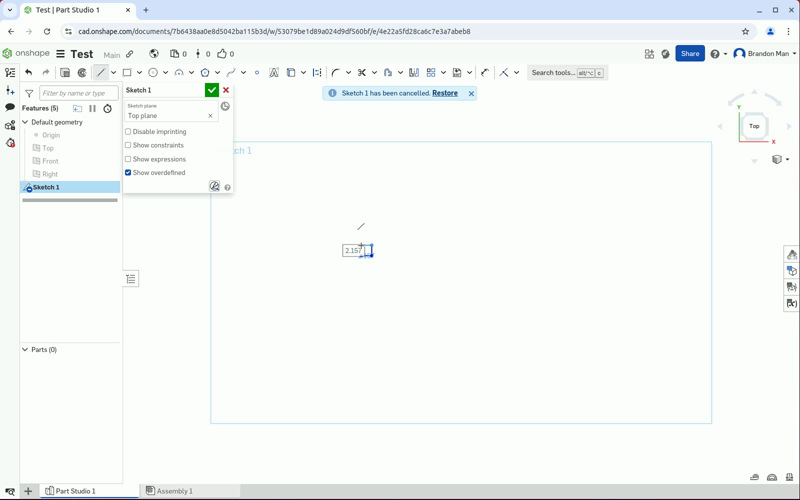
click(361, 245)
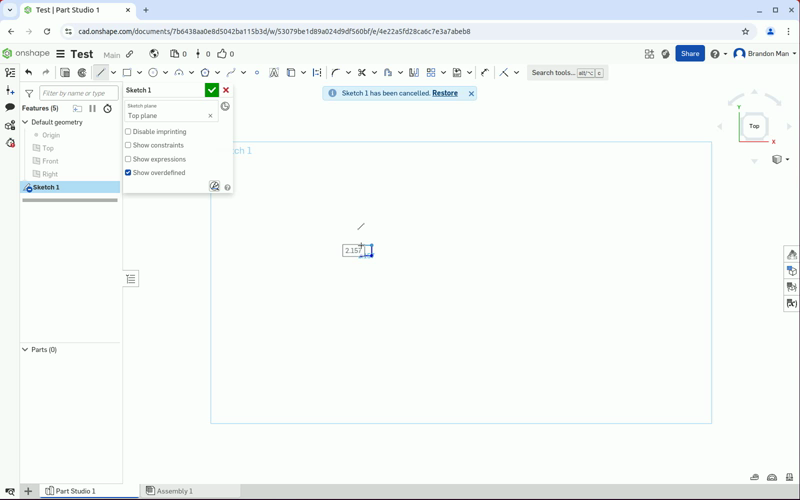
key_up(shift)
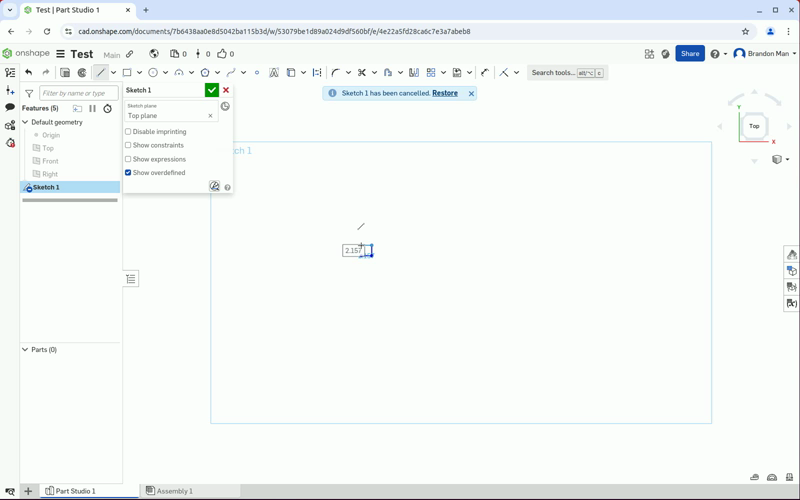
mouse_move(391, 245)
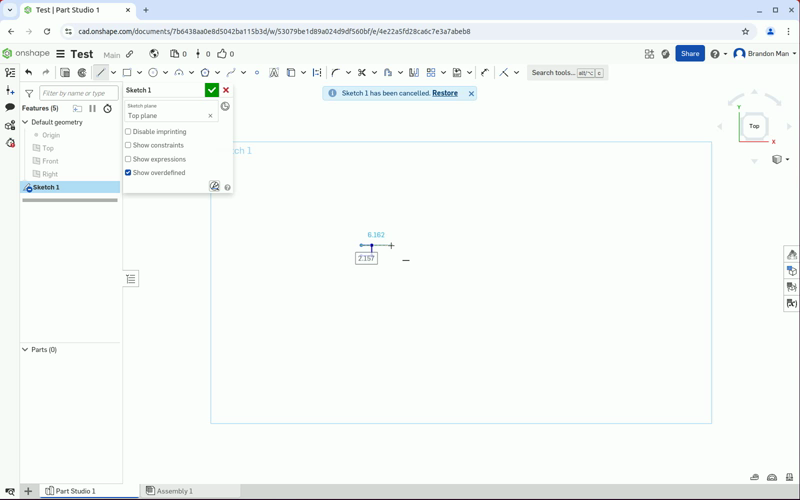
key_down(shift)
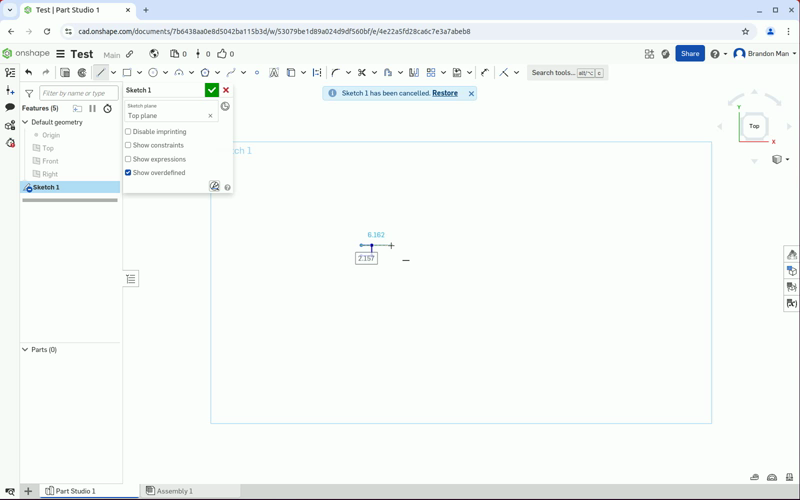
mouse_move(361, 255)
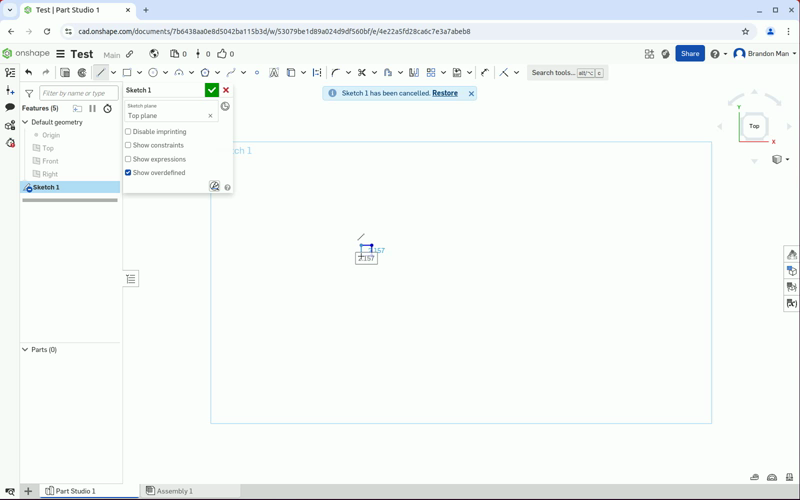
key_up(shift)
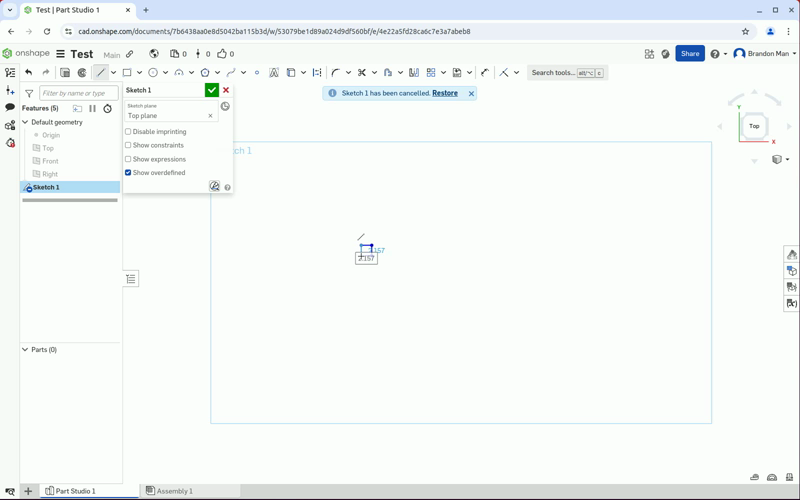
click(361, 255)
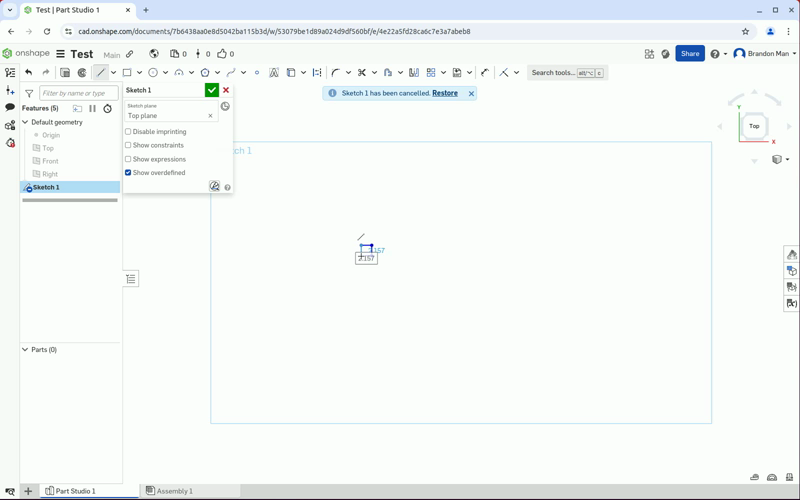
key(esc)
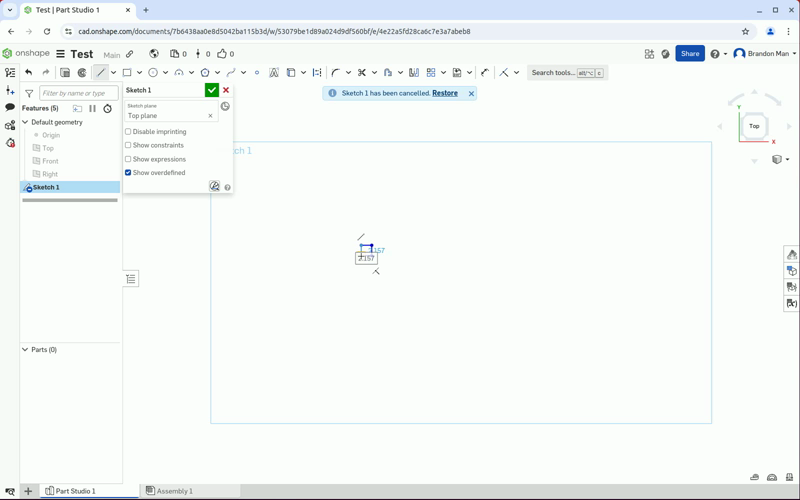
mouse_move(367, 251)
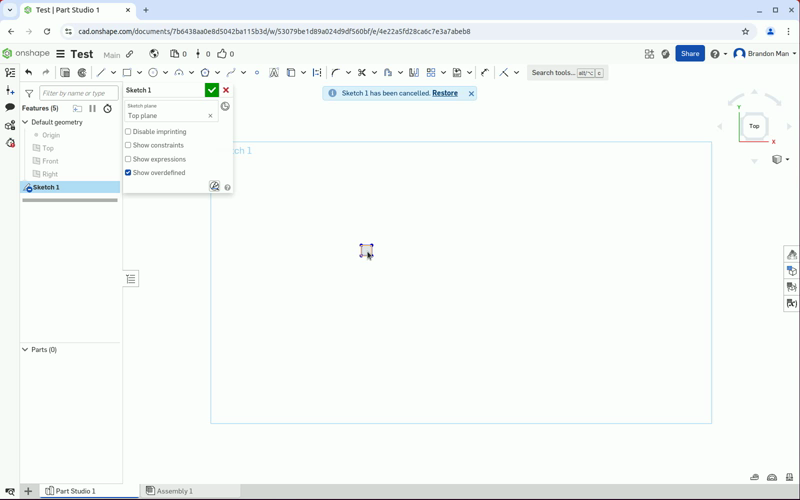
scroll(6)
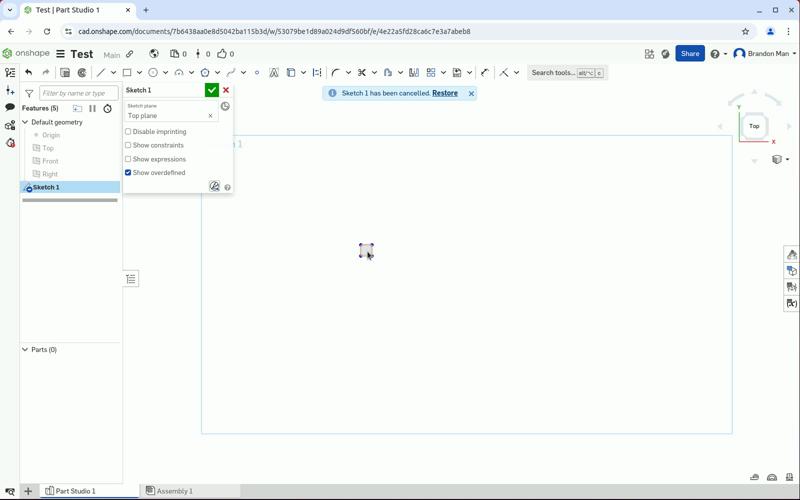
scroll(6)
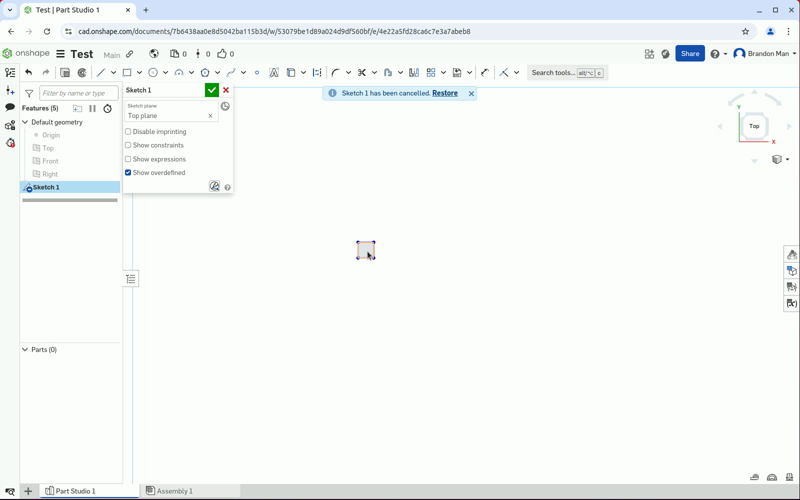
scroll(6)
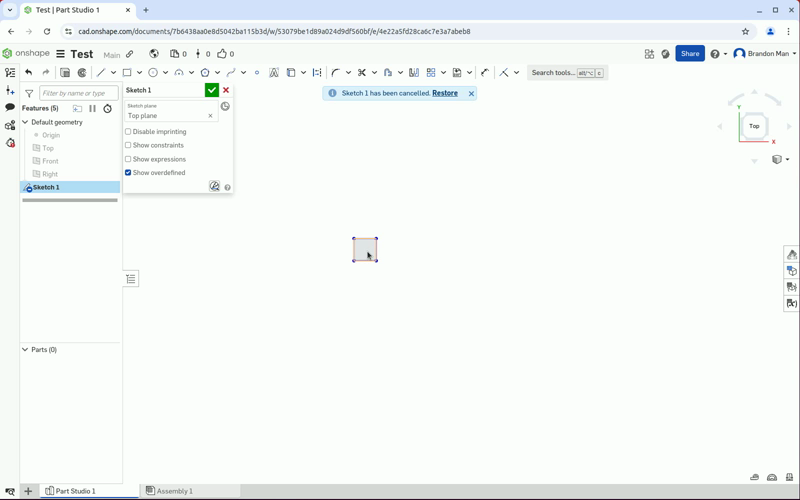
scroll(6)
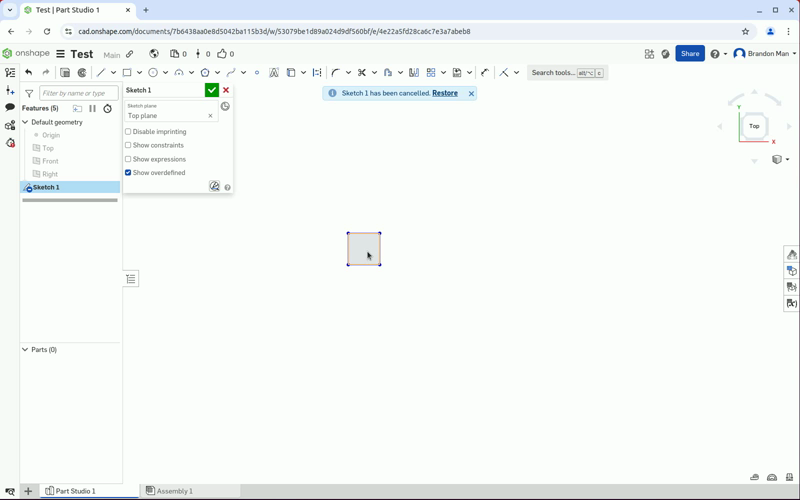
scroll(6)
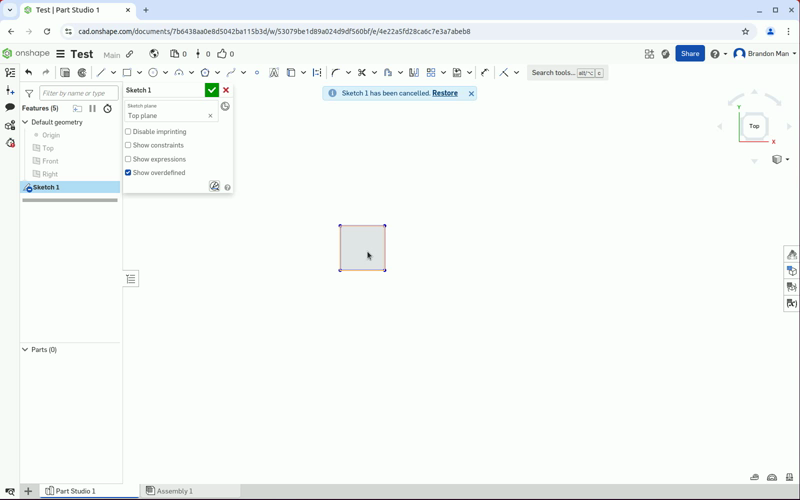
scroll(6)
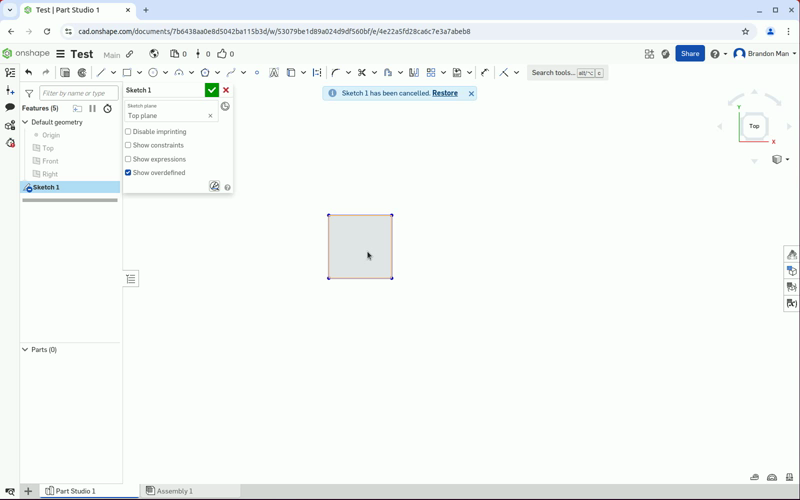
scroll(6)
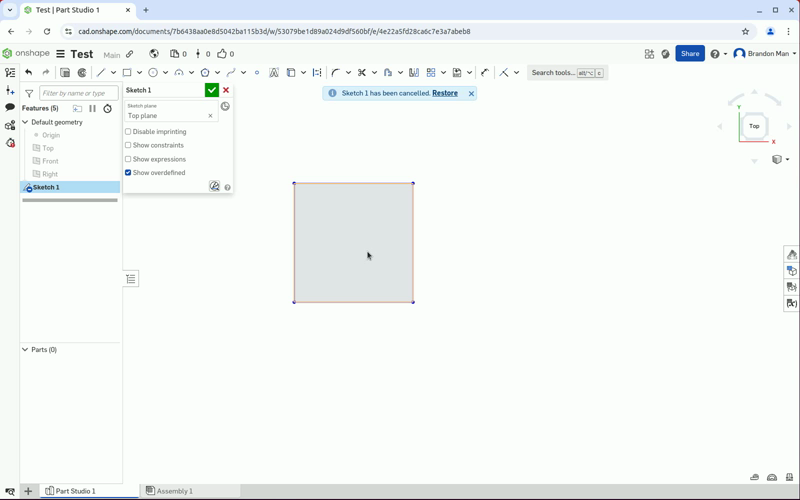
click(367, 251)
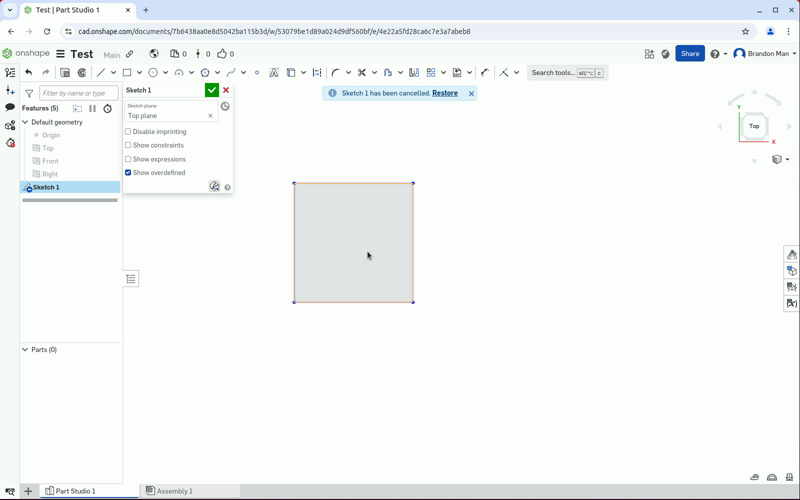
scroll(-6)
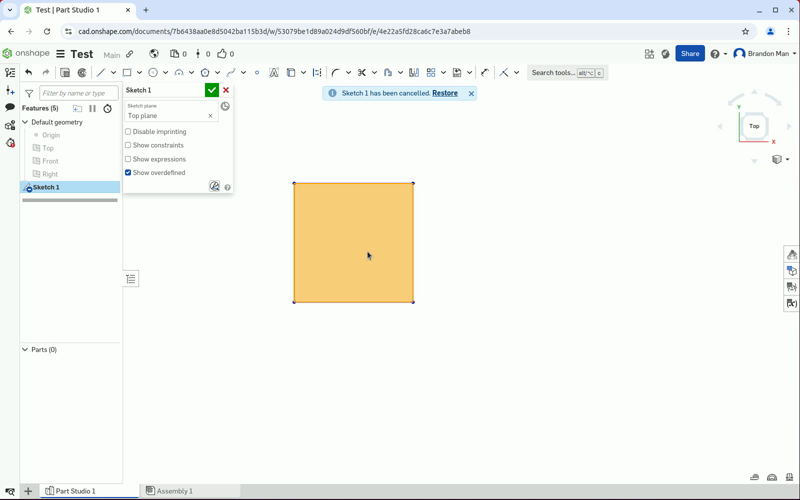
scroll(-6)
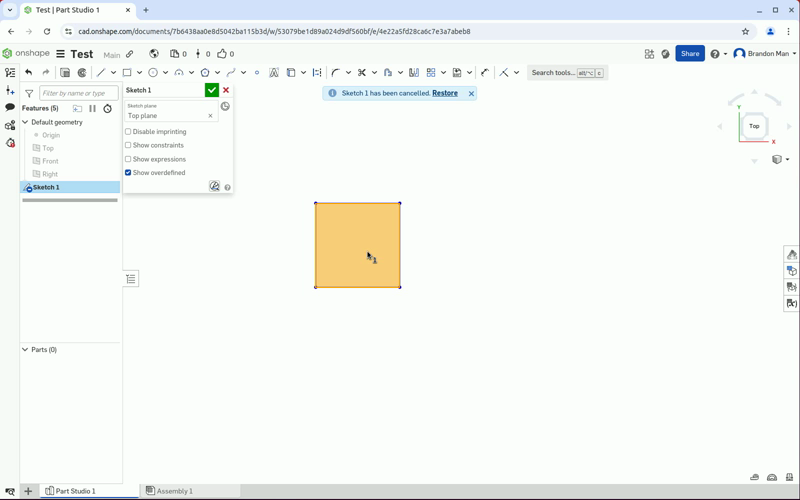
scroll(-6)
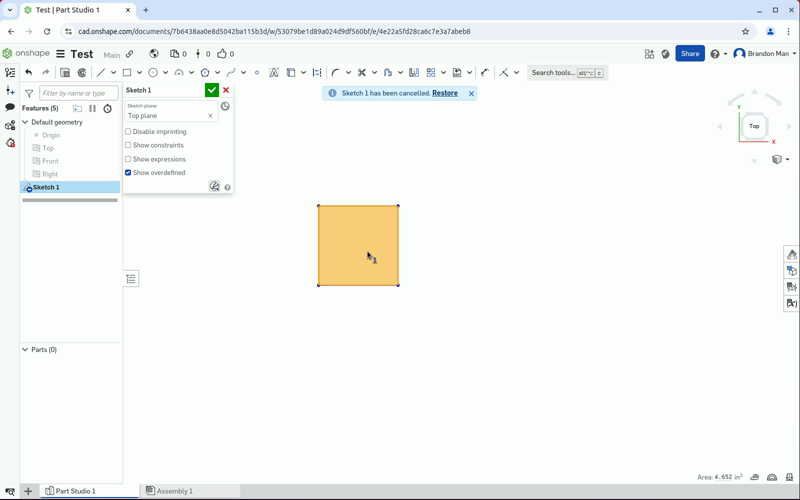
scroll(-6)
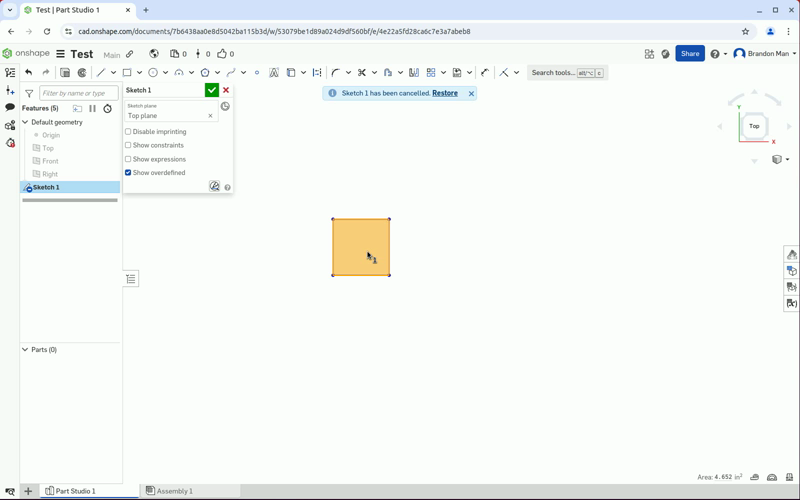
scroll(-6)
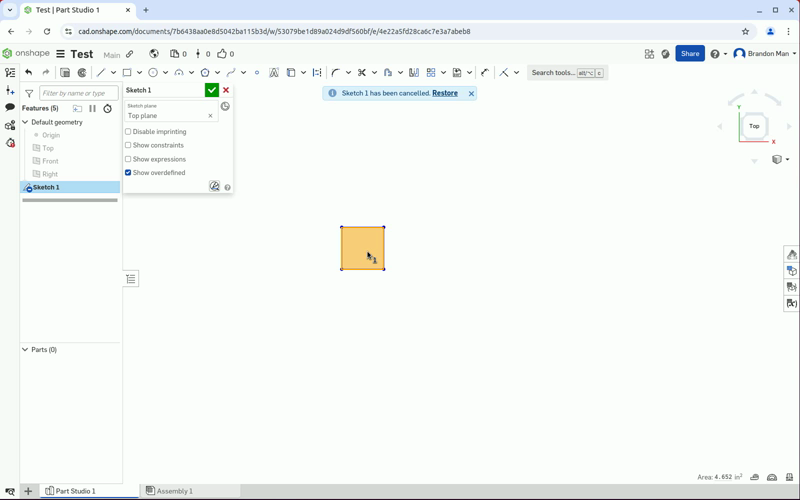
scroll(-6)
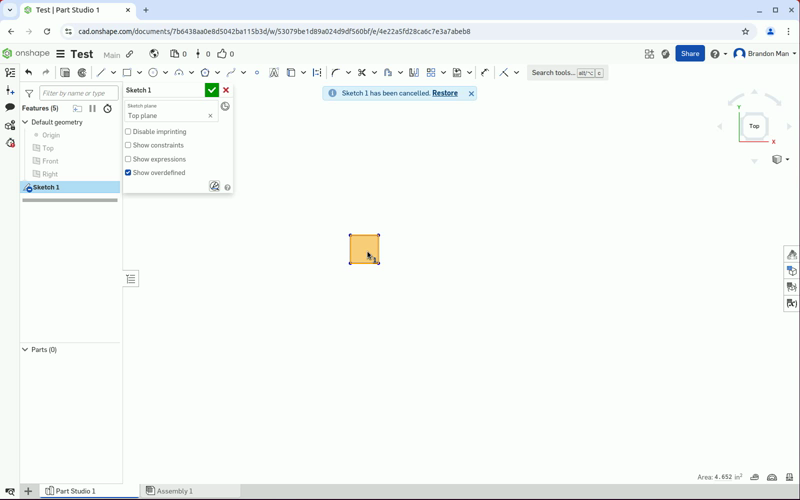
scroll(-6)
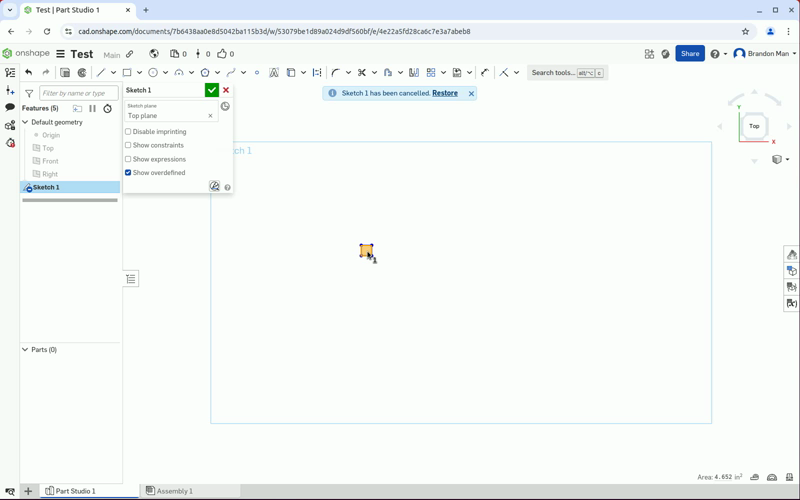
mouse_move(73, 352)
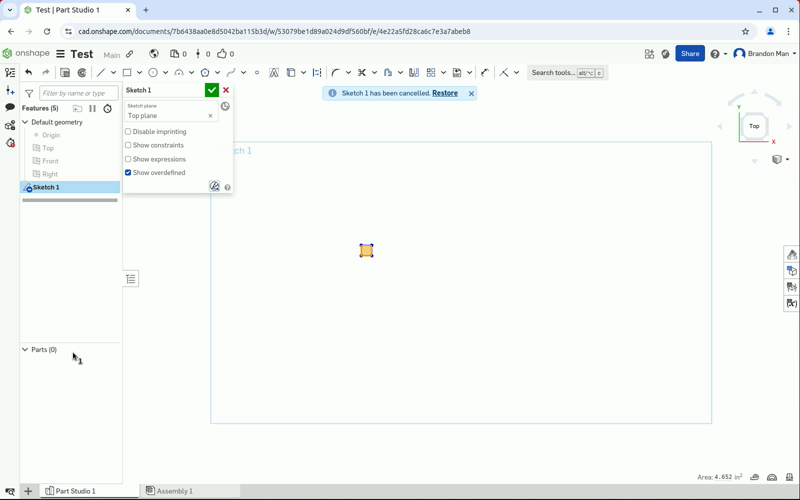
key(shift+y)
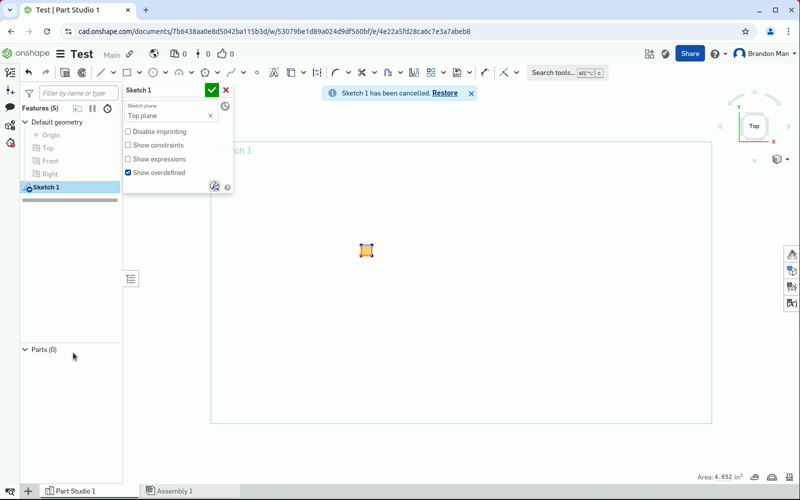
key(shift+e)
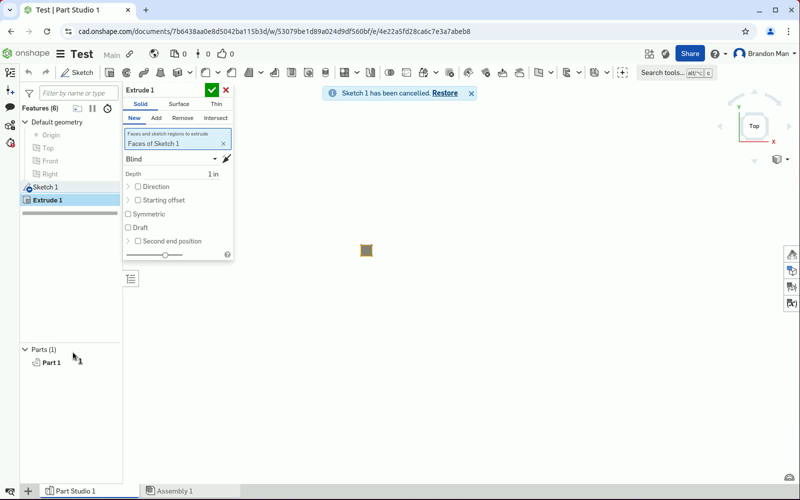
mouse_move(143, 106)
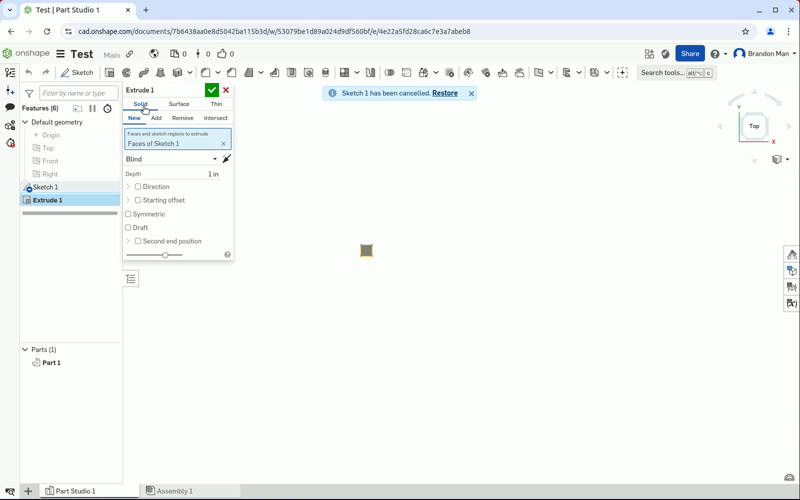
click(143, 106)
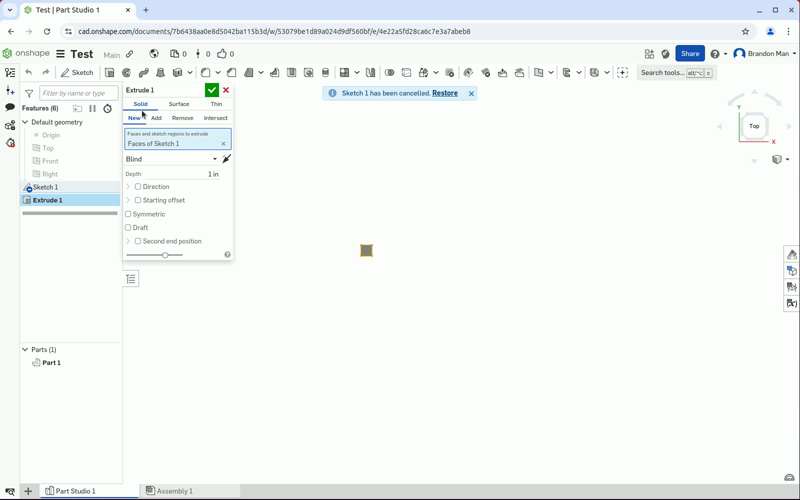
mouse_move(137, 120)
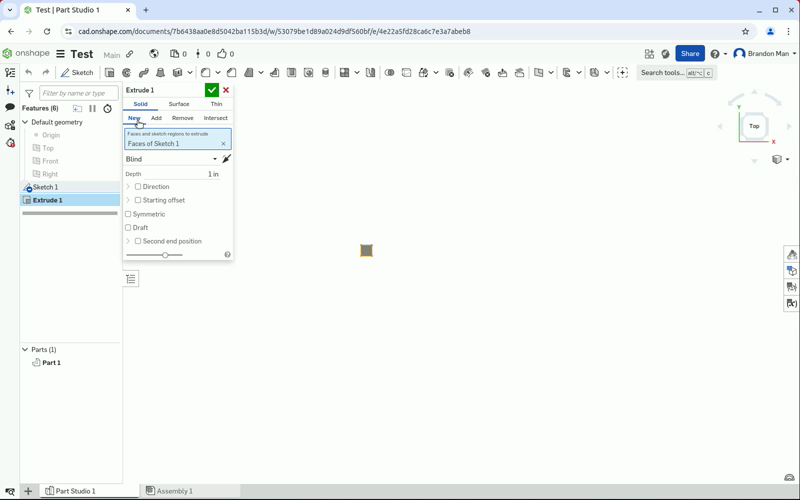
click(137, 120)
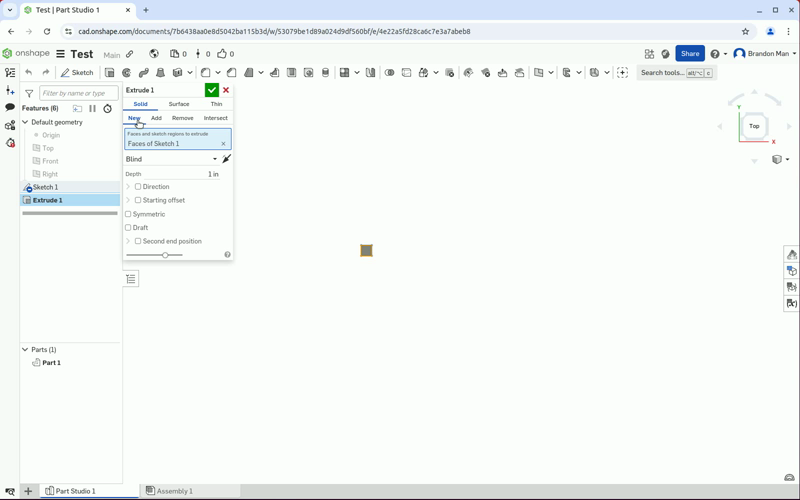
key(tab, 4)
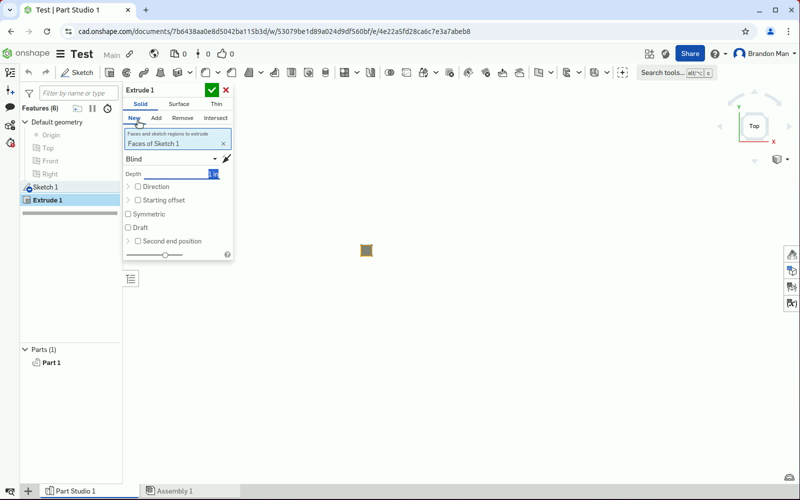
text(16.128)
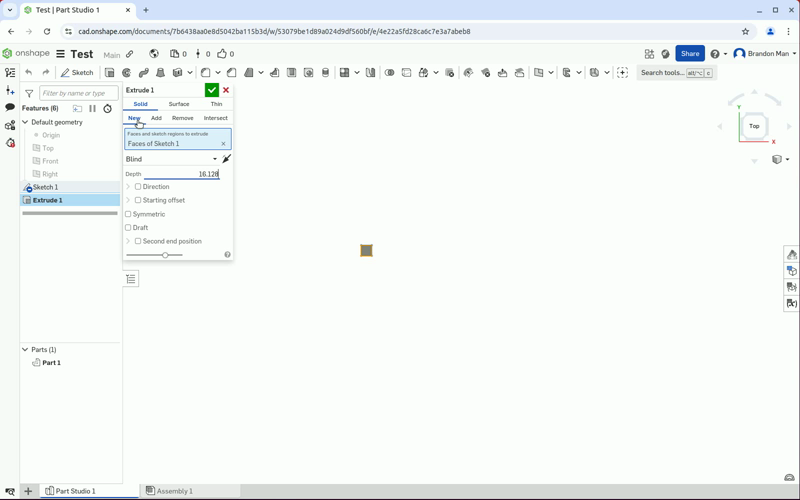
key(enter)
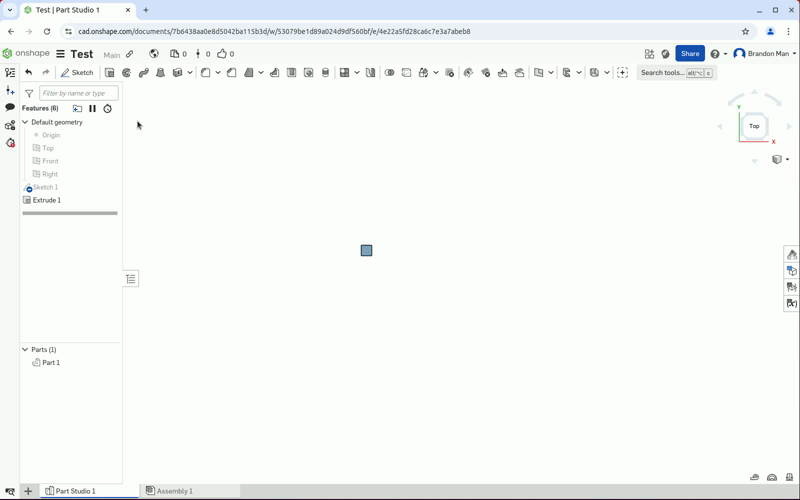
key(shift+h)
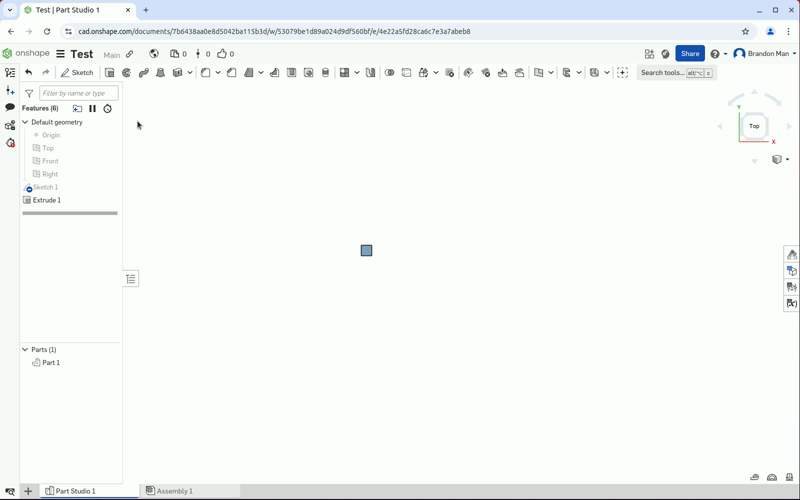
key(shift+h)
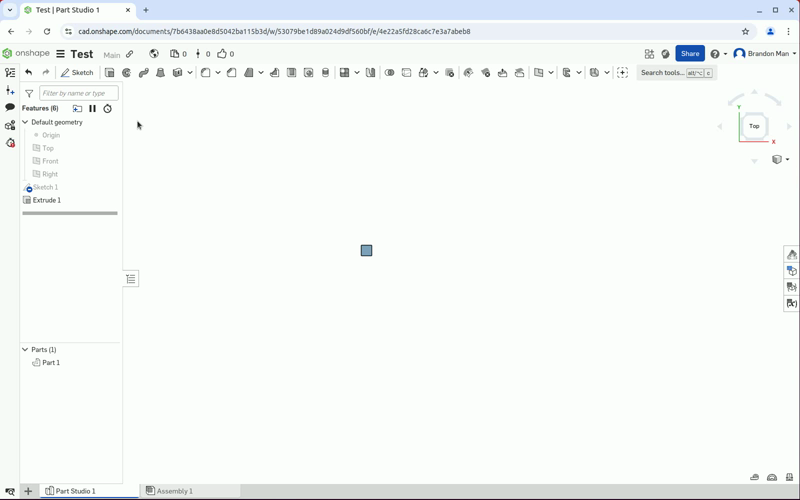
mouse_move(73, 189)
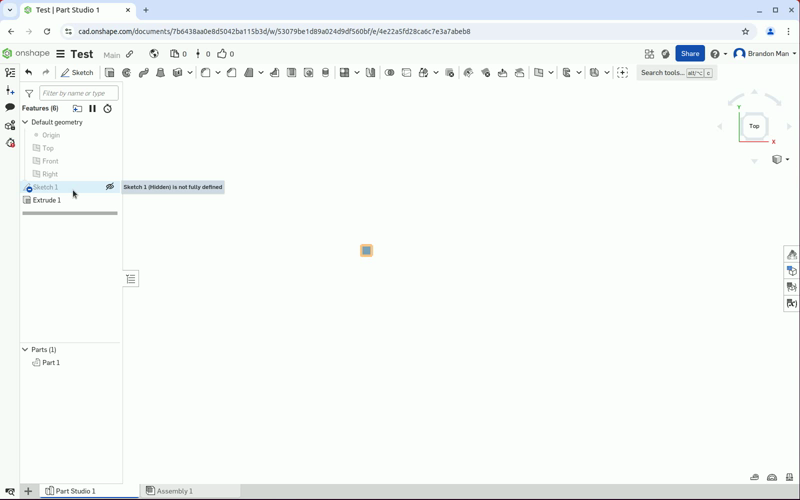
click(73, 189)
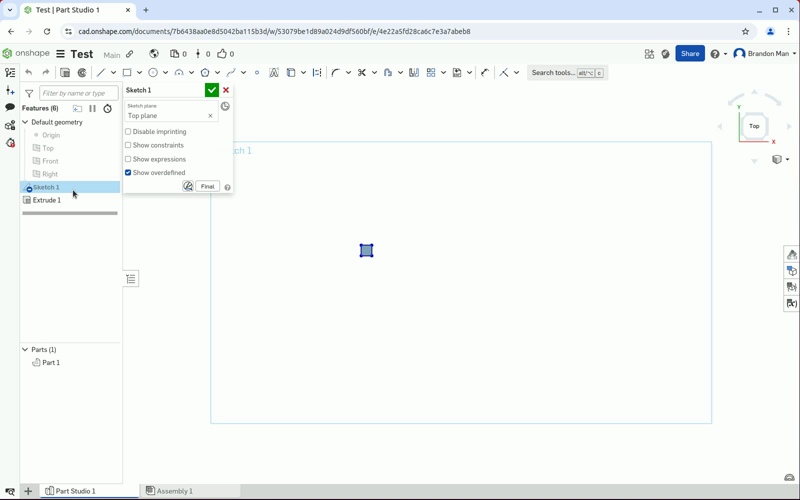
mouse_move(229, 92)
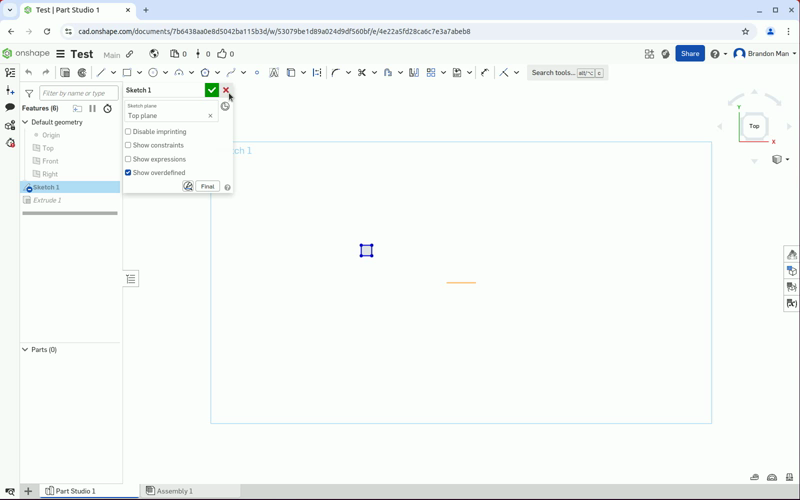
click(229, 92)
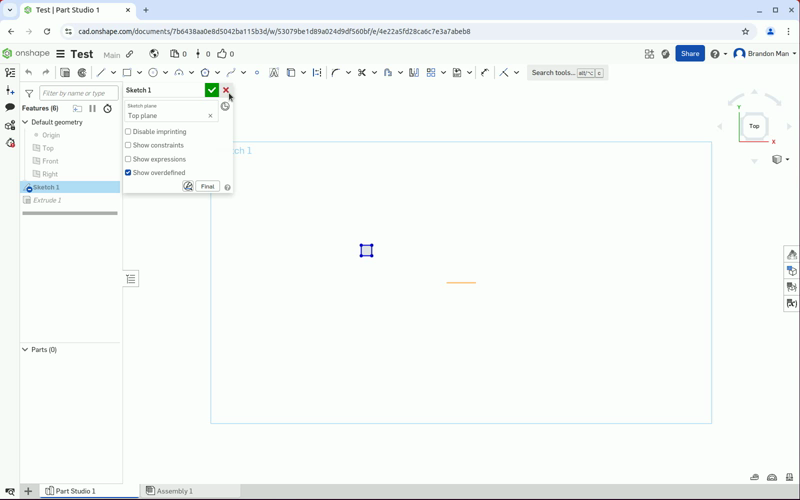
key(shift+s)
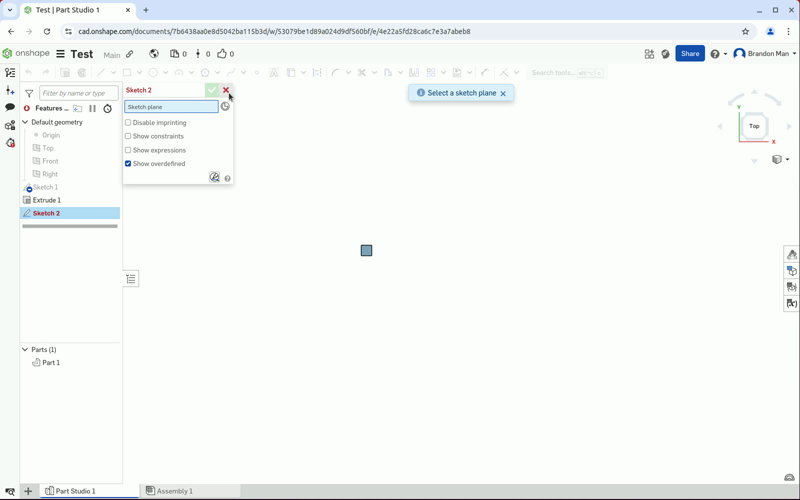
mouse_move(73, 150)
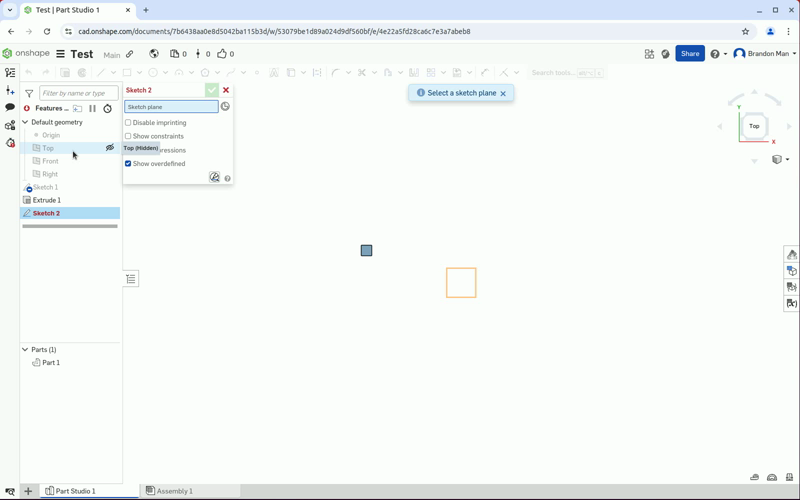
click(73, 150)
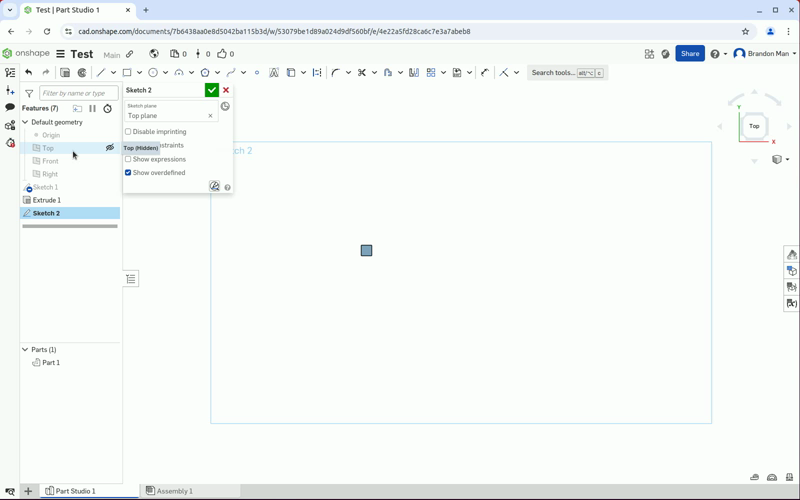
mouse_move(73, 352)
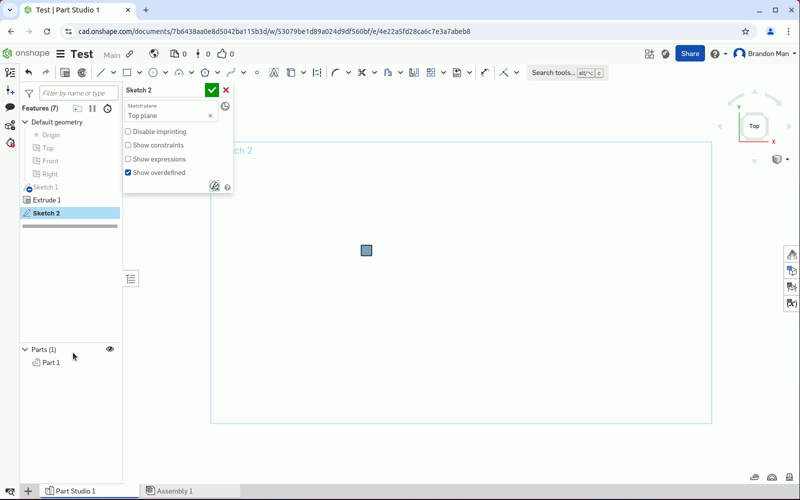
key(y)
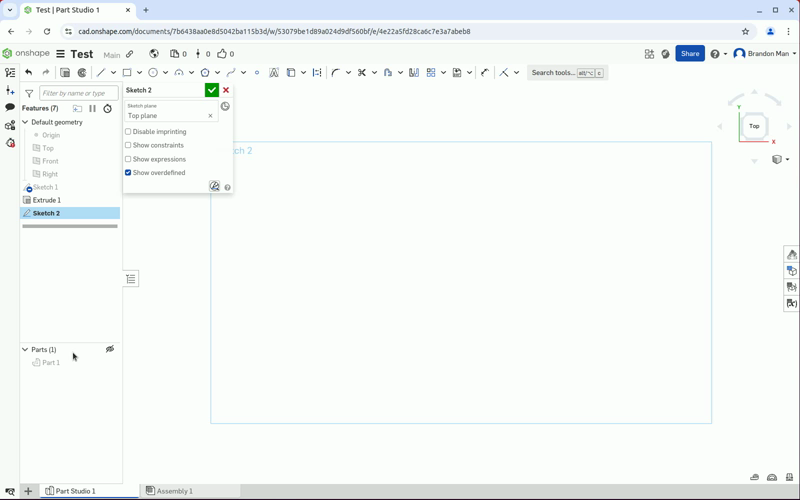
key(l)
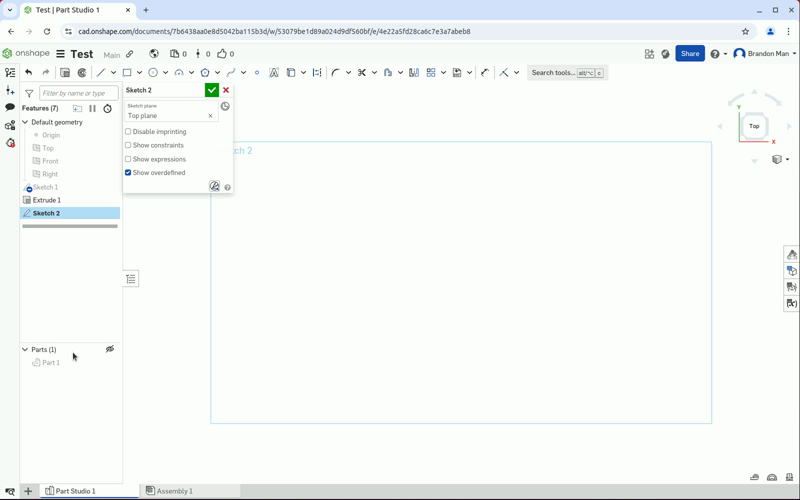
key_down(shift)
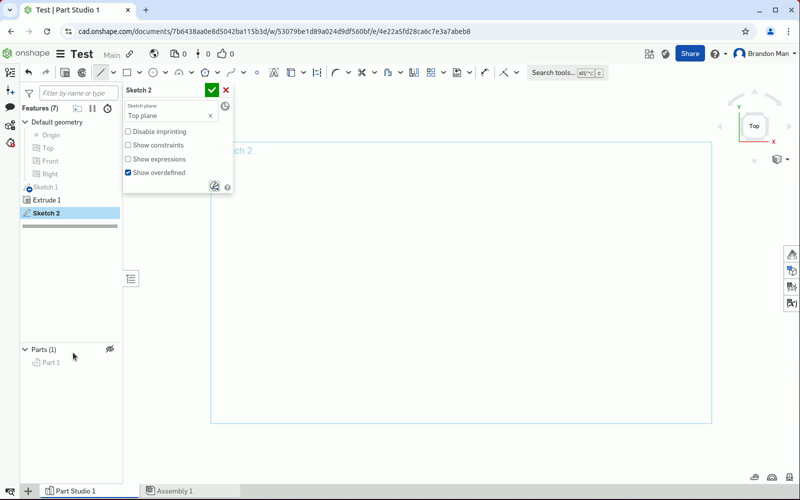
mouse_move(361, 318)
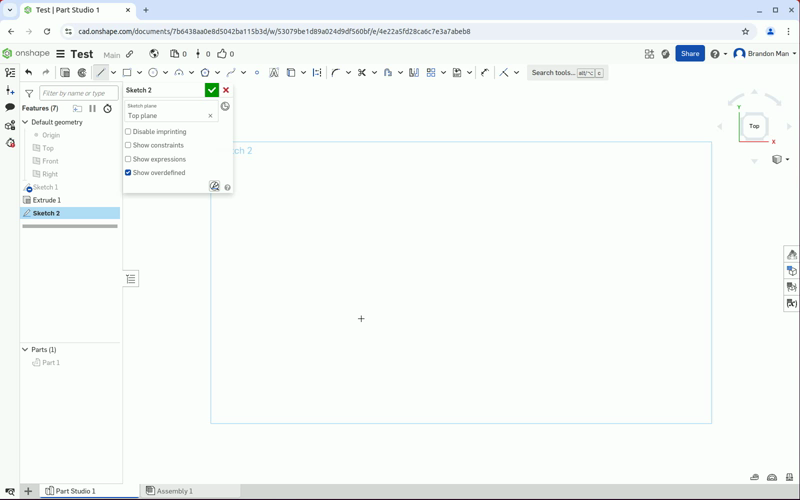
click(361, 318)
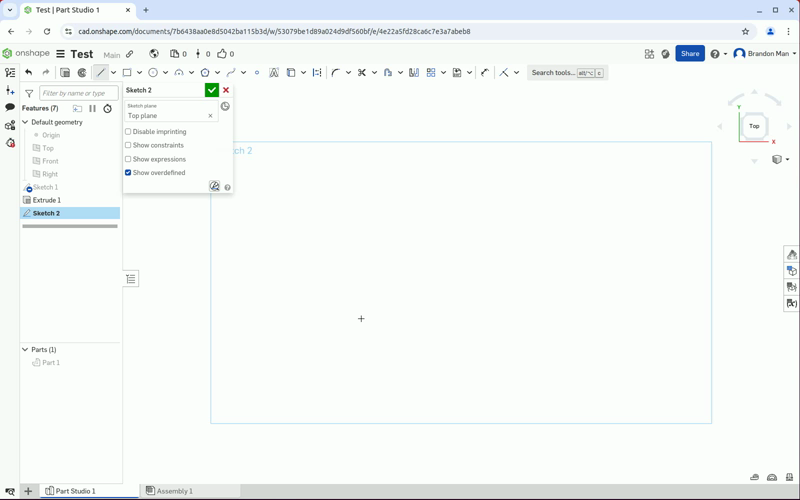
key_up(shift)
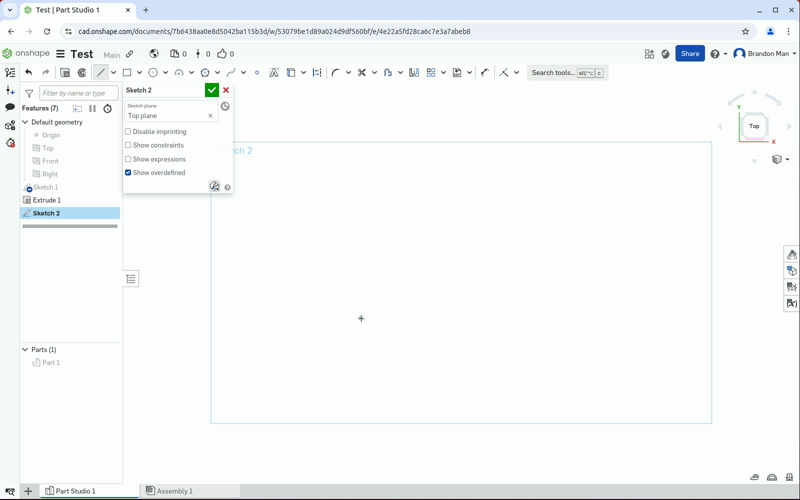
key_down(shift)
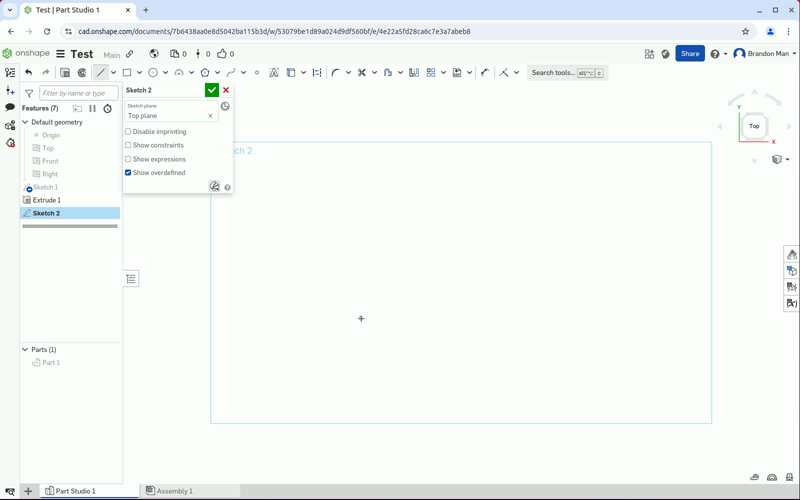
mouse_move(391, 318)
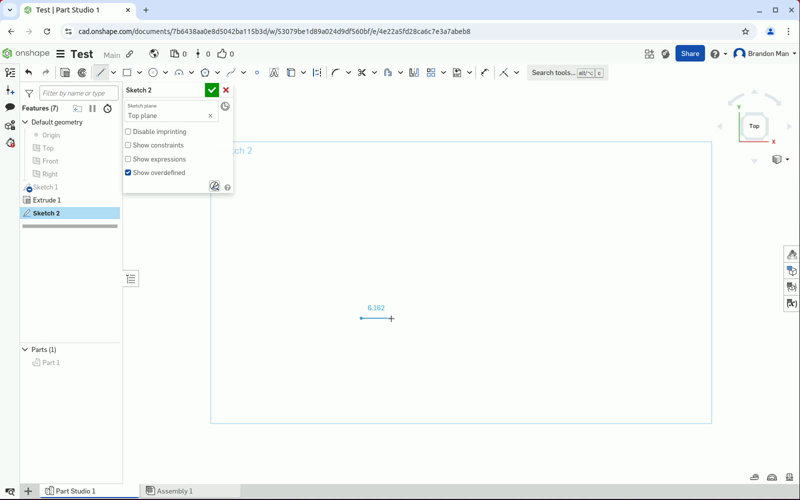
mouse_move(371, 318)
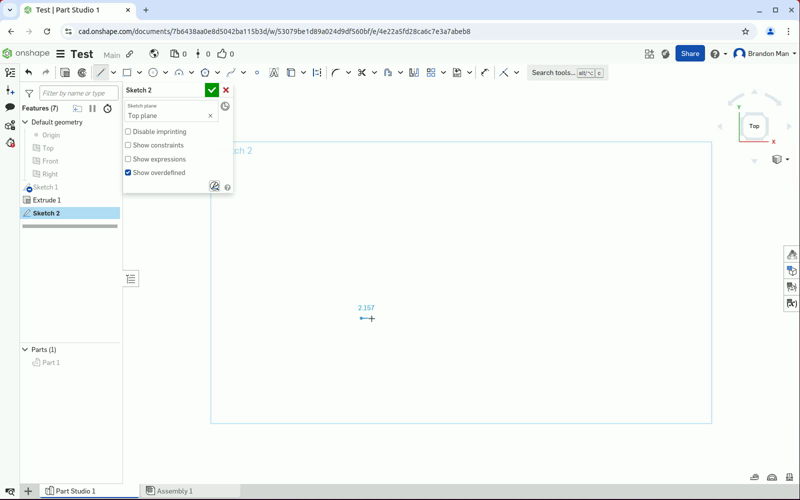
click(371, 318)
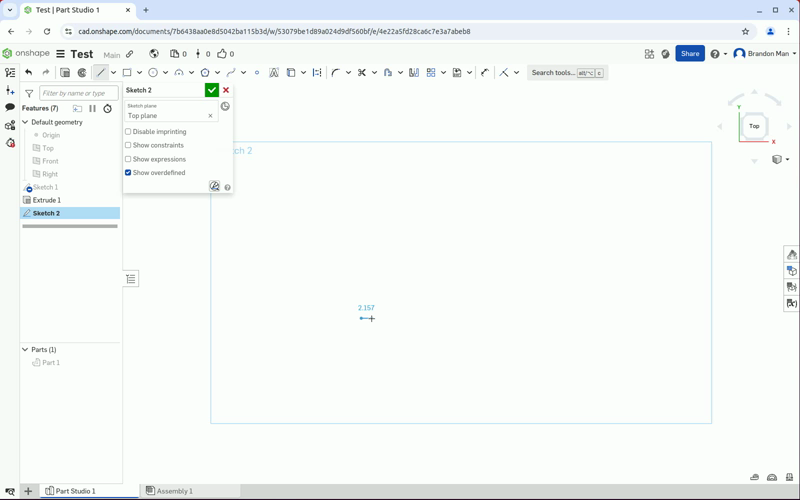
key_up(shift)
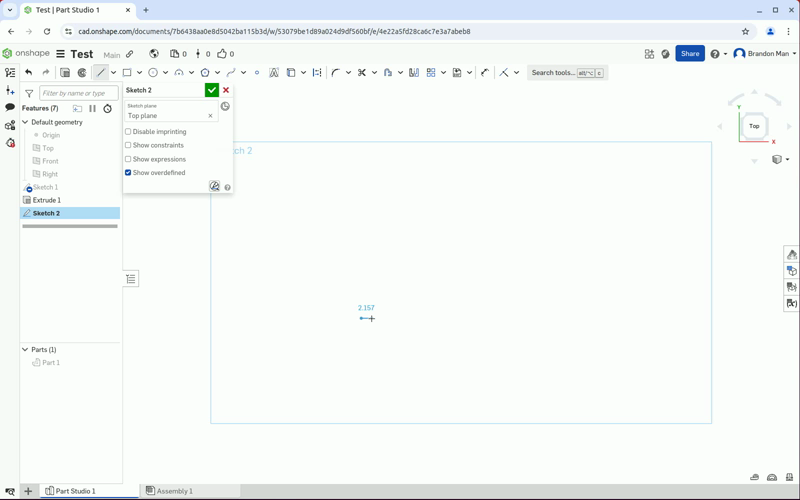
key_down(shift)
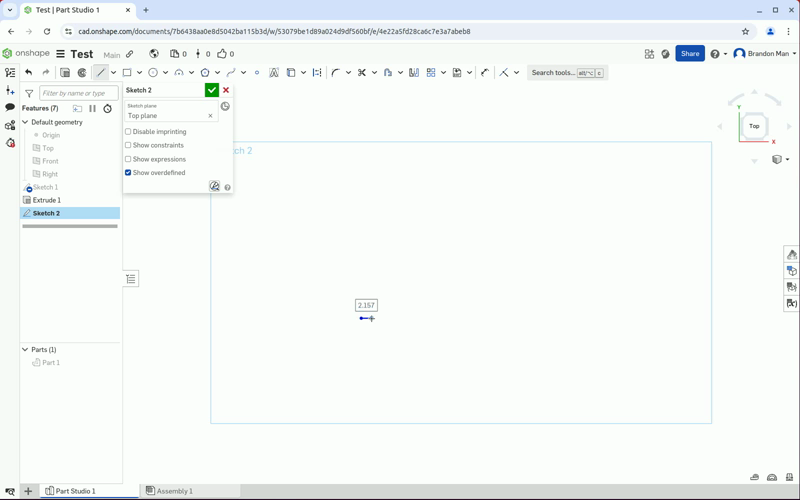
mouse_move(401, 318)
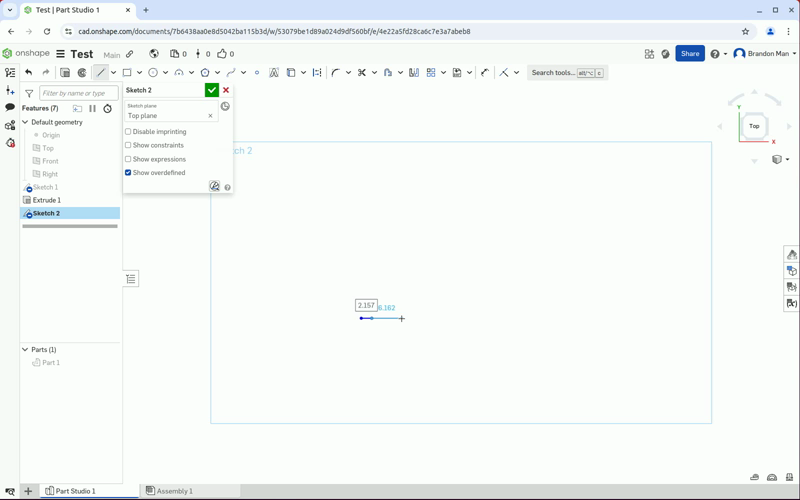
mouse_move(371, 307)
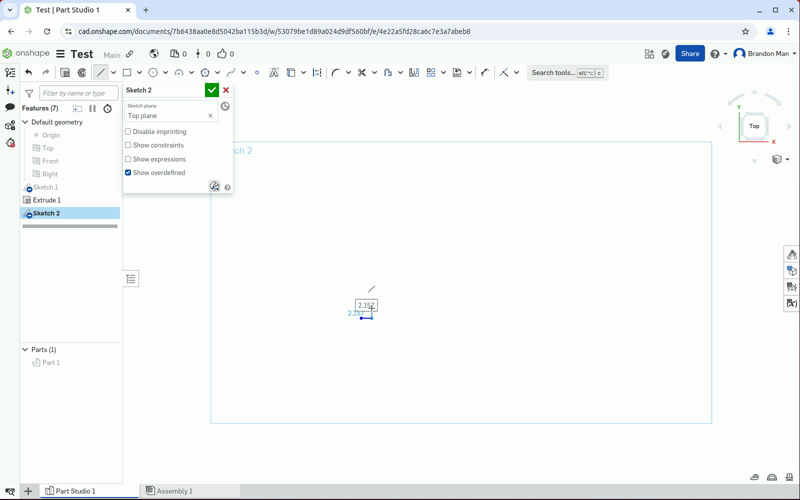
click(371, 307)
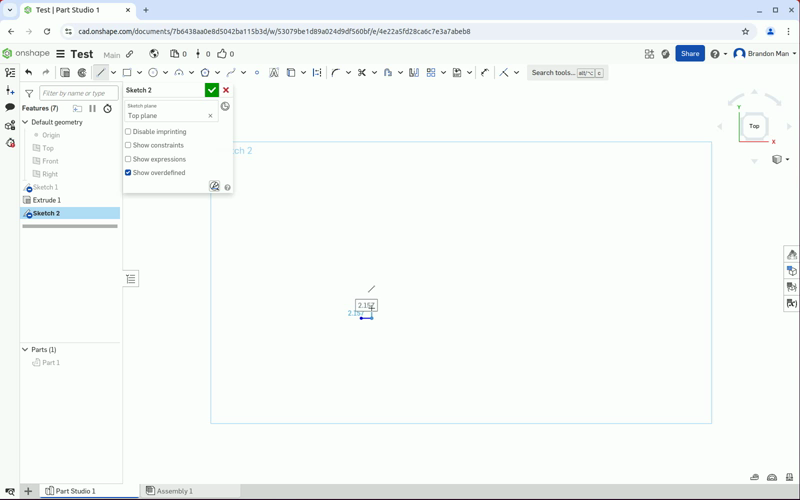
key_up(shift)
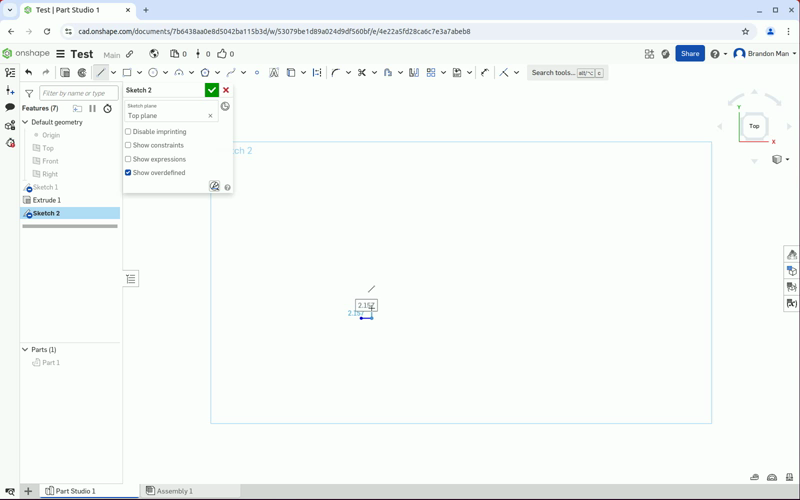
key_down(shift)
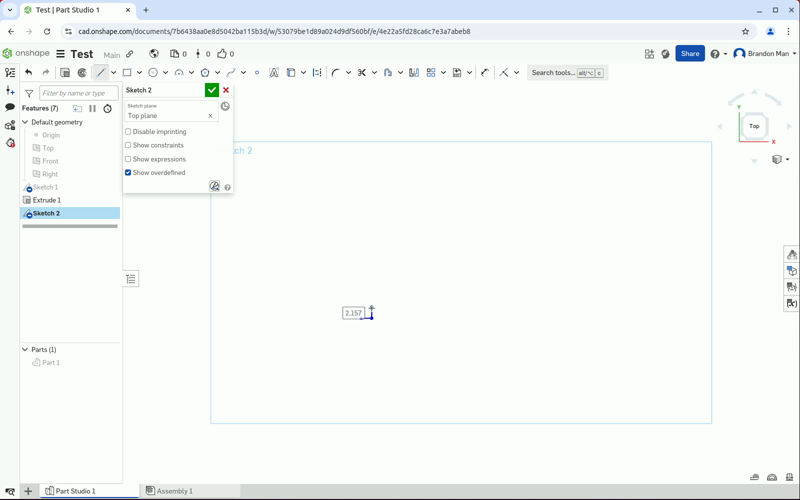
mouse_move(401, 307)
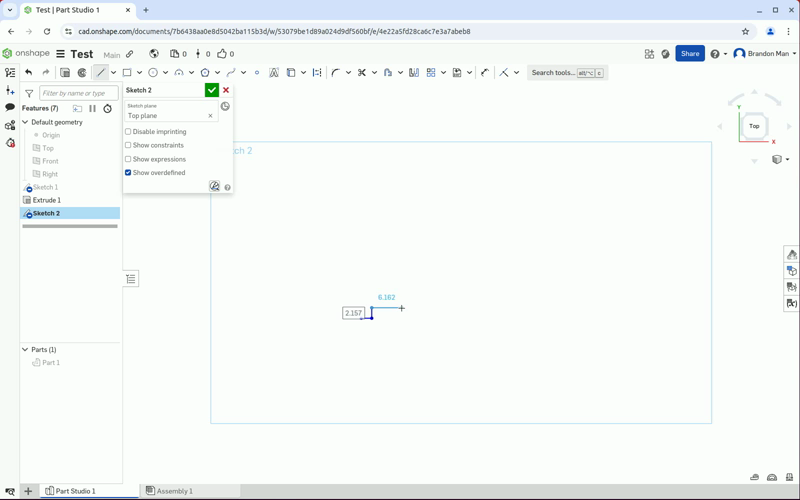
mouse_move(361, 307)
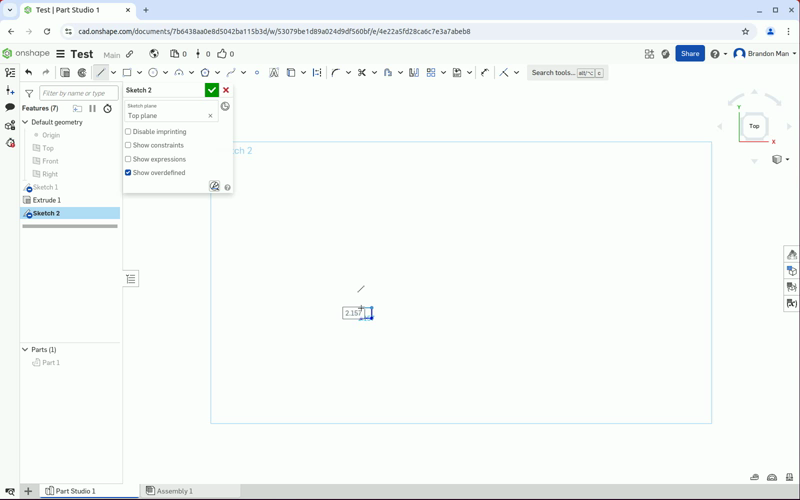
click(361, 307)
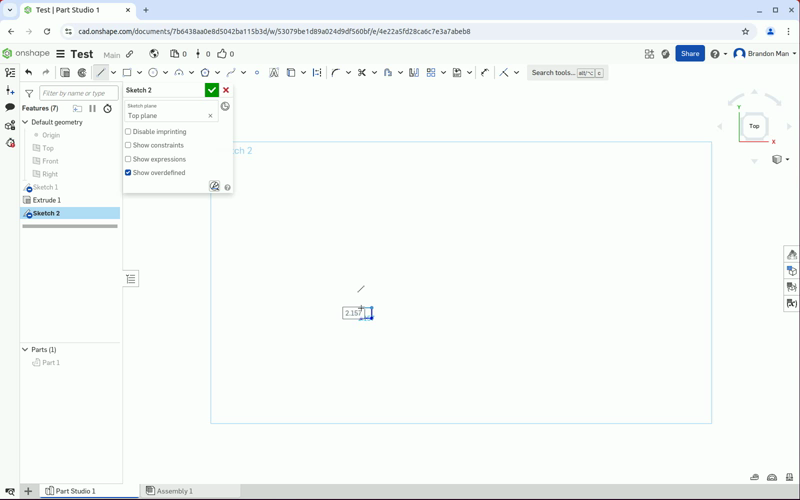
key_up(shift)
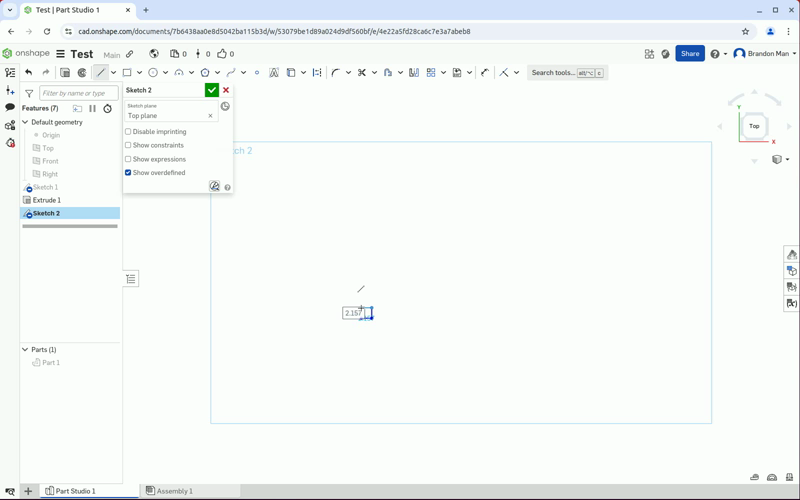
mouse_move(391, 307)
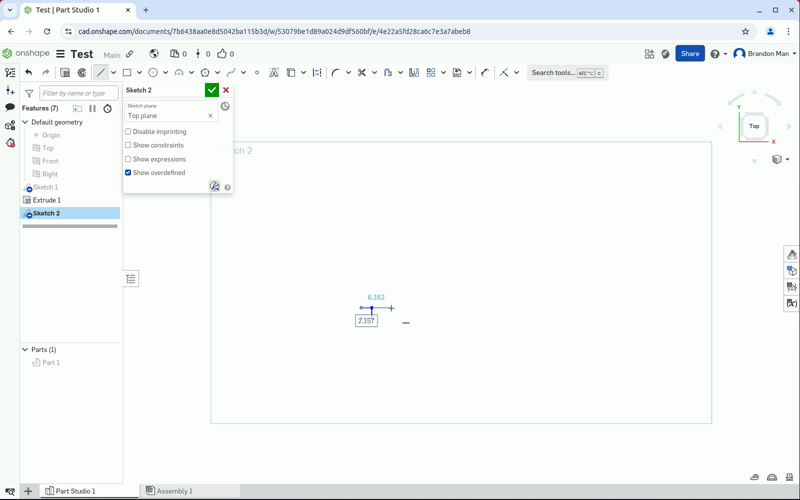
key_down(shift)
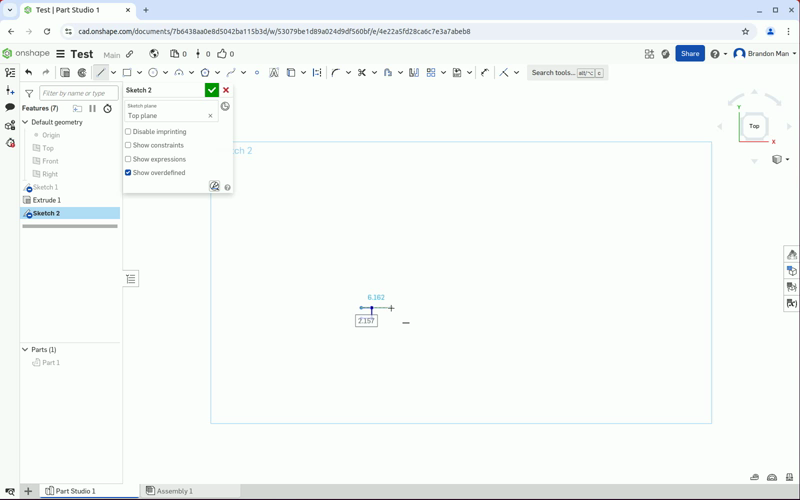
mouse_move(361, 318)
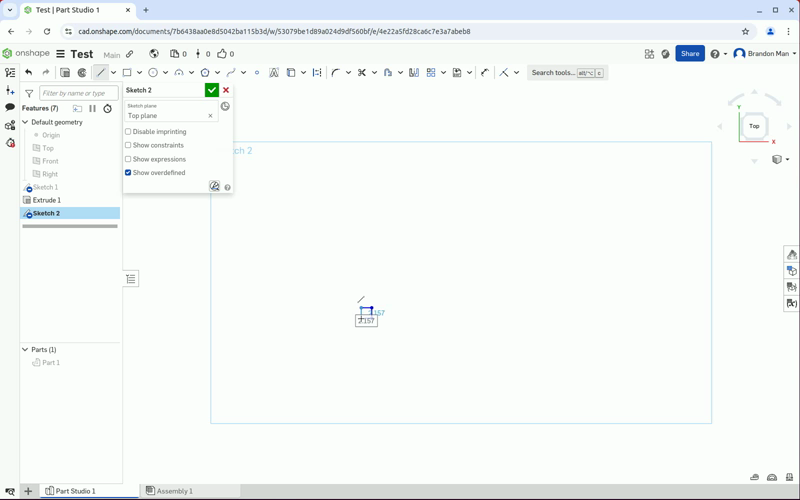
key_up(shift)
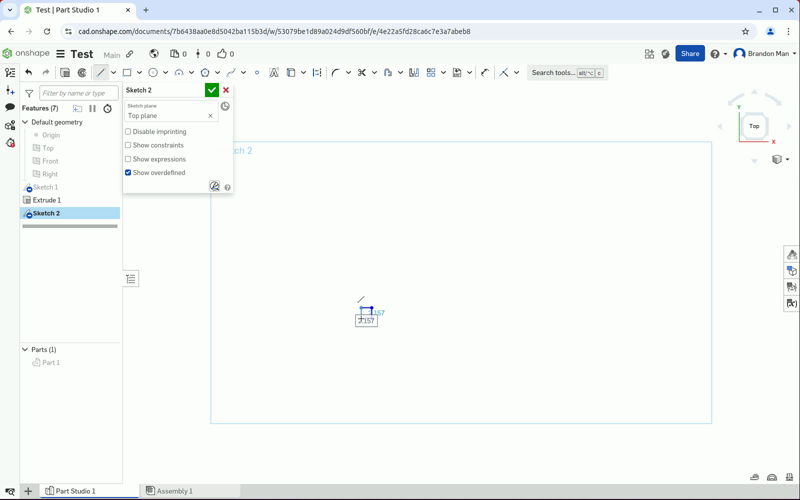
click(361, 318)
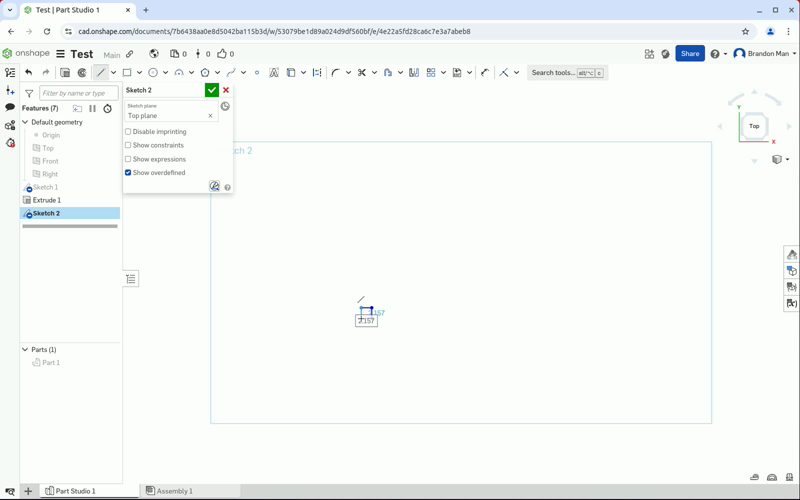
key(esc)
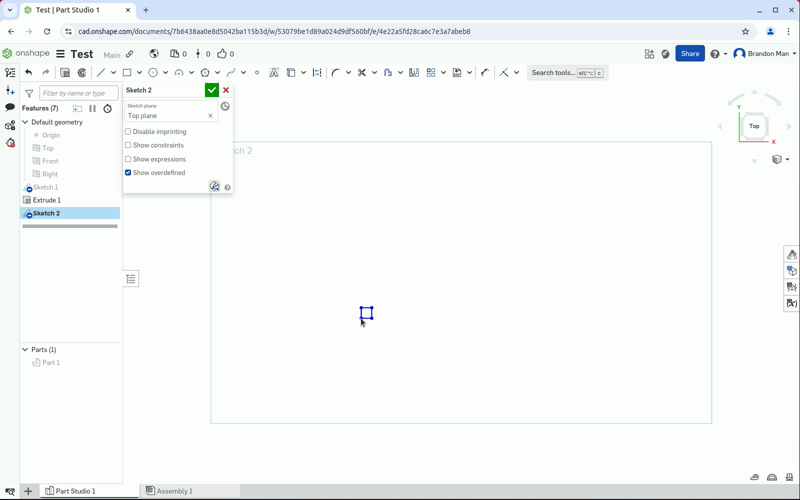
mouse_move(365, 313)
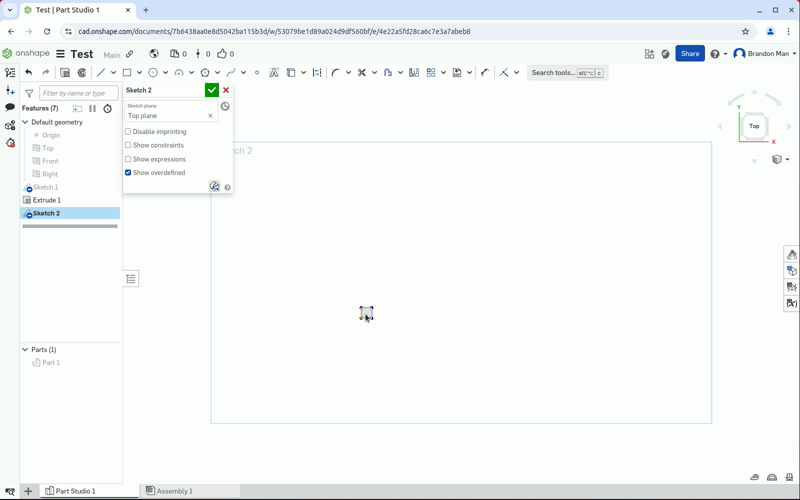
scroll(6)
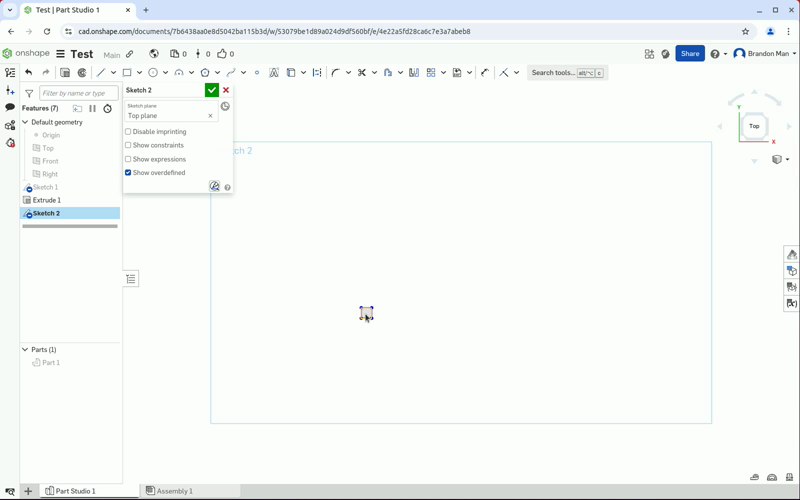
scroll(6)
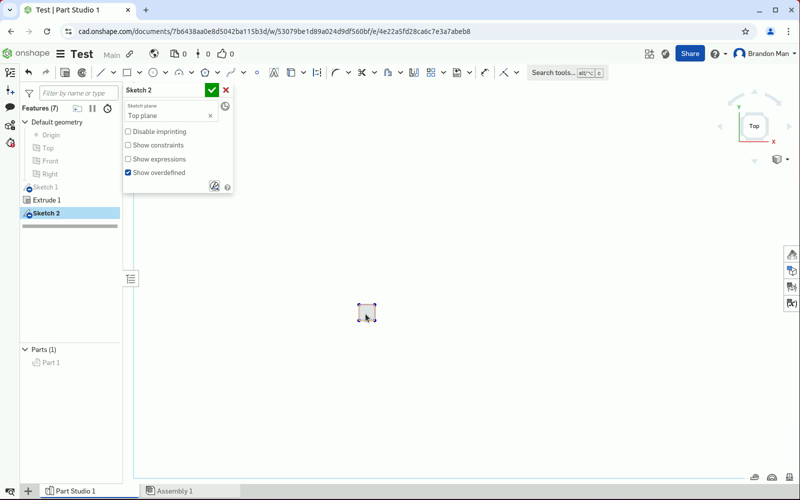
scroll(6)
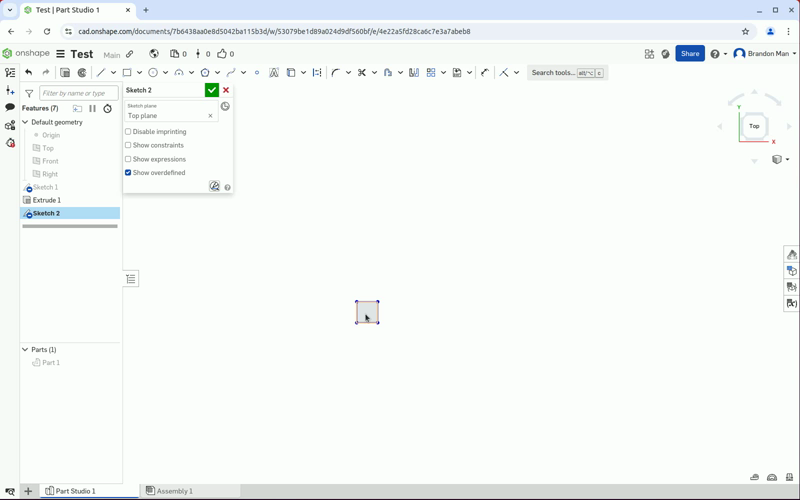
scroll(6)
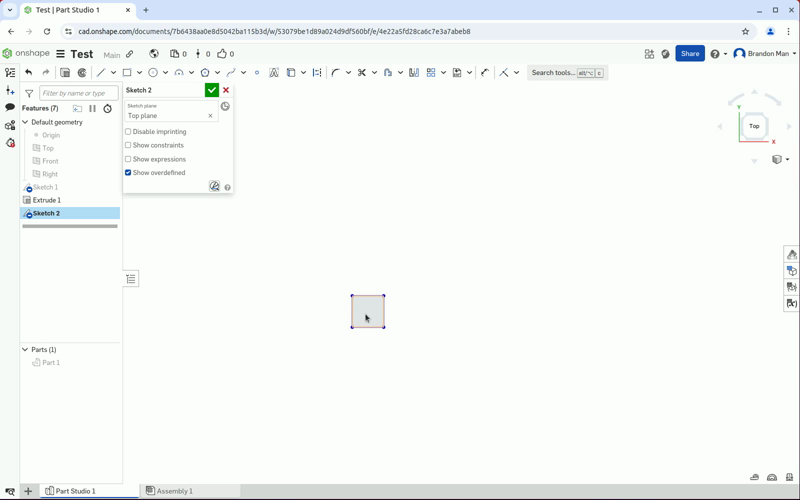
scroll(6)
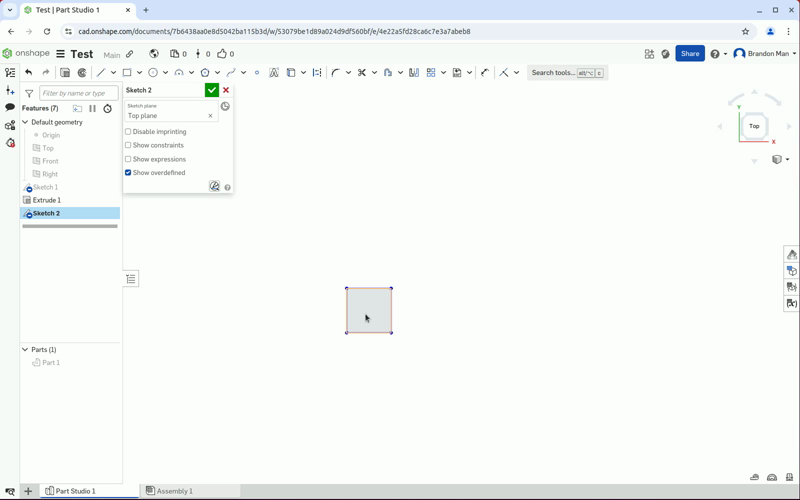
scroll(6)
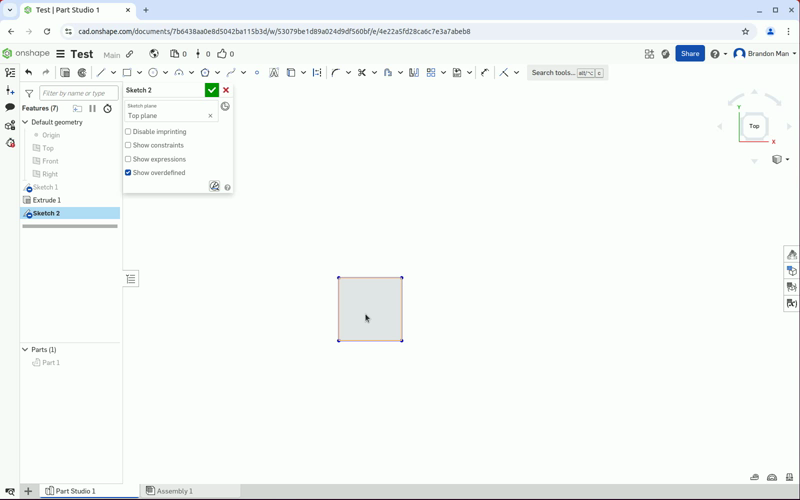
scroll(6)
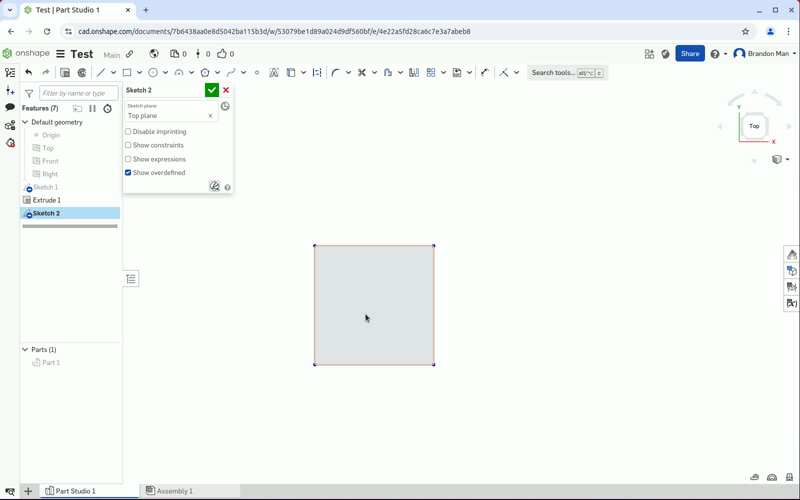
click(365, 313)
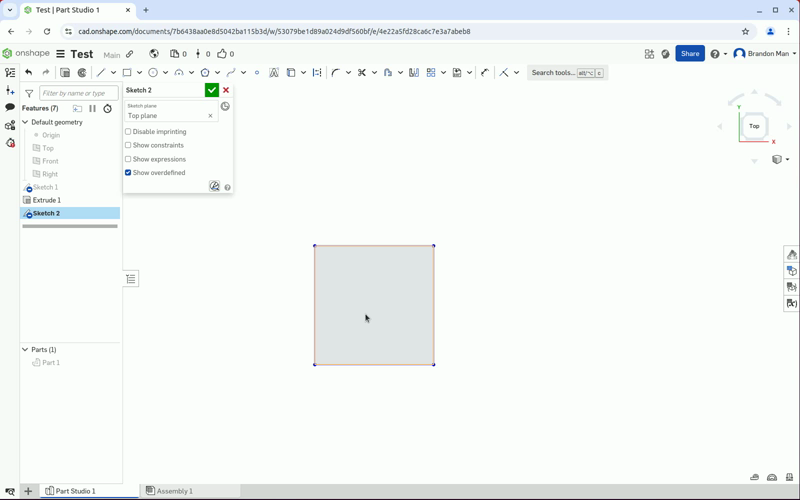
scroll(-6)
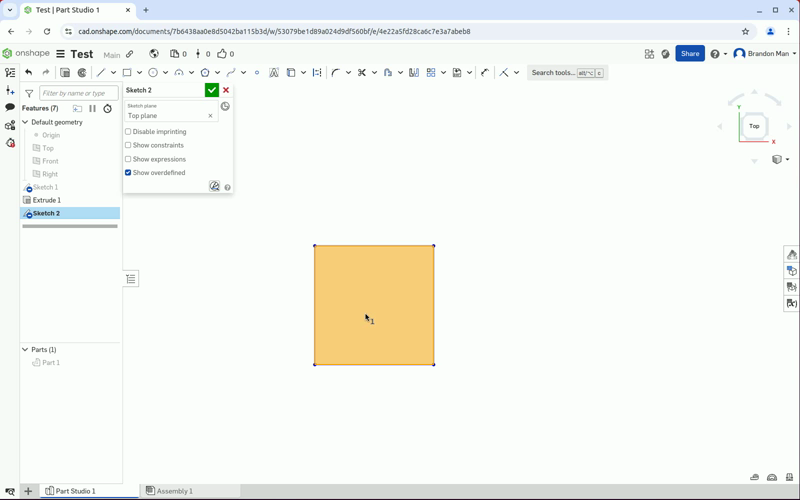
scroll(-6)
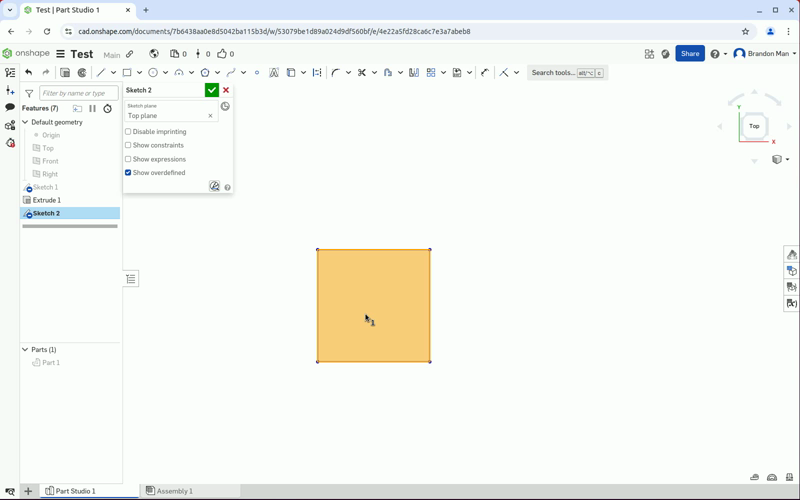
scroll(-6)
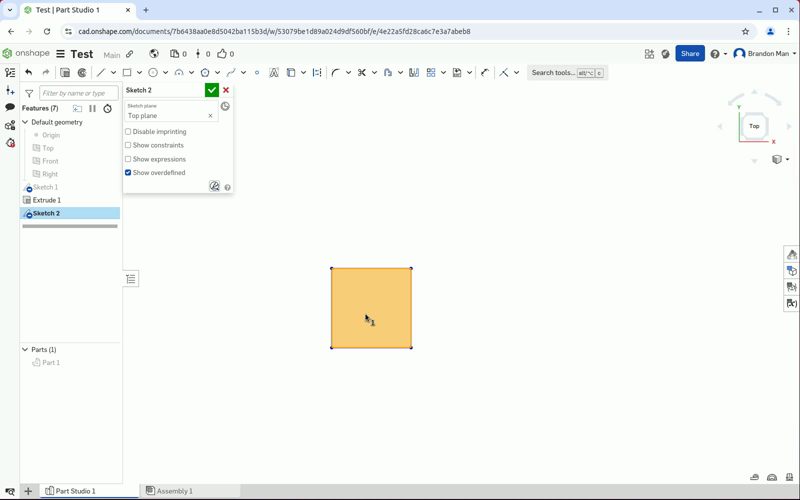
scroll(-6)
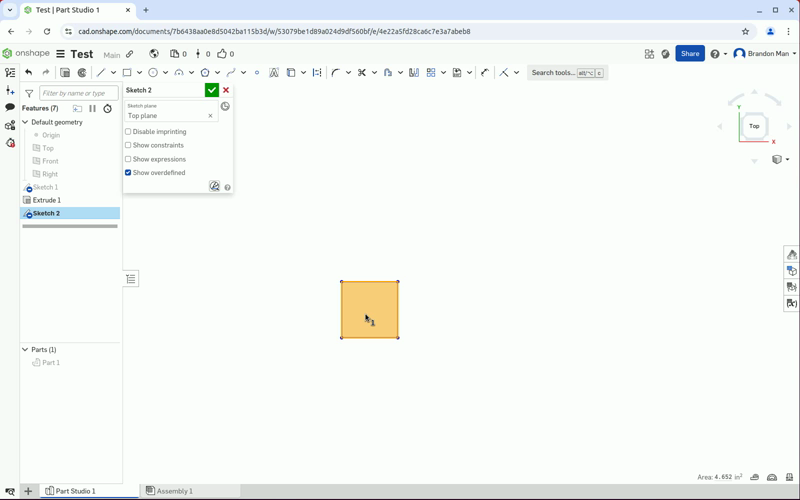
scroll(-6)
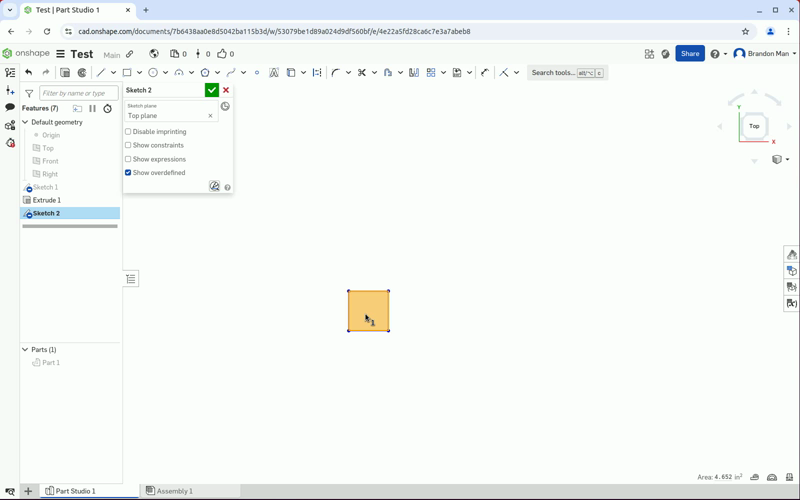
scroll(-6)
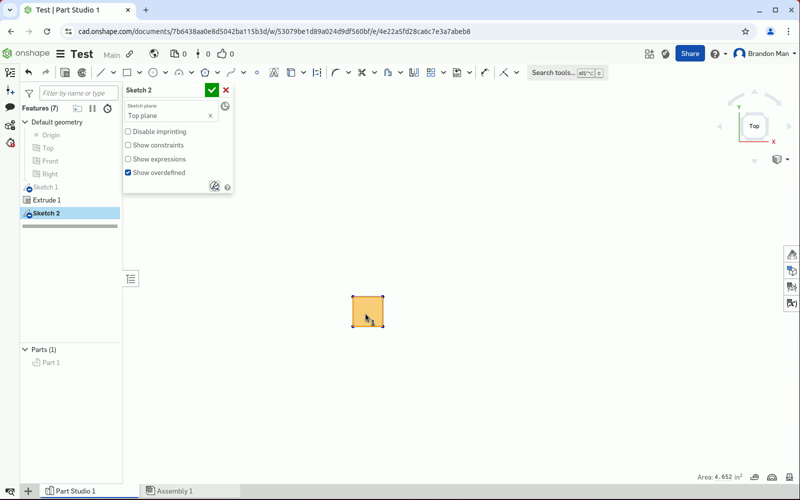
scroll(-6)
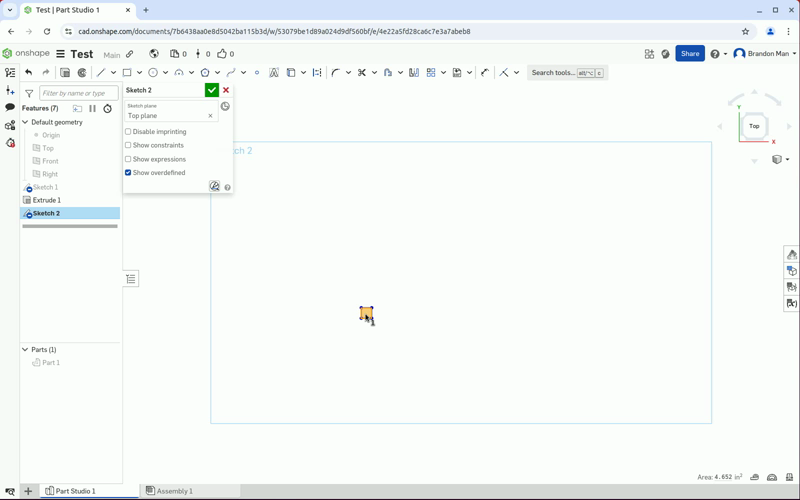
mouse_move(73, 352)
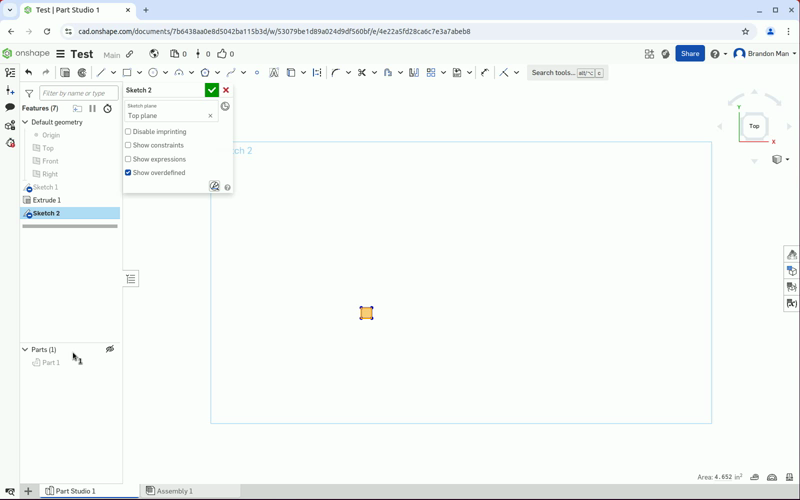
key(shift+y)
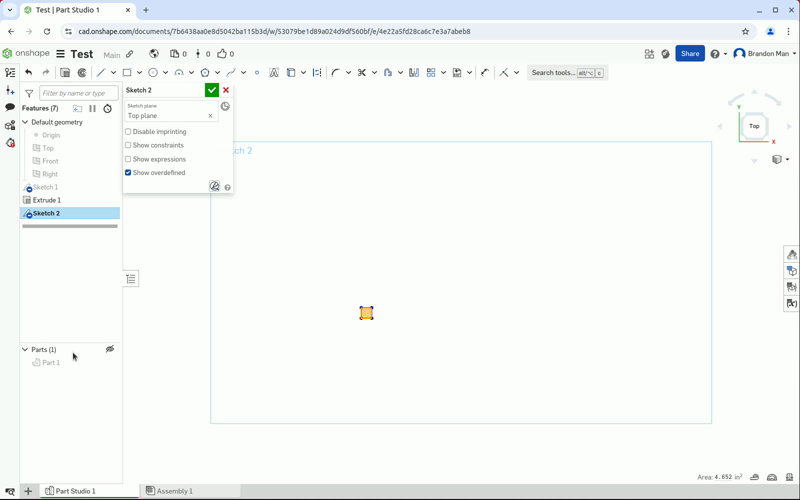
key(shift+e)
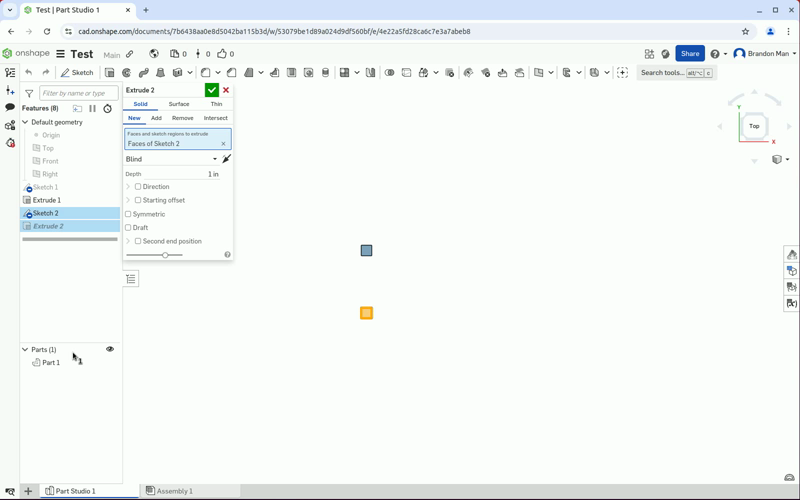
mouse_move(143, 106)
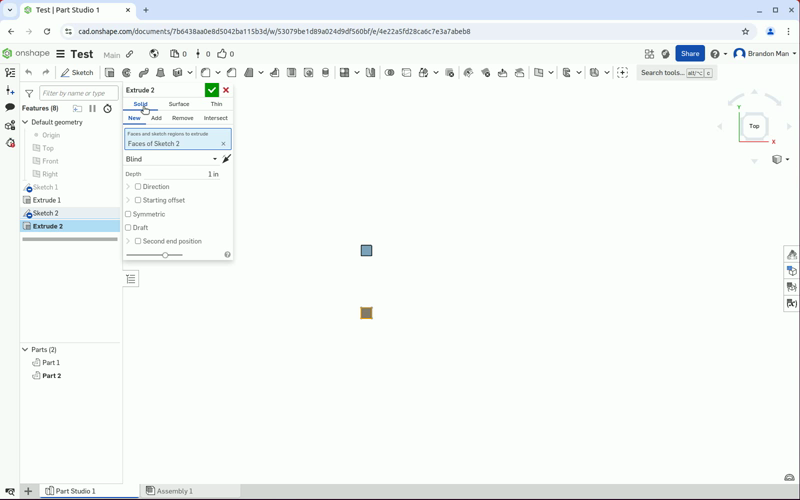
click(143, 106)
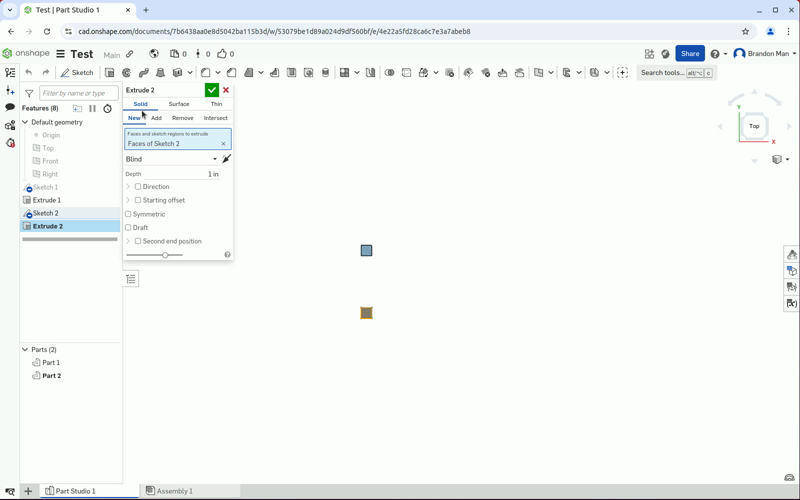
mouse_move(137, 120)
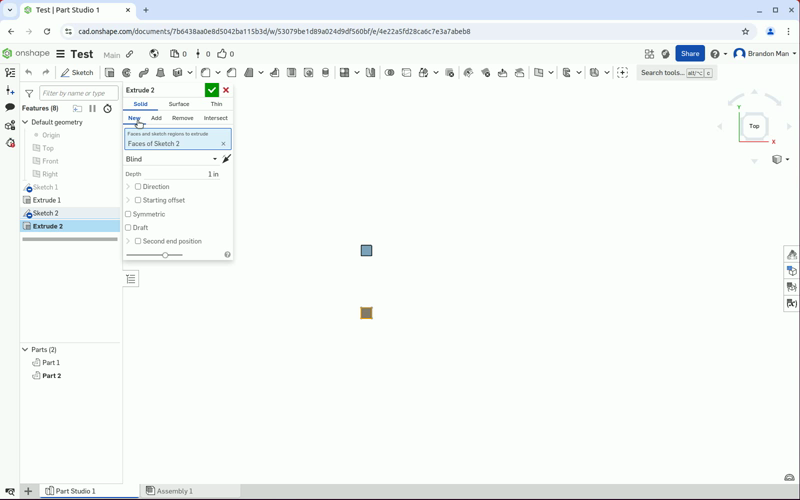
click(137, 120)
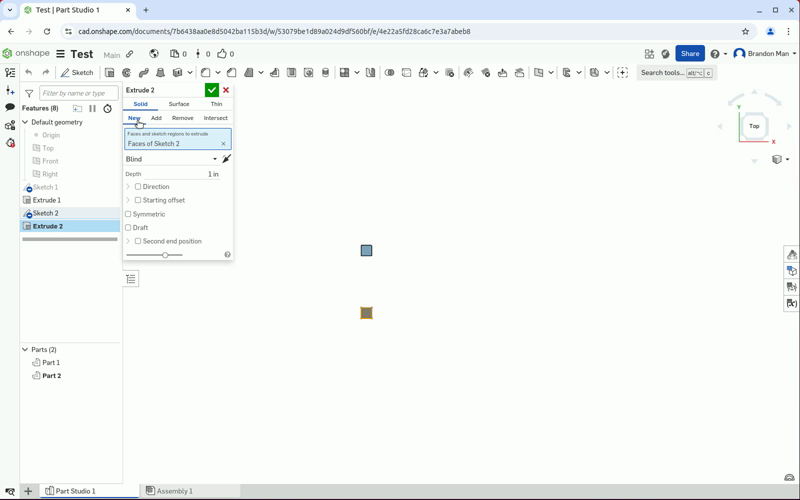
key(tab, 4)
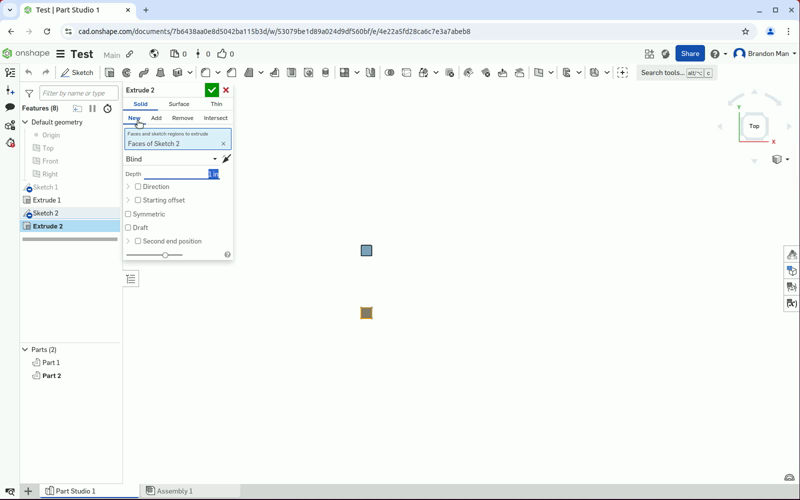
text(16.128)
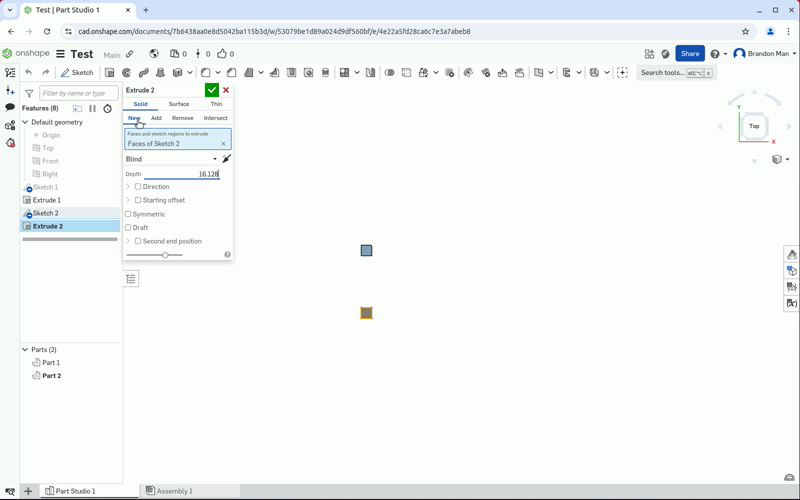
key(enter)
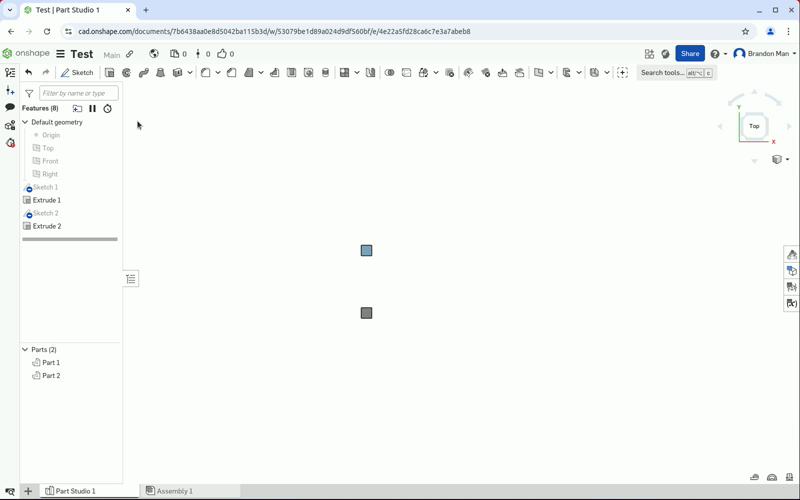
key(shift+h)
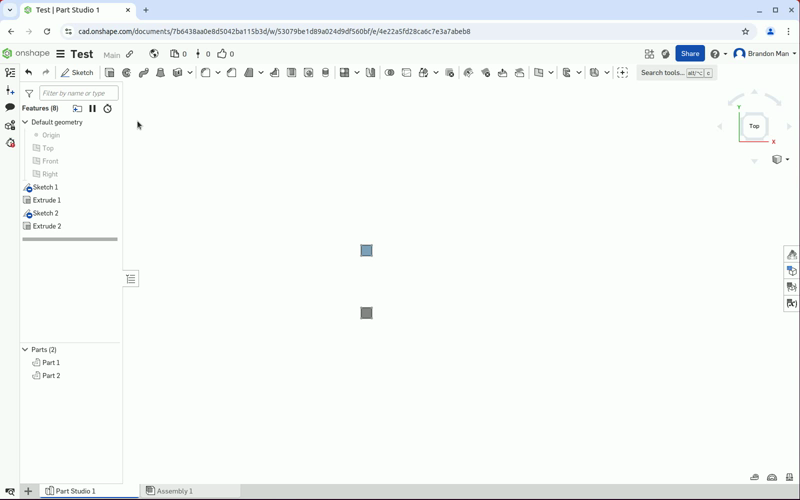
key(shift+h)
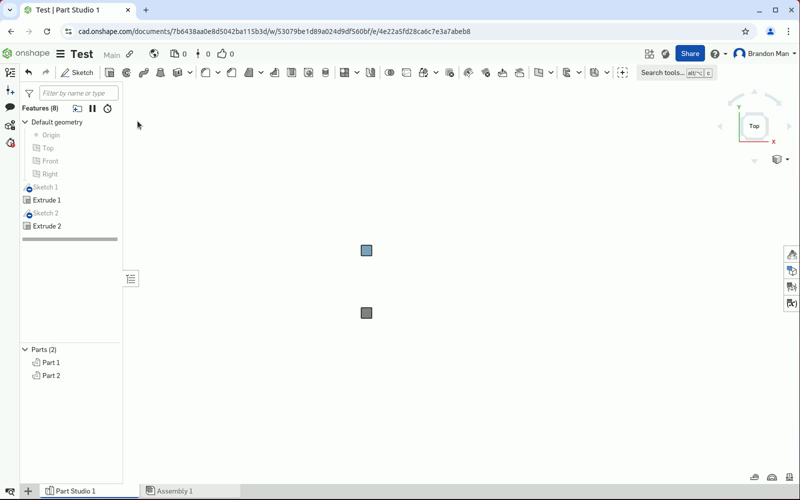
mouse_move(73, 189)
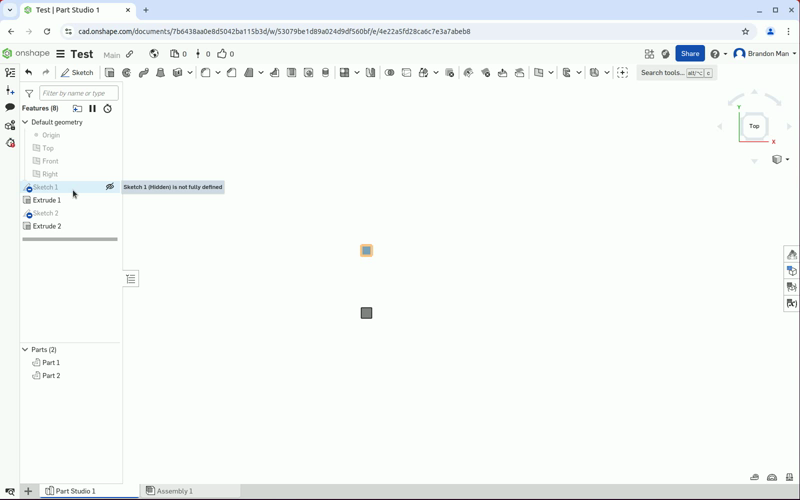
click(73, 189)
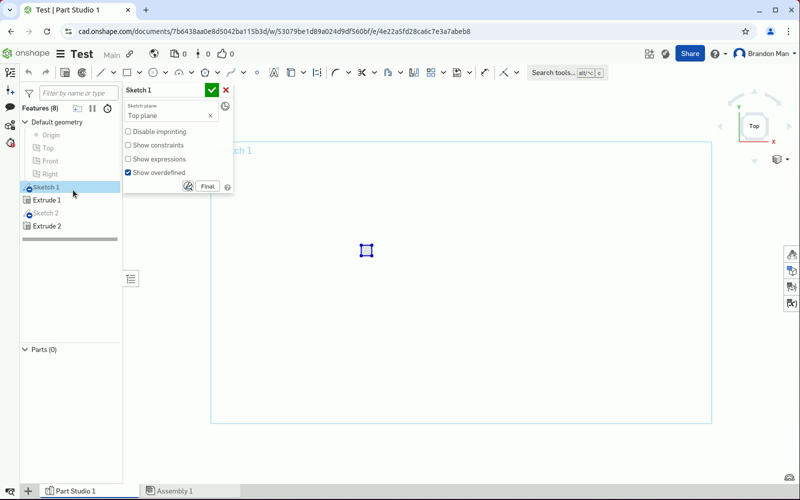
mouse_move(229, 92)
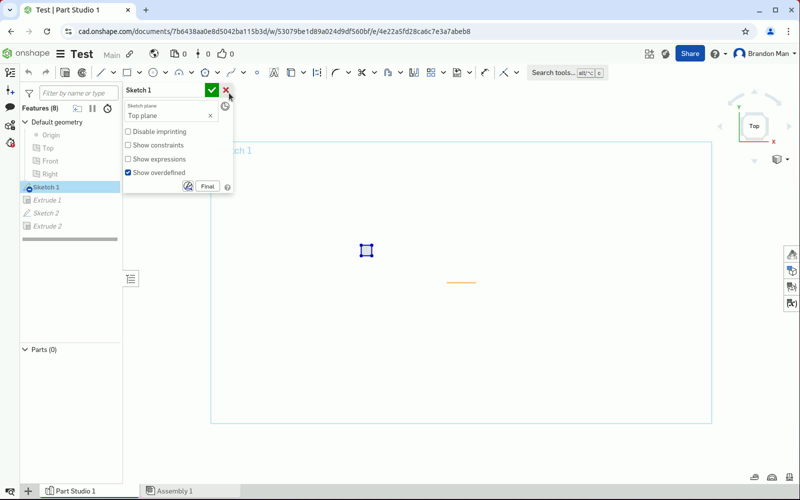
click(229, 92)
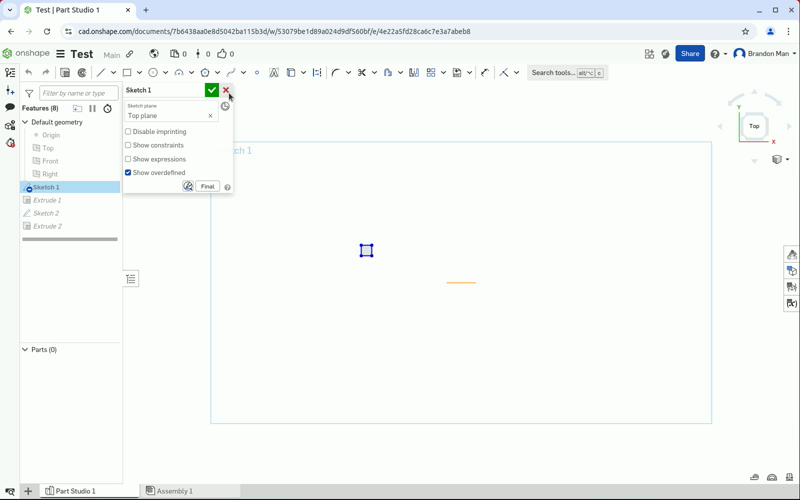
key(shift+s)
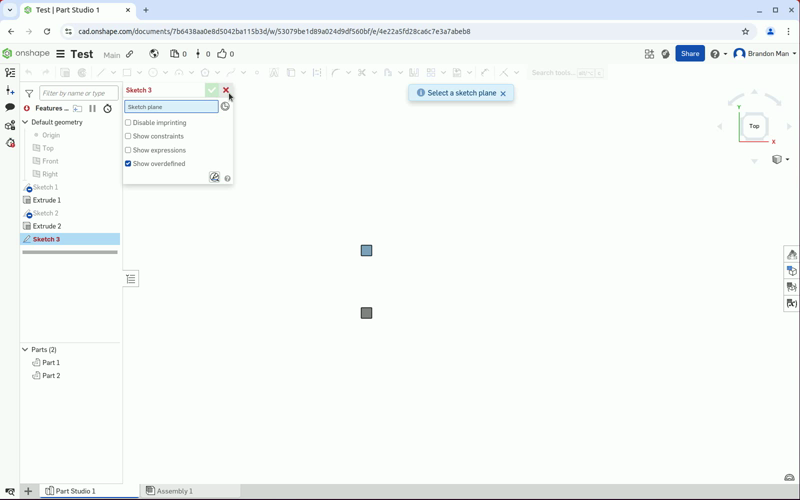
mouse_move(73, 150)
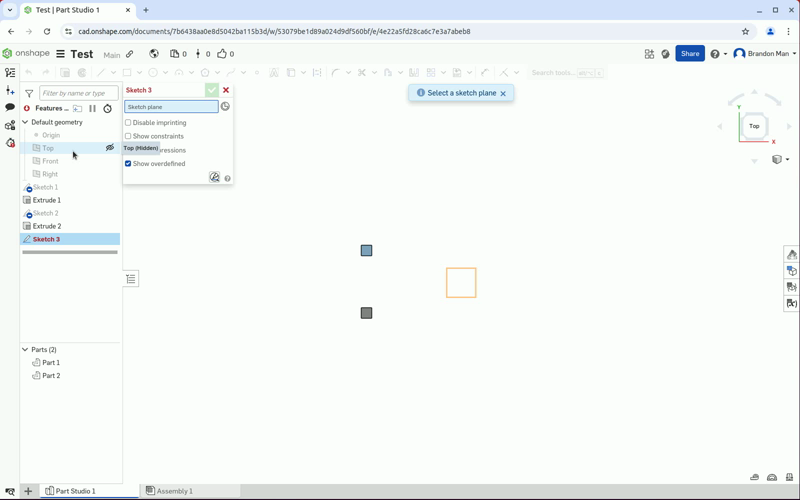
click(73, 150)
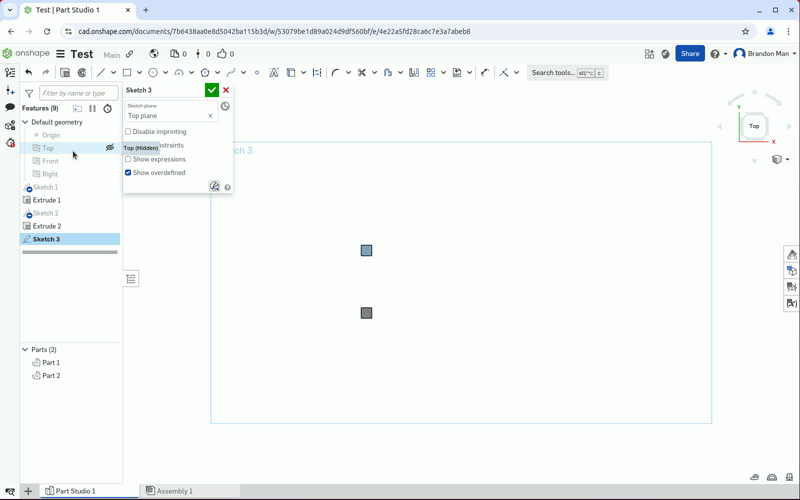
mouse_move(73, 352)
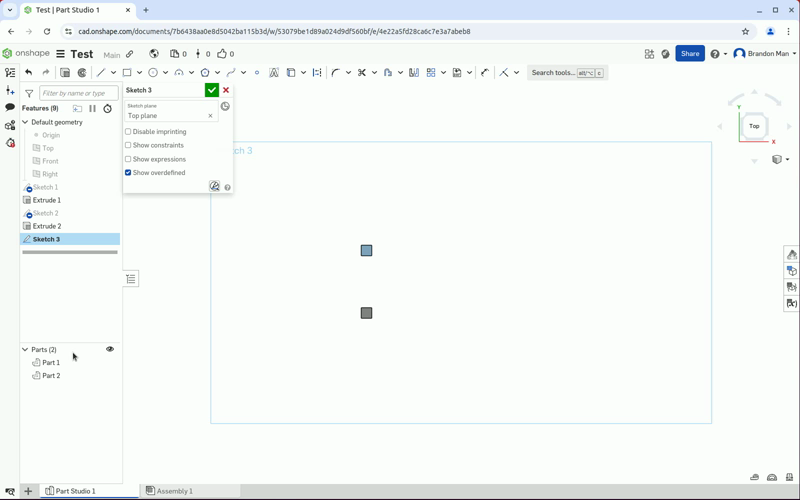
key(y)
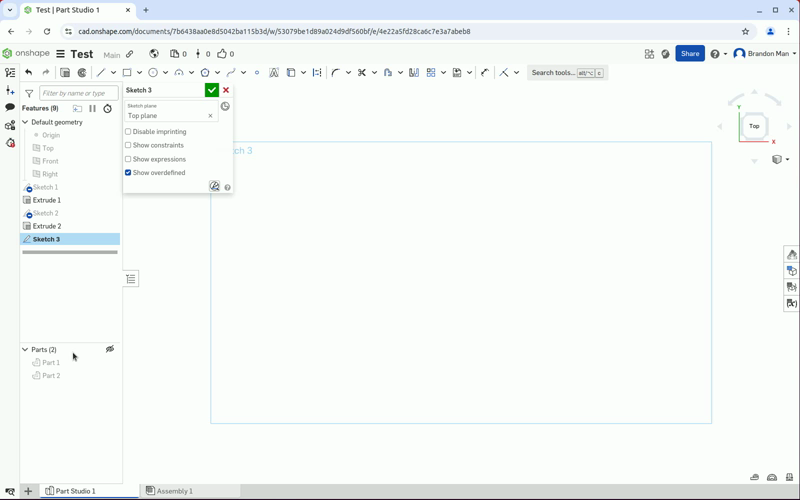
key(l)
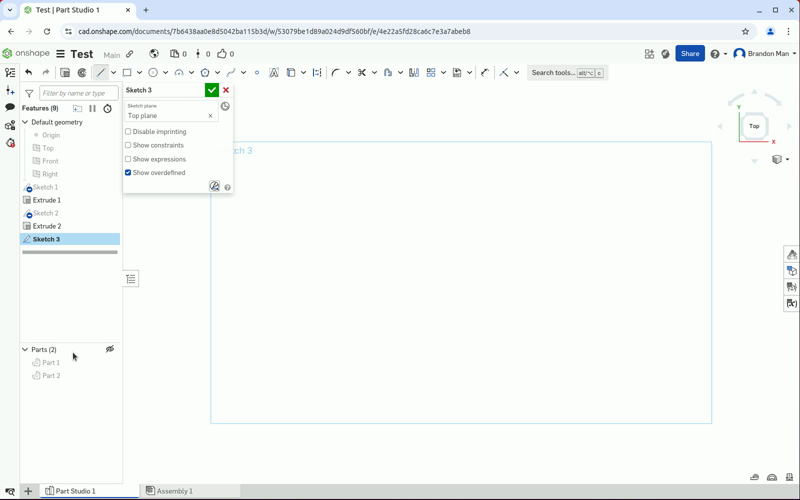
key_down(shift)
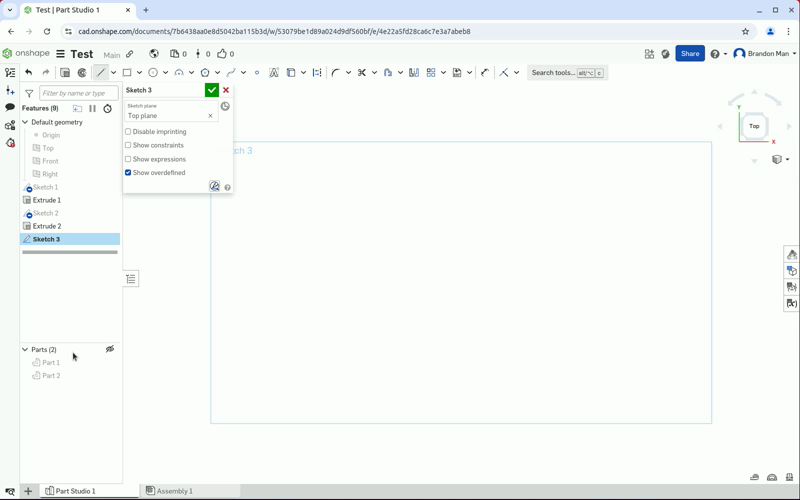
mouse_move(552, 318)
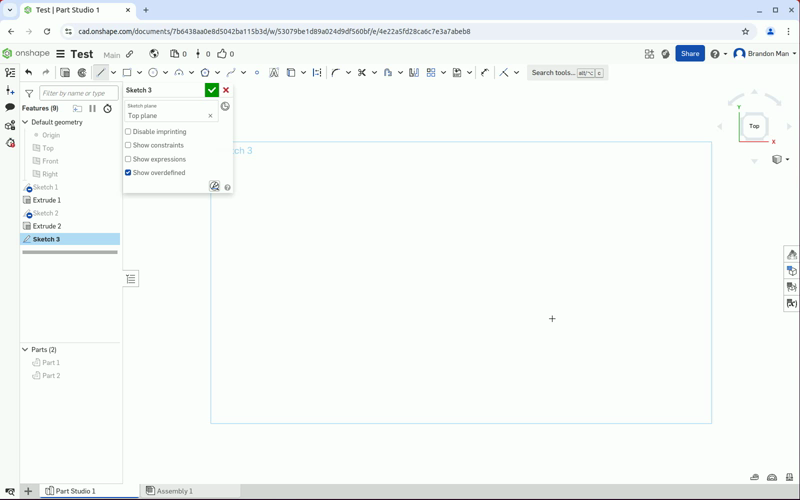
click(552, 318)
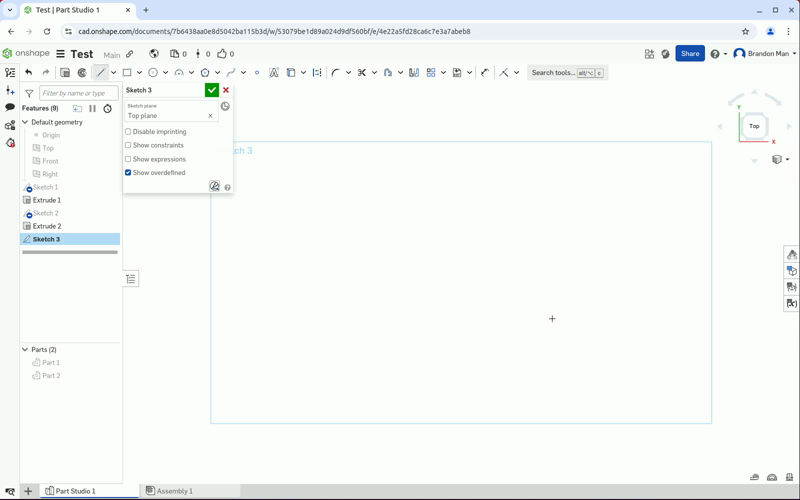
key_up(shift)
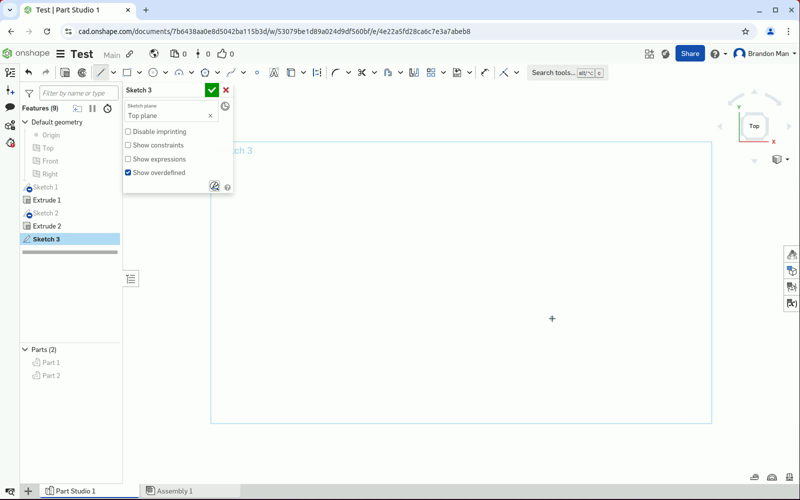
key_down(shift)
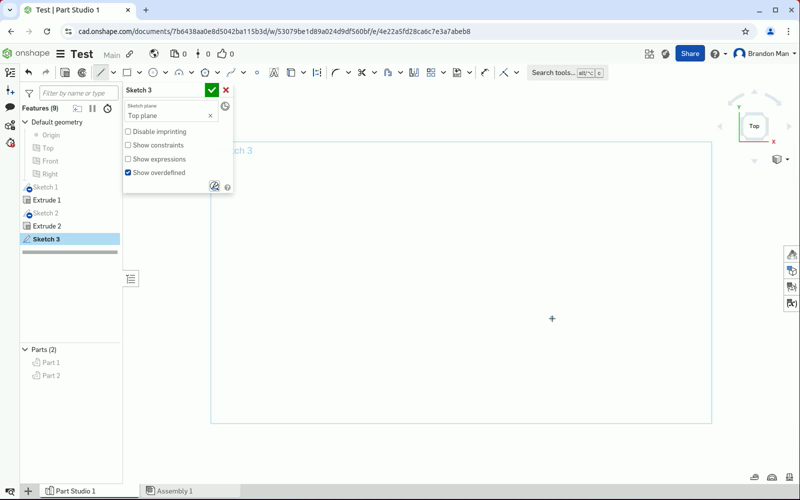
mouse_move(582, 318)
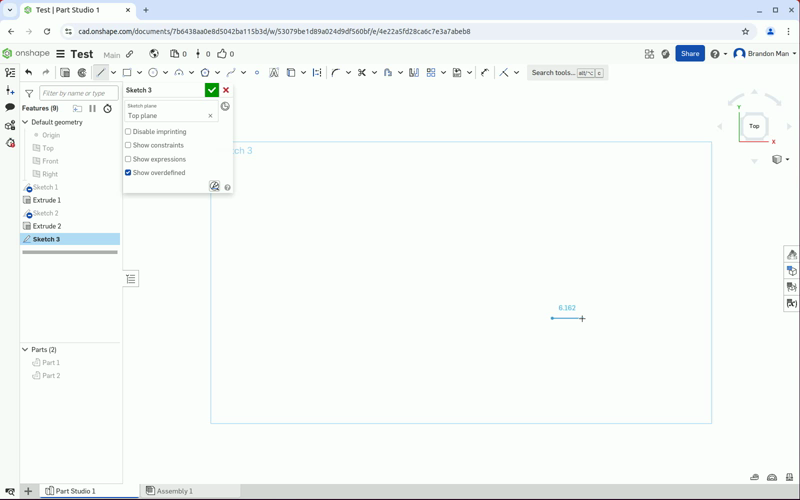
mouse_move(562, 318)
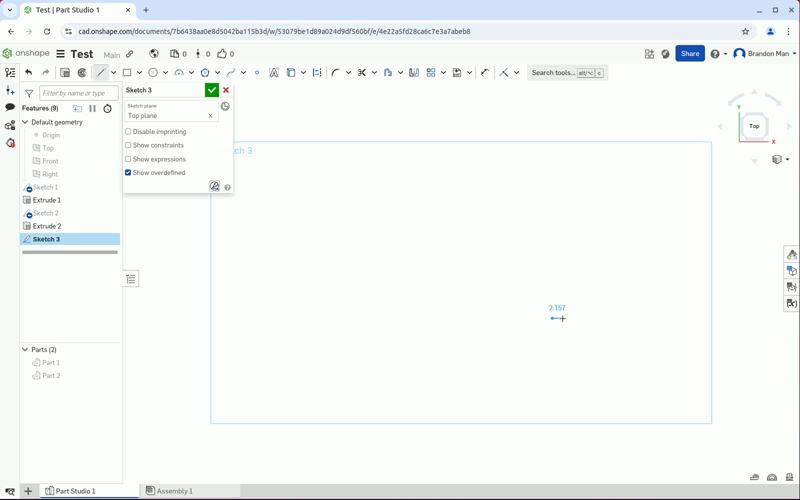
click(562, 318)
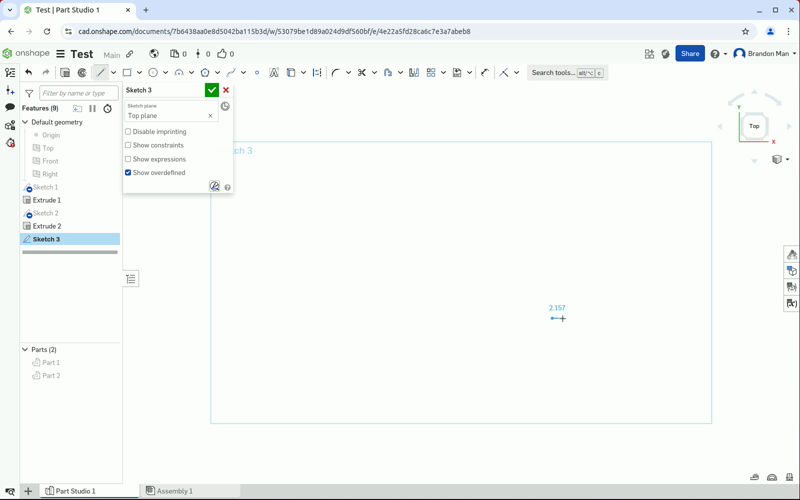
key_up(shift)
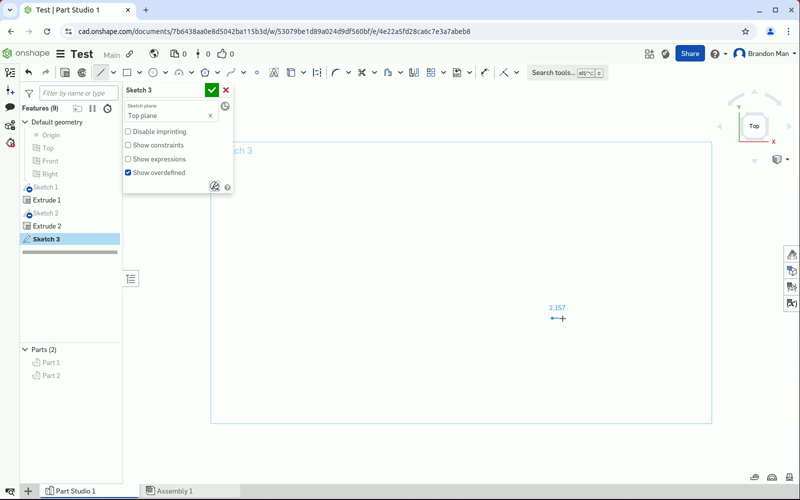
key_down(shift)
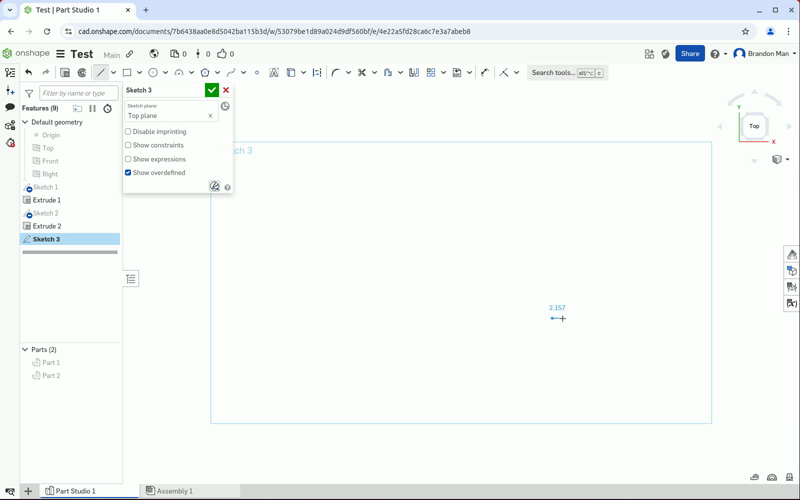
mouse_move(589, 318)
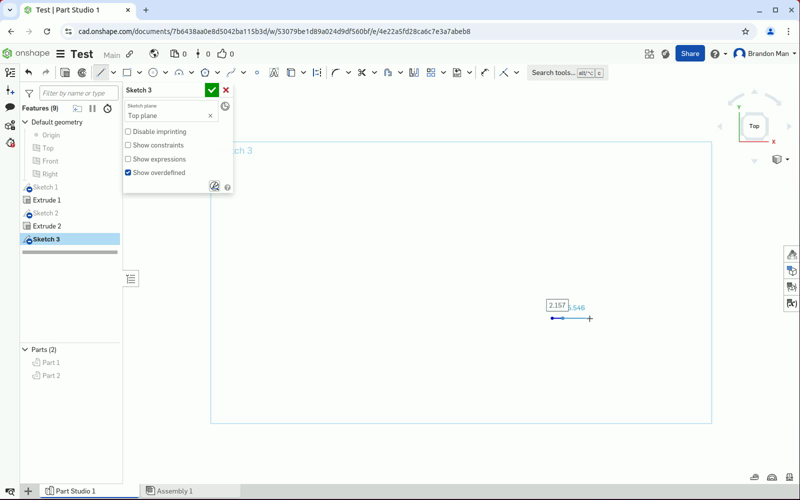
mouse_move(562, 307)
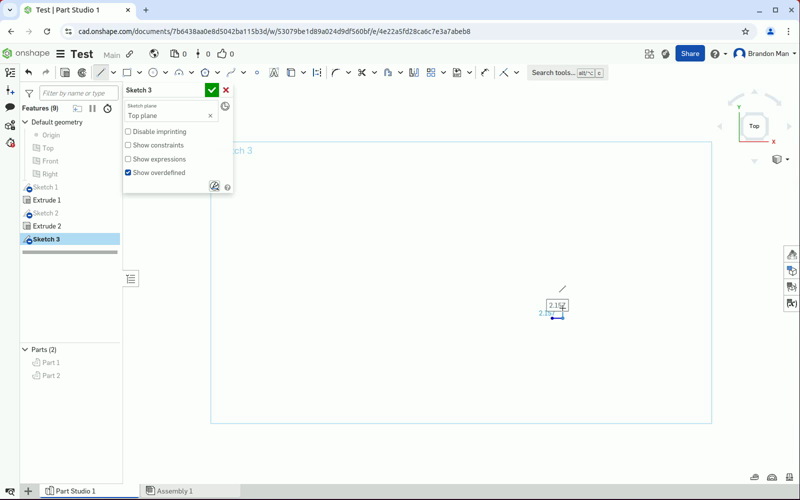
click(562, 307)
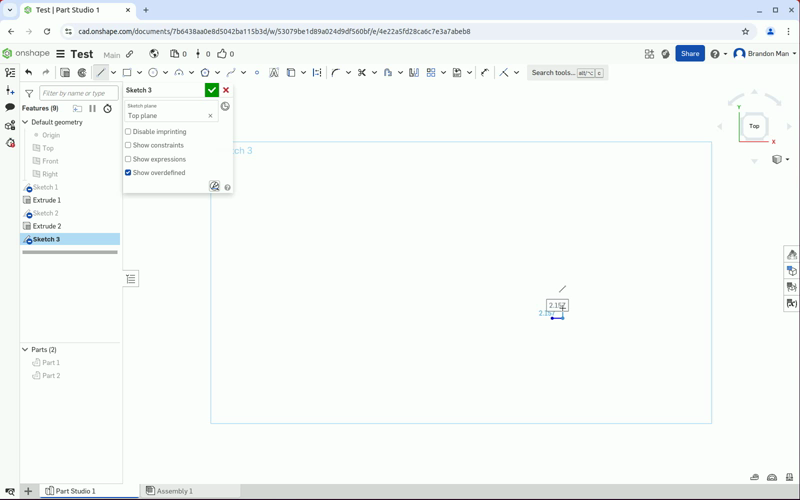
key_up(shift)
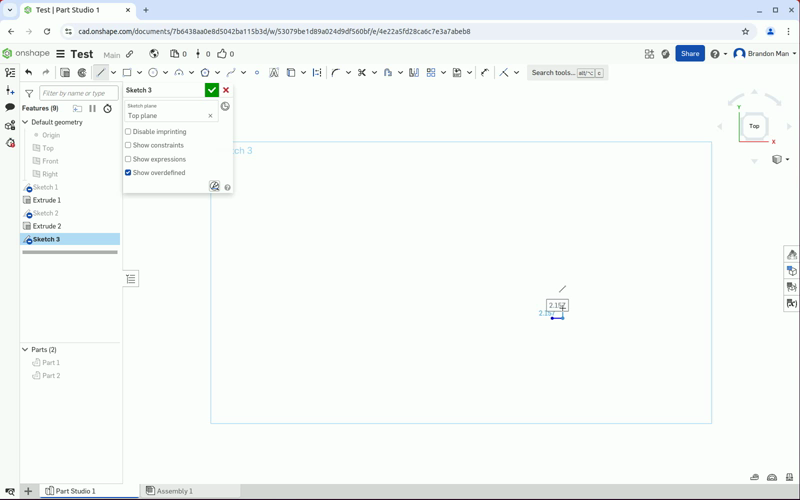
key_down(shift)
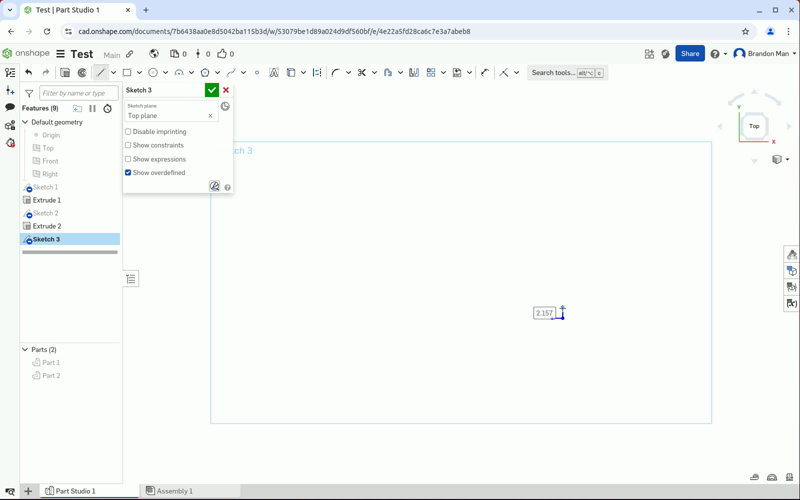
mouse_move(589, 307)
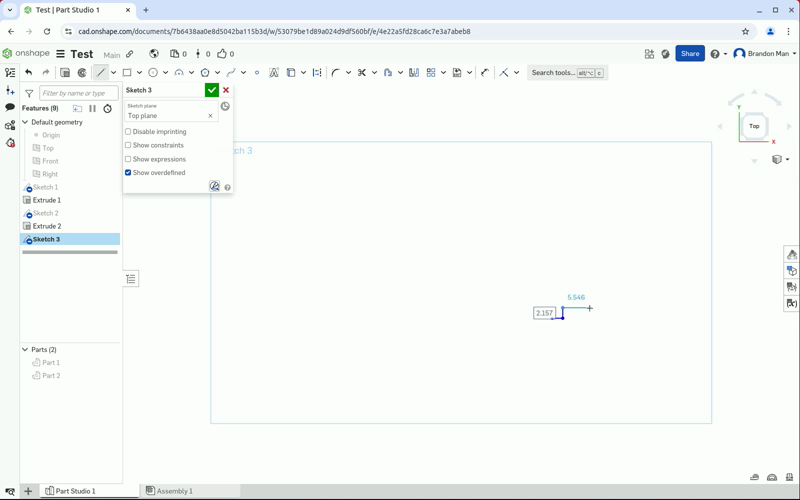
mouse_move(552, 307)
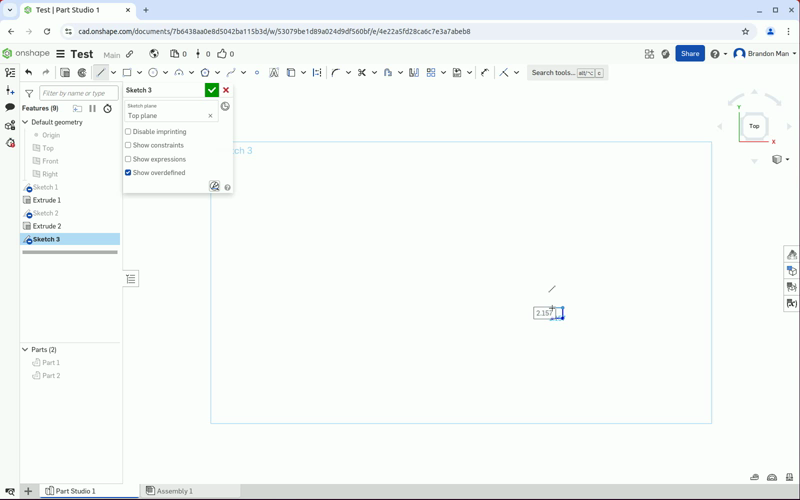
click(552, 307)
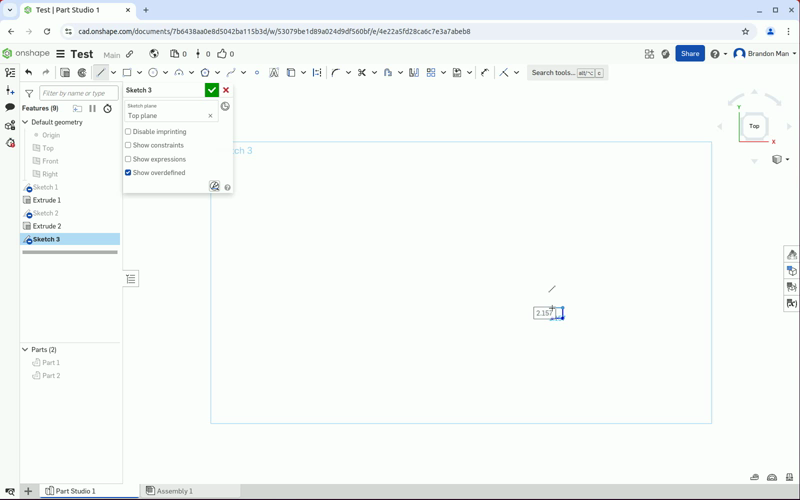
key_up(shift)
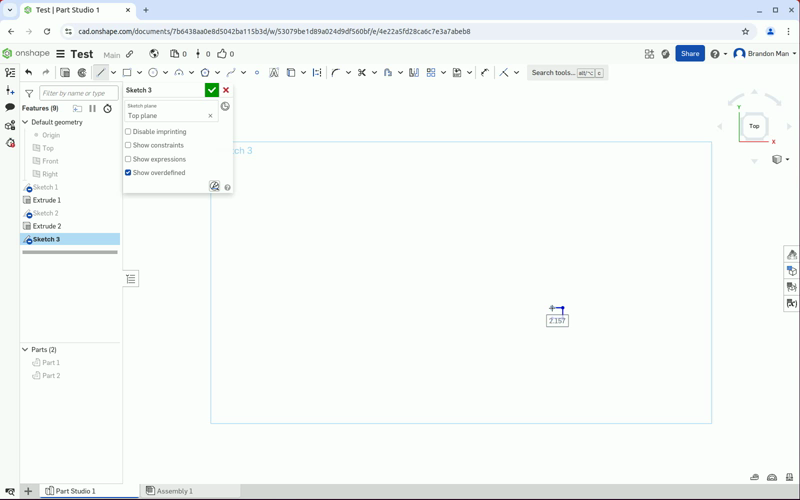
mouse_move(582, 307)
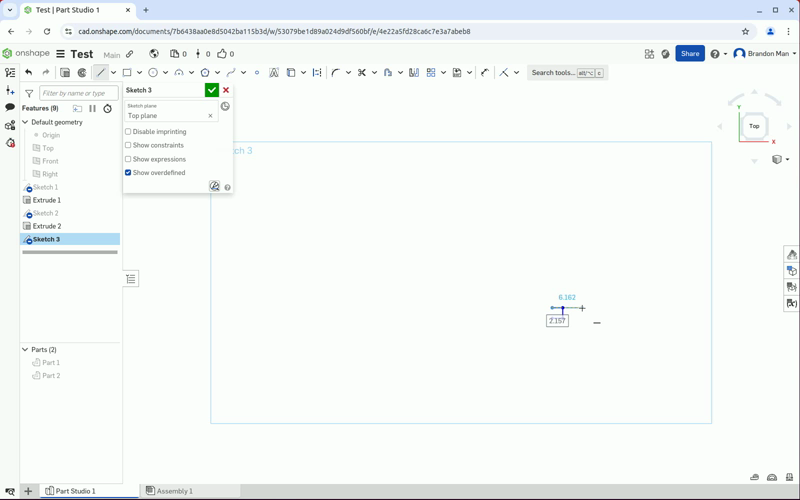
key_down(shift)
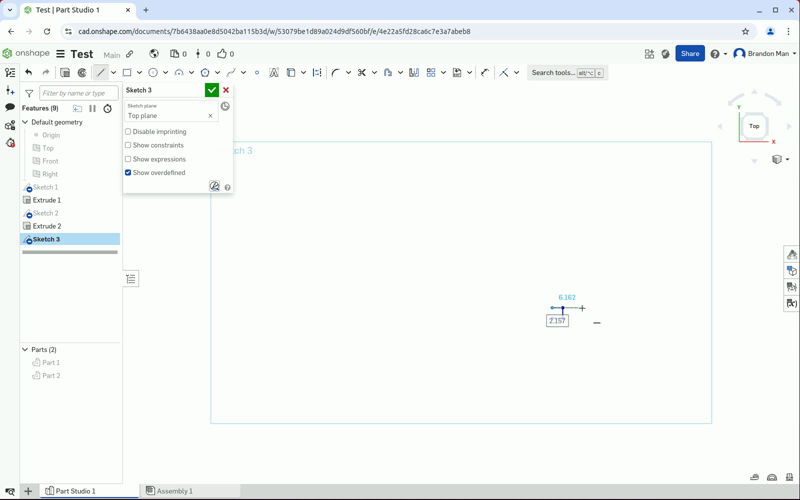
mouse_move(552, 318)
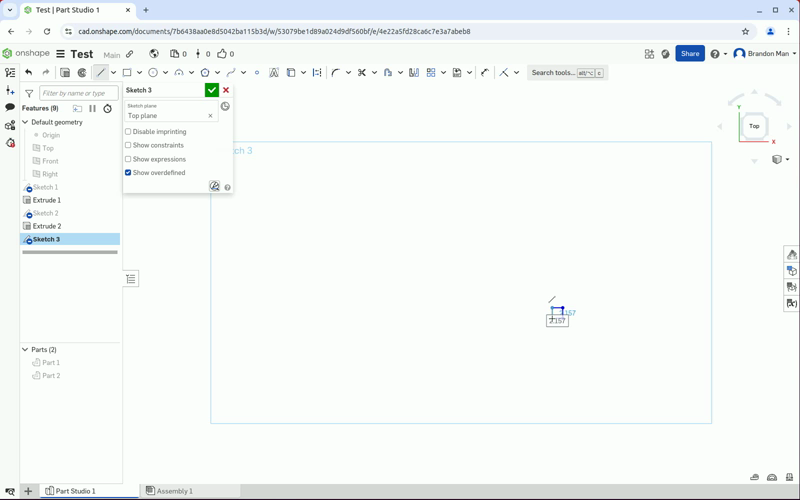
key_up(shift)
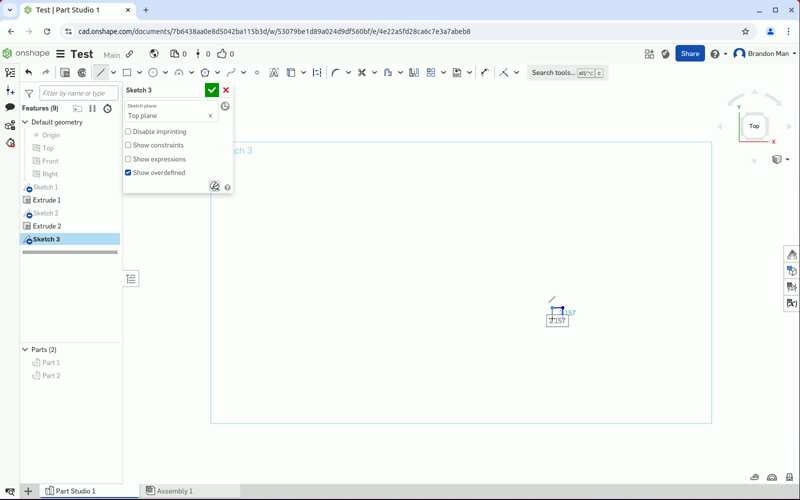
click(552, 318)
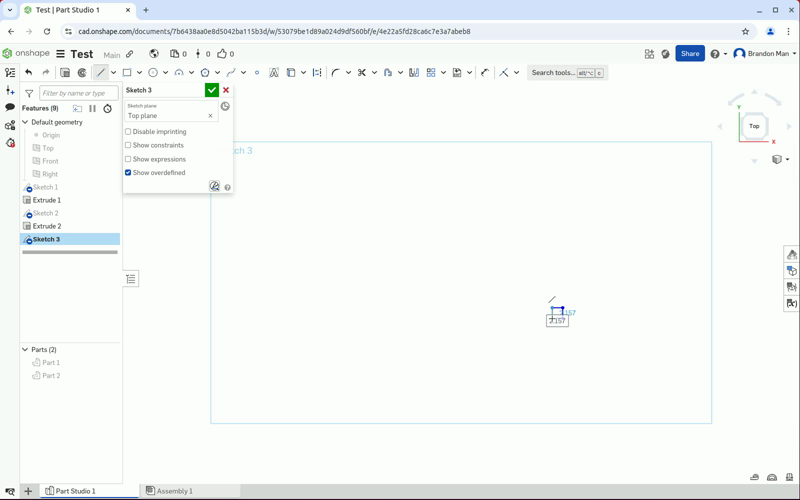
key(esc)
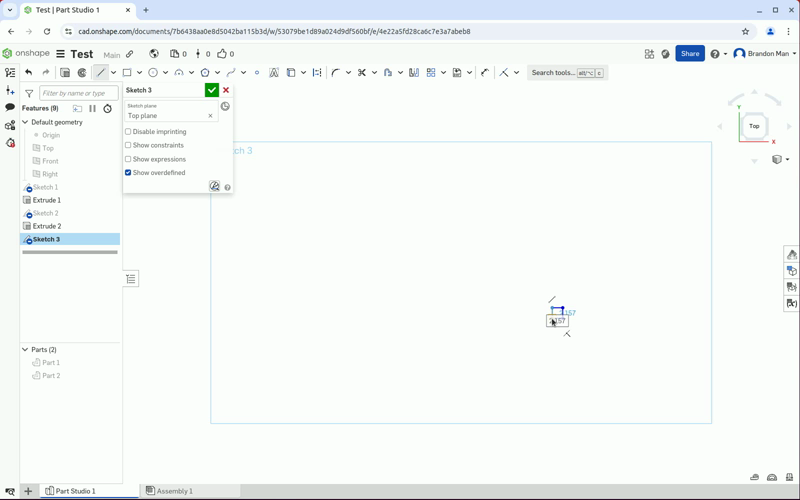
mouse_move(561, 311)
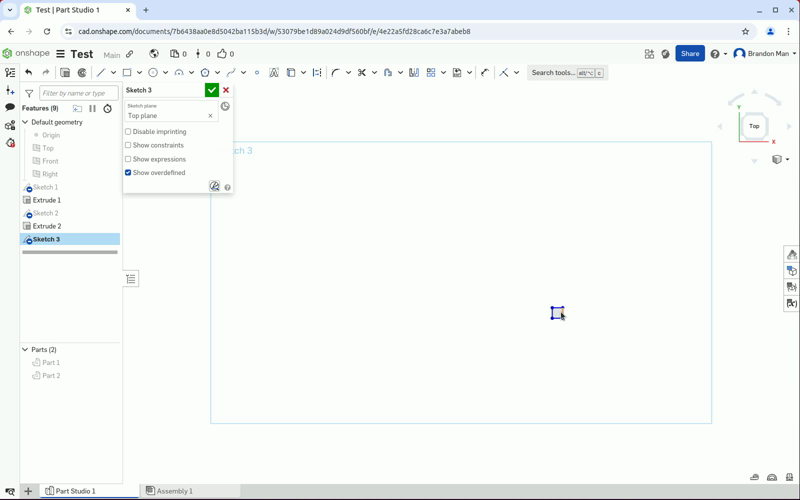
scroll(6)
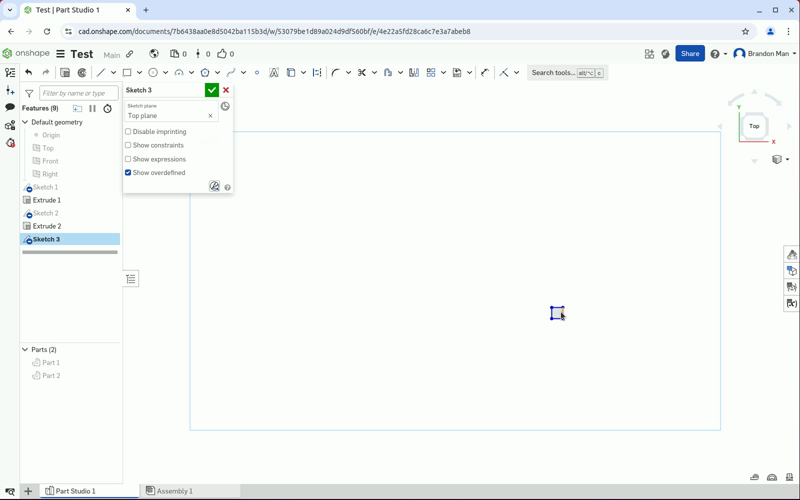
scroll(6)
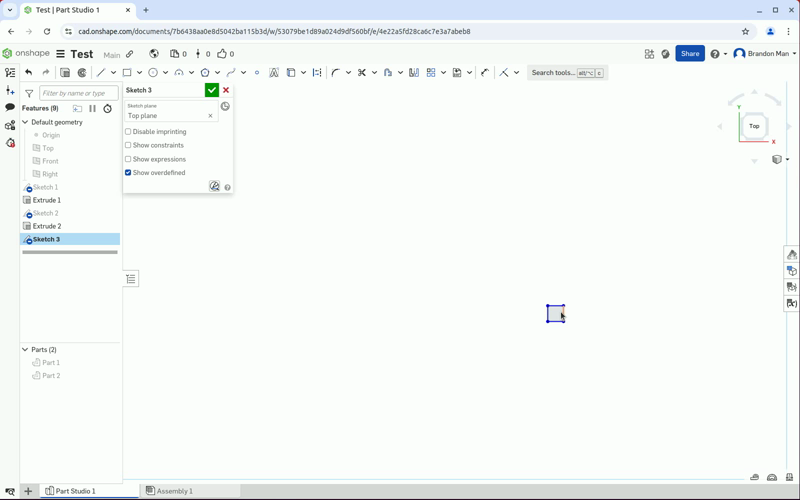
scroll(6)
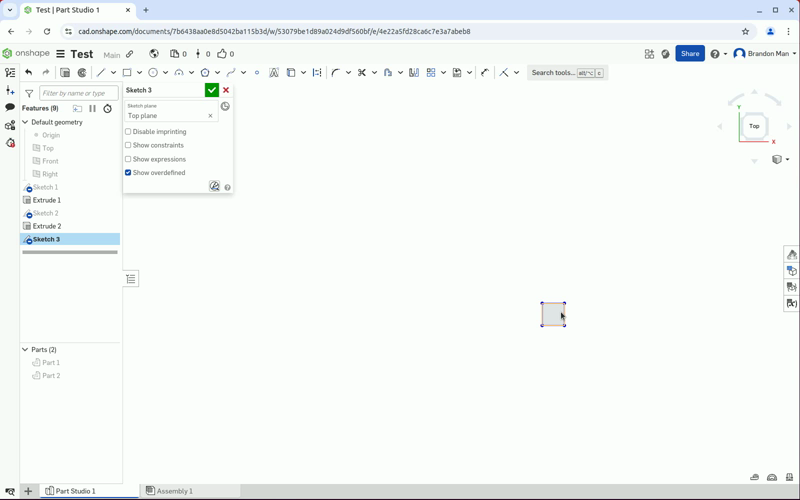
scroll(6)
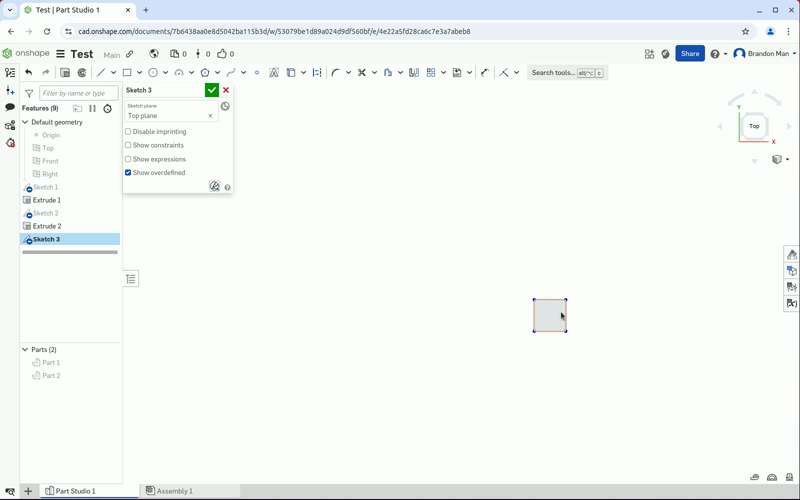
scroll(6)
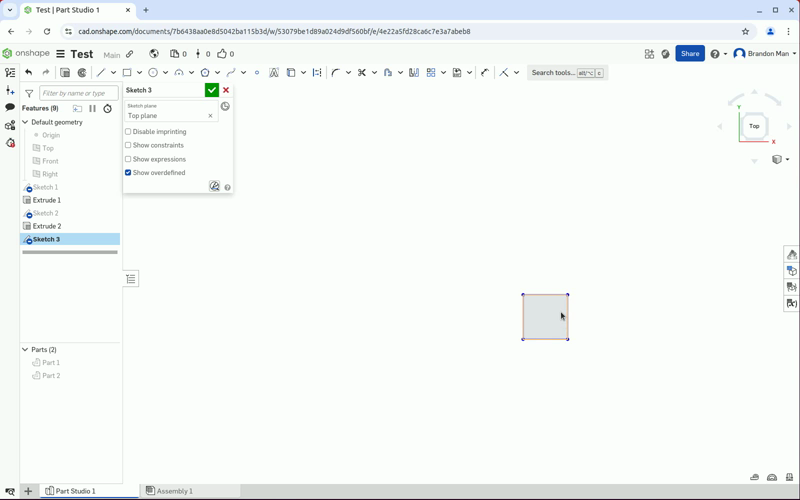
scroll(6)
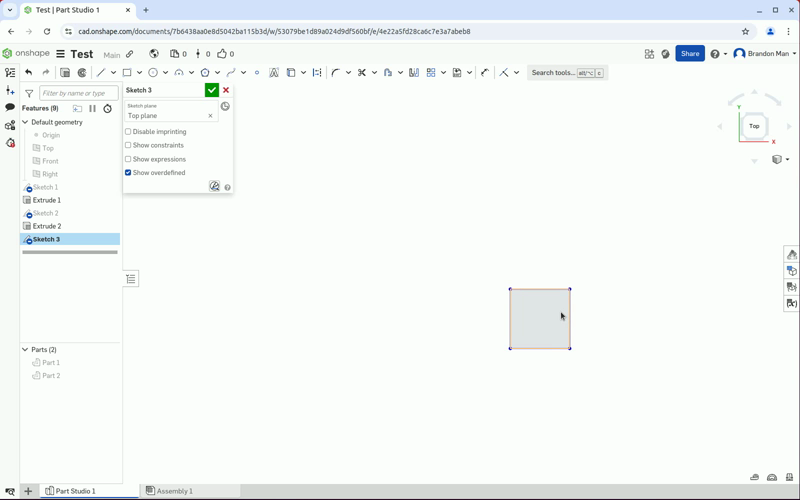
scroll(6)
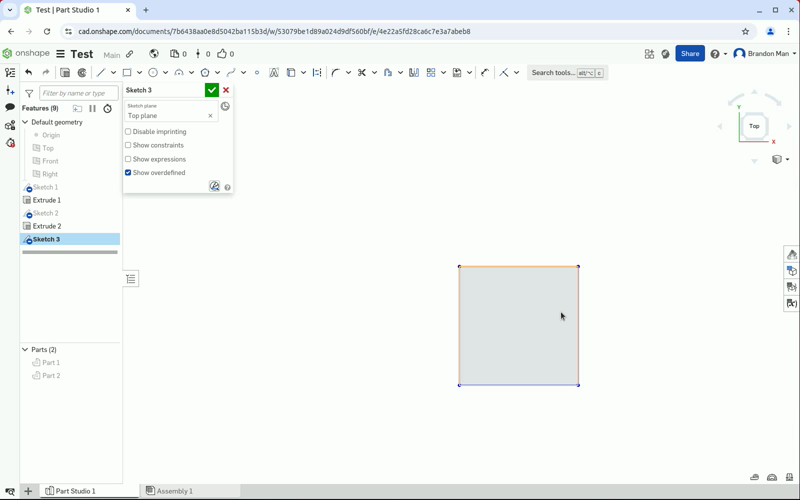
click(561, 311)
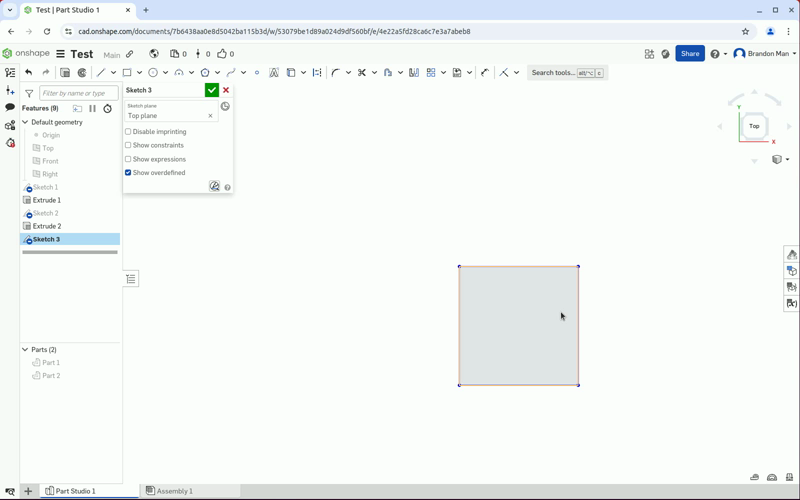
scroll(-6)
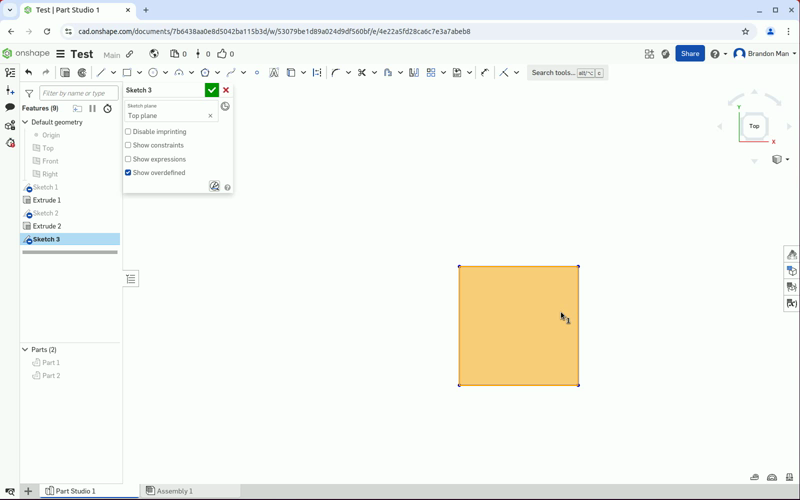
scroll(-6)
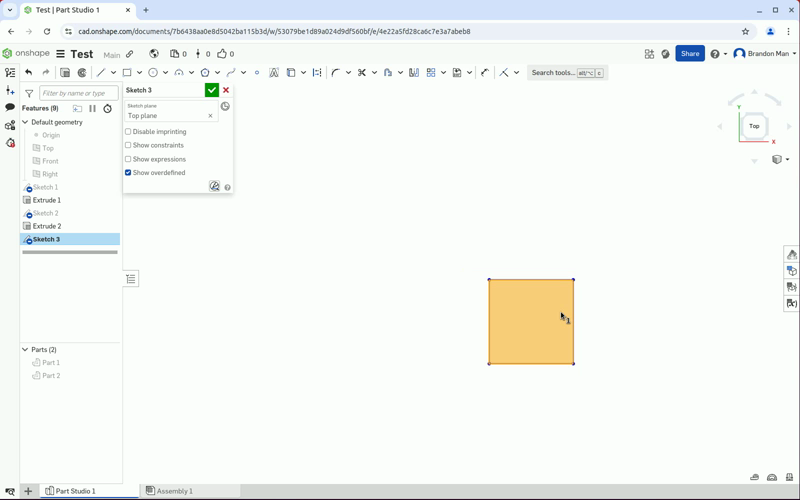
scroll(-6)
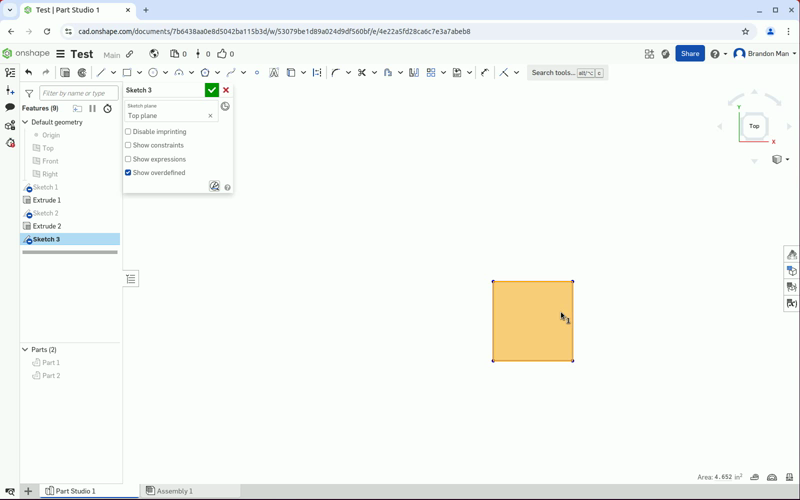
scroll(-6)
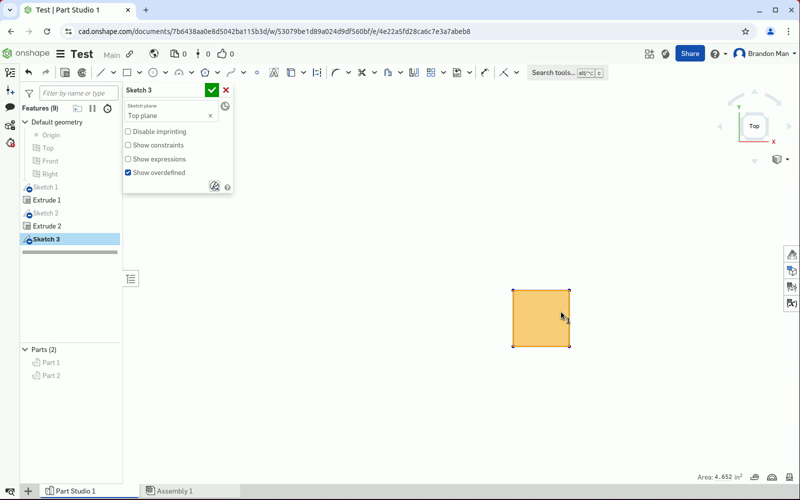
scroll(-6)
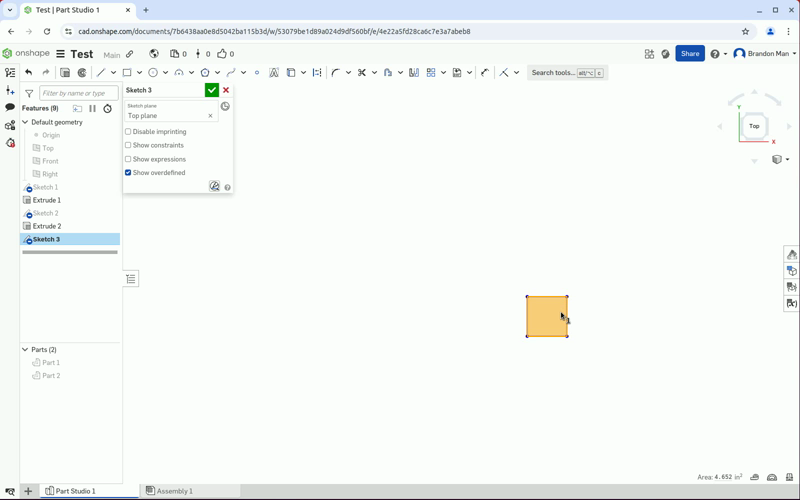
scroll(-6)
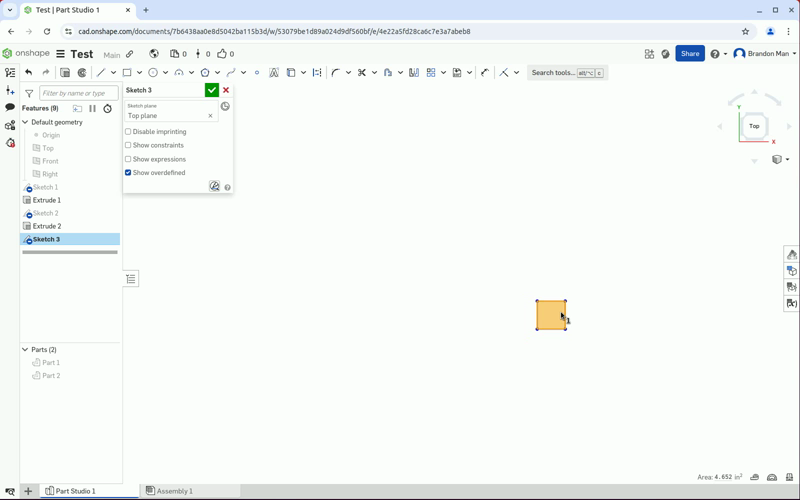
scroll(-6)
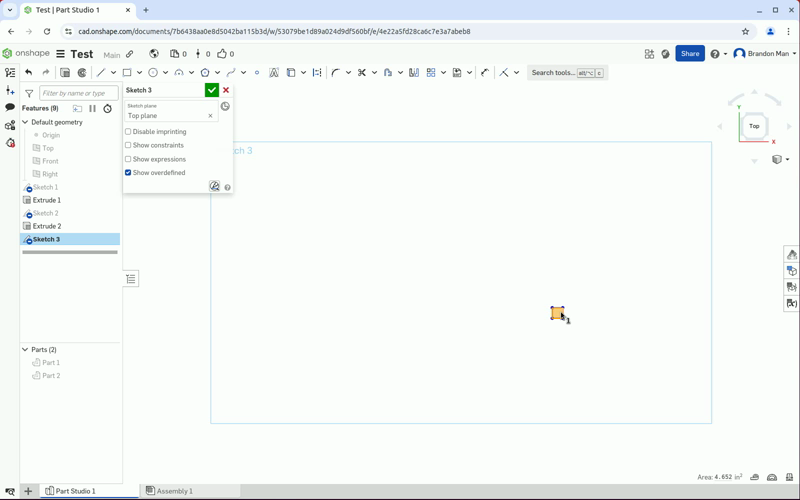
mouse_move(73, 352)
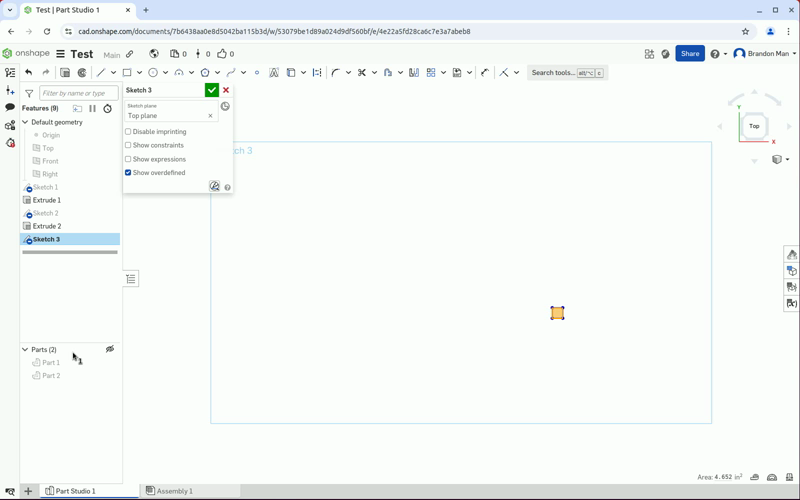
key(shift+y)
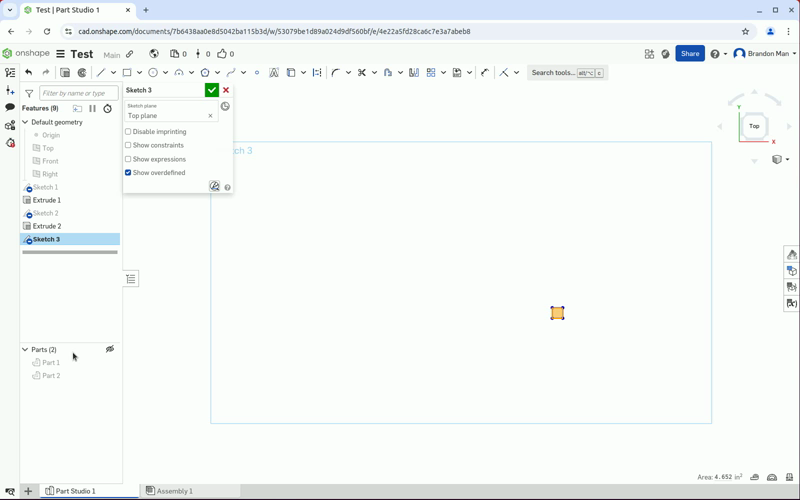
key(shift+e)
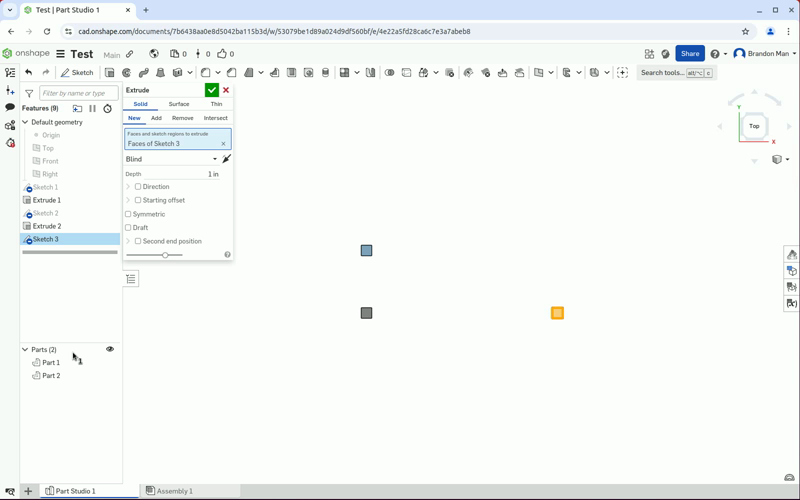
mouse_move(143, 106)
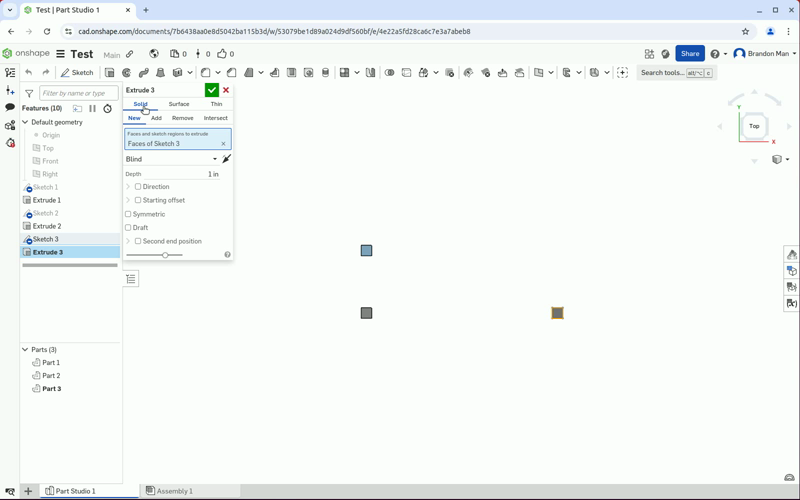
click(143, 106)
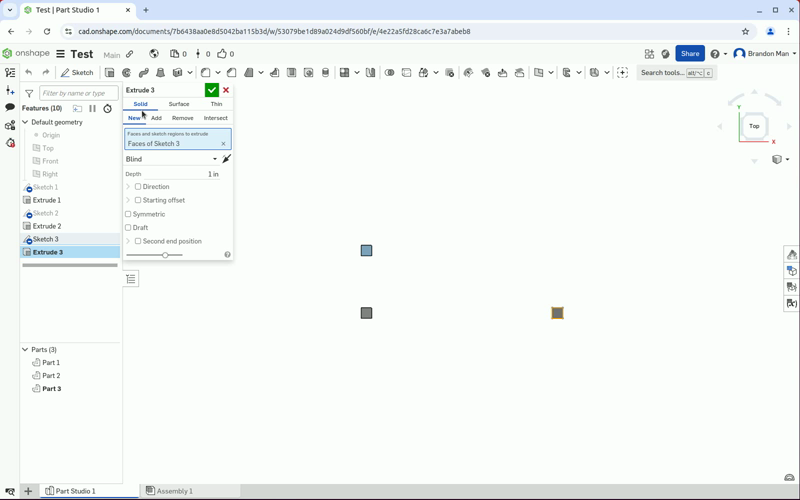
mouse_move(137, 120)
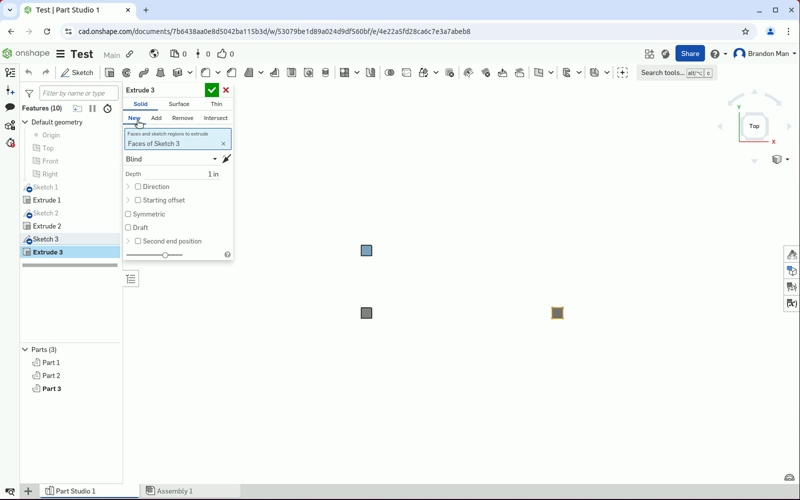
click(137, 120)
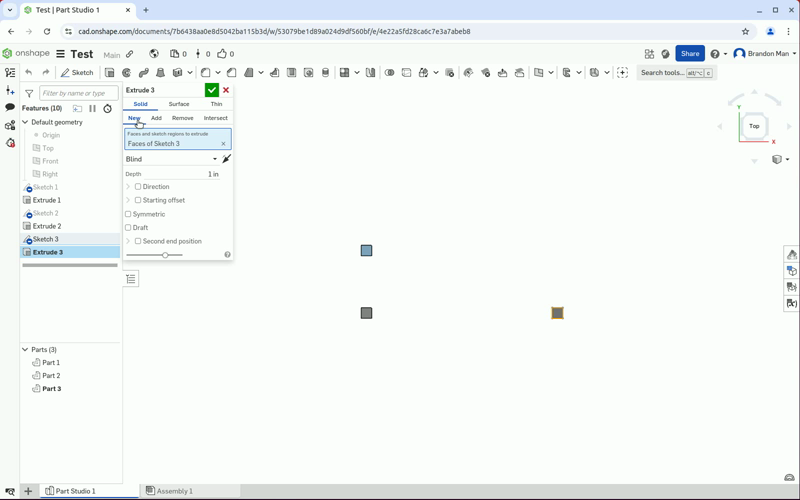
key(tab, 4)
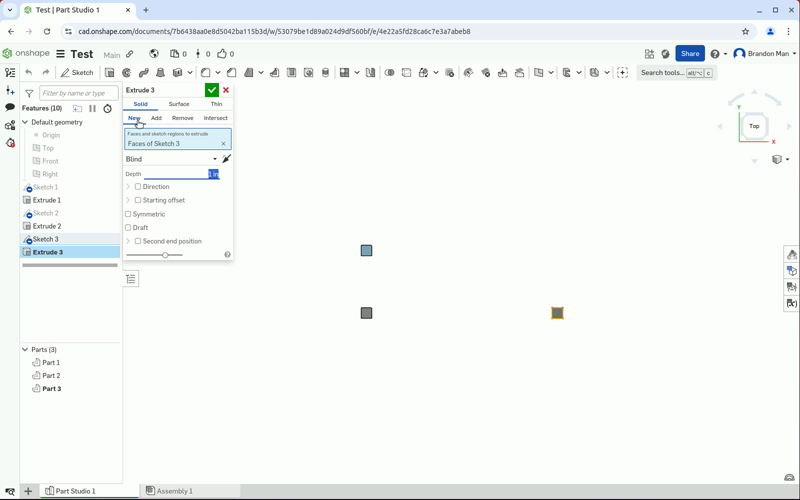
text(16.128)
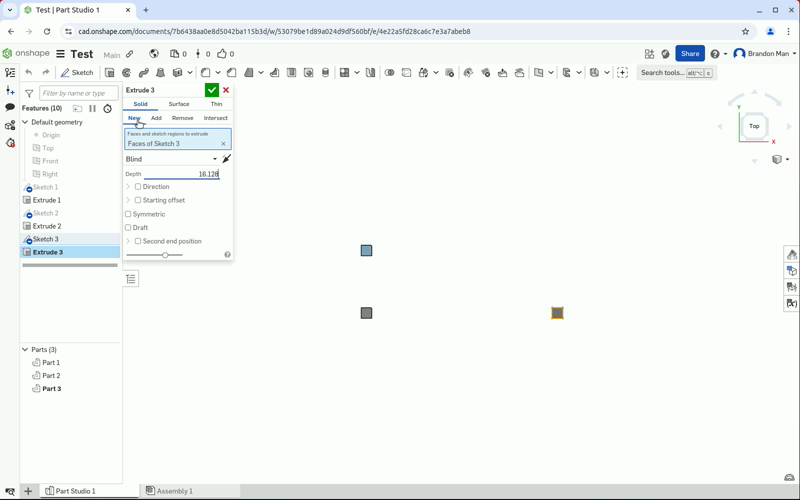
key(enter)
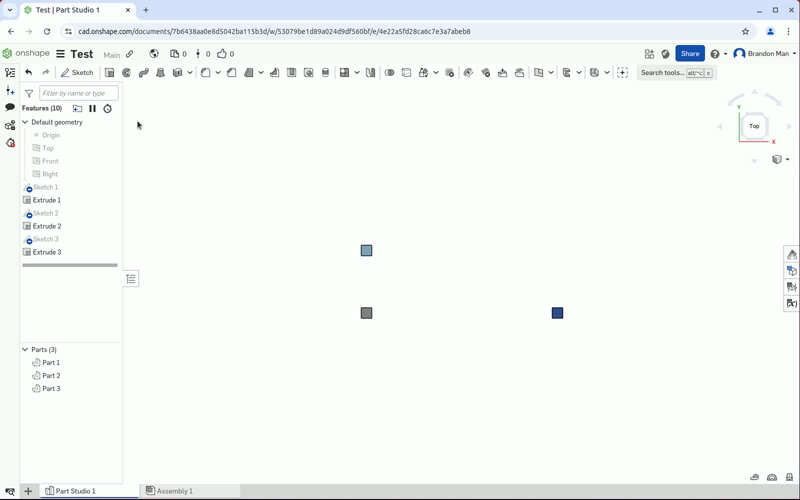
key(shift+h)
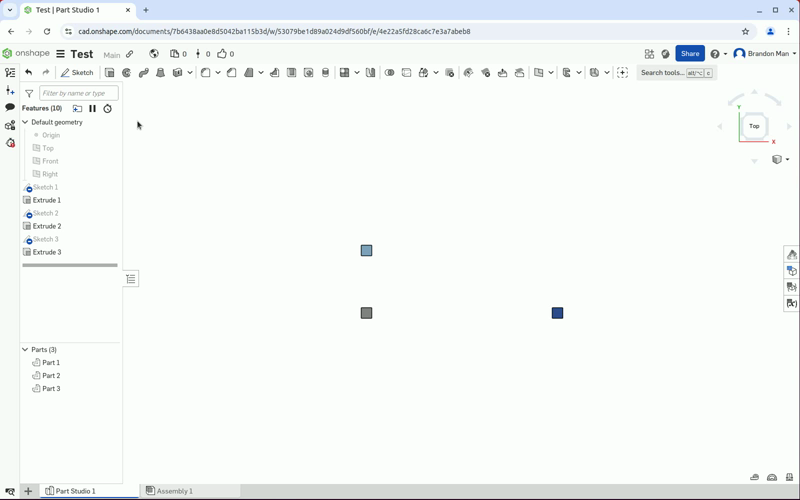
key(shift+h)
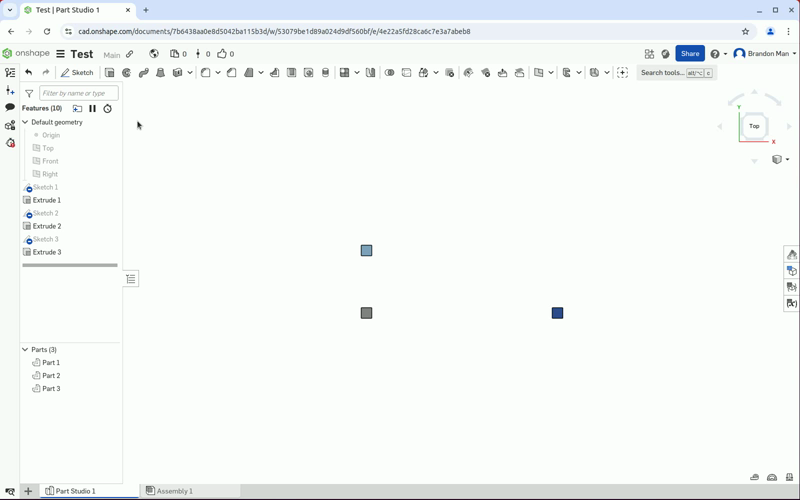
mouse_move(73, 189)
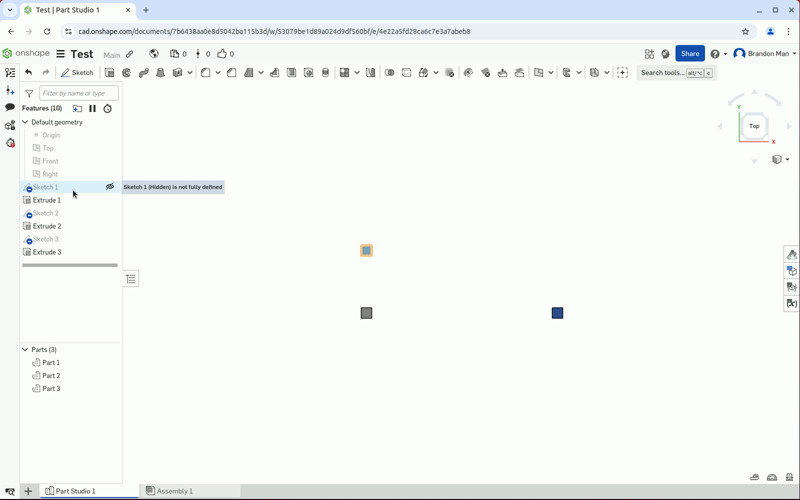
click(73, 189)
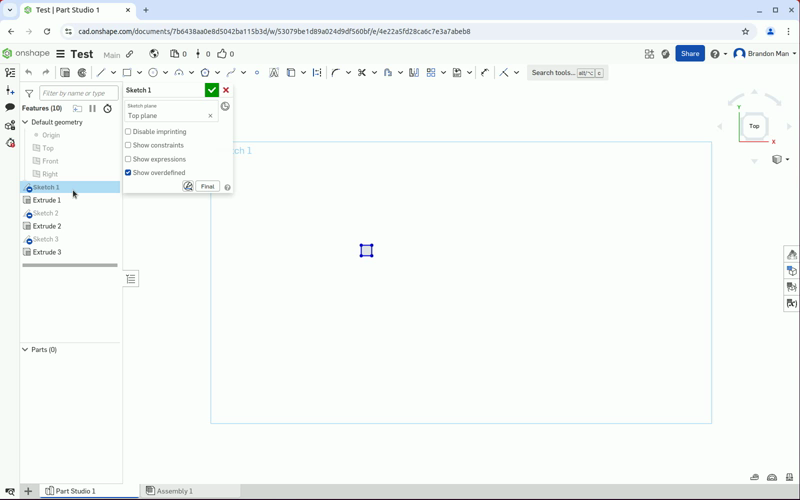
mouse_move(229, 92)
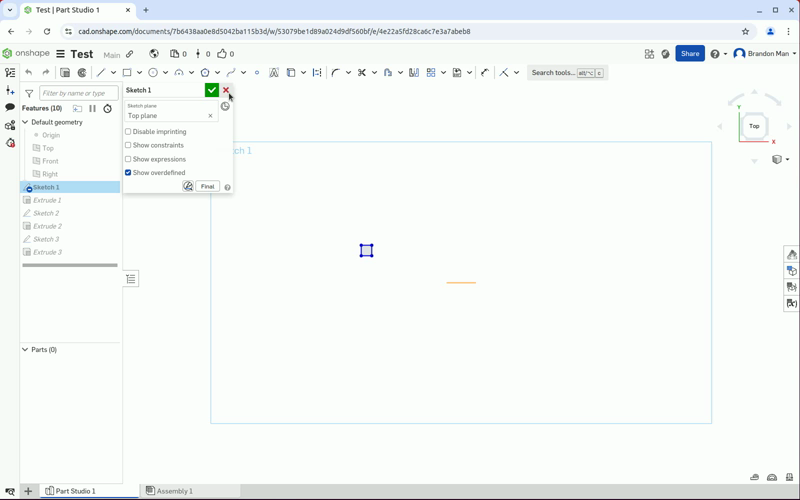
click(229, 92)
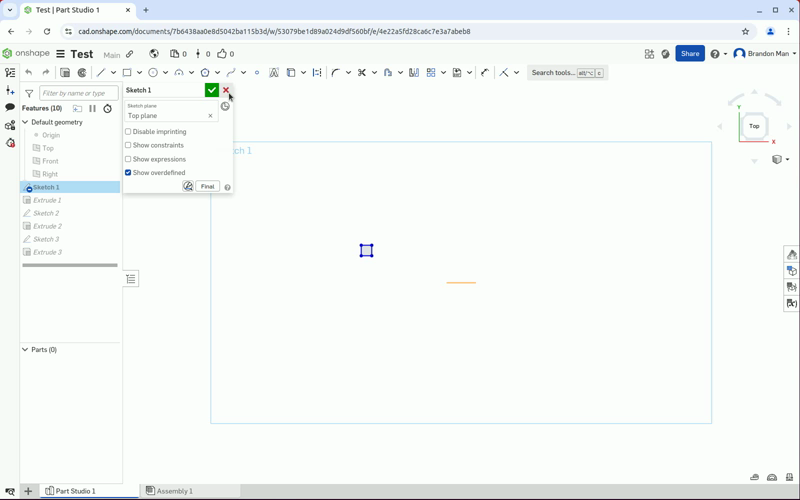
key(shift+s)
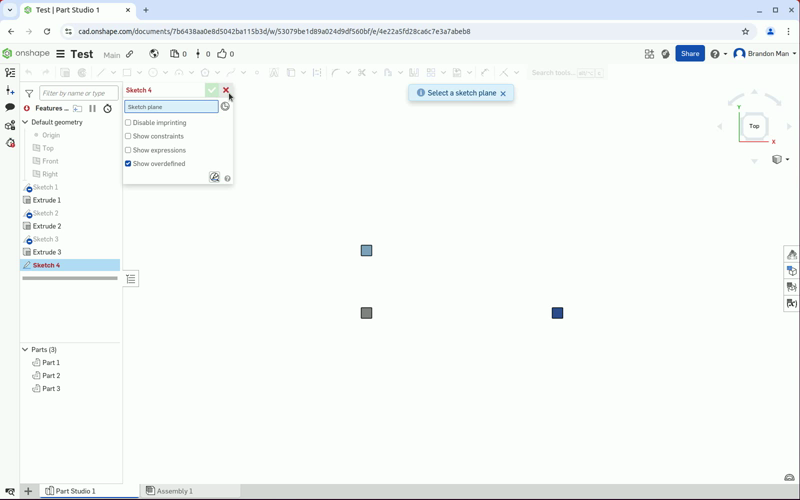
mouse_move(73, 150)
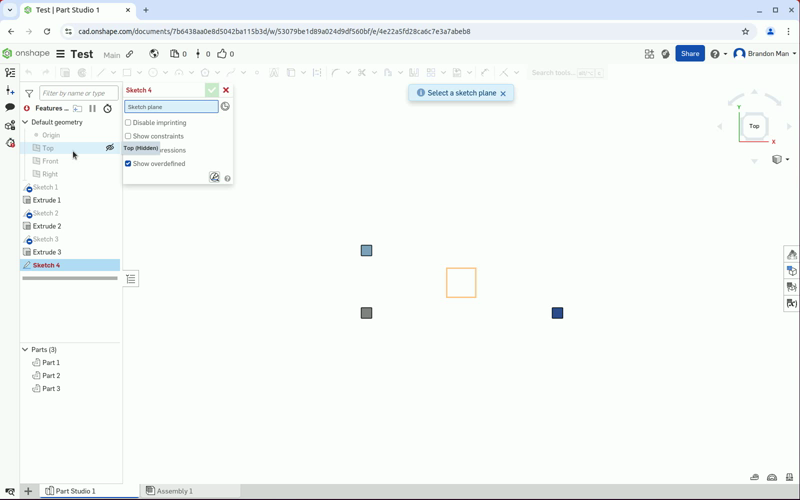
click(73, 150)
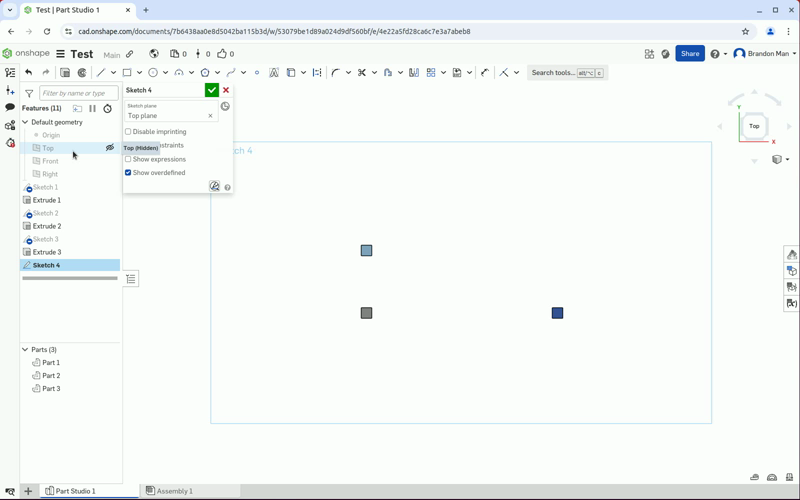
mouse_move(73, 352)
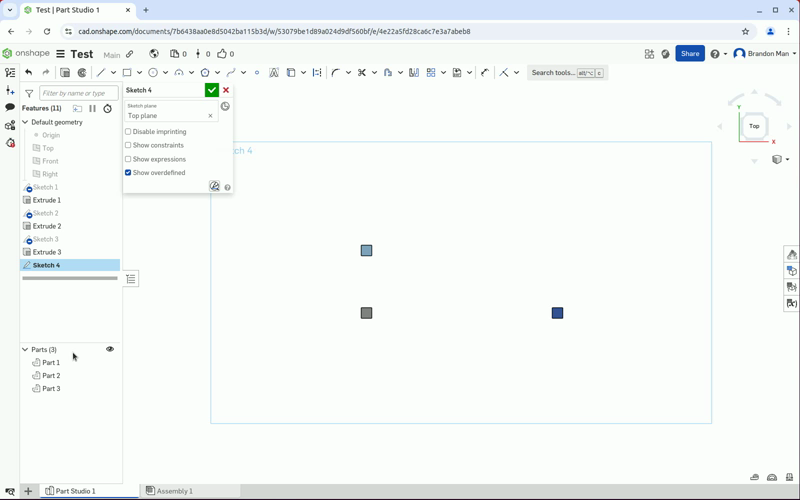
key(y)
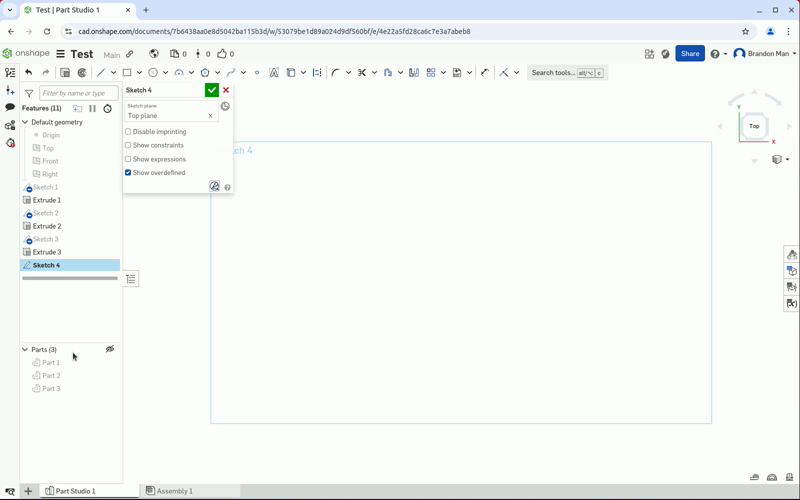
key(l)
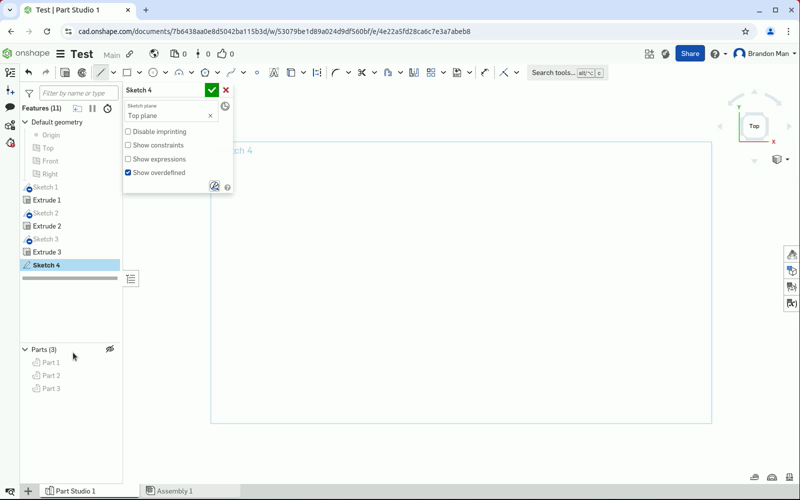
key_down(shift)
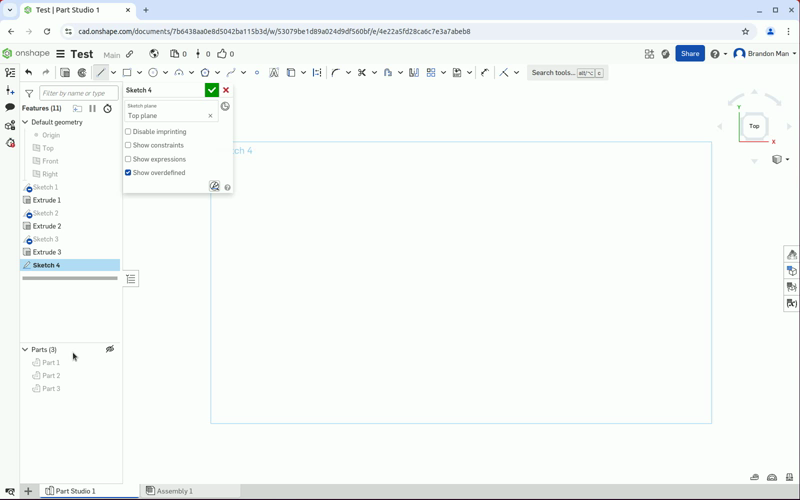
mouse_move(552, 255)
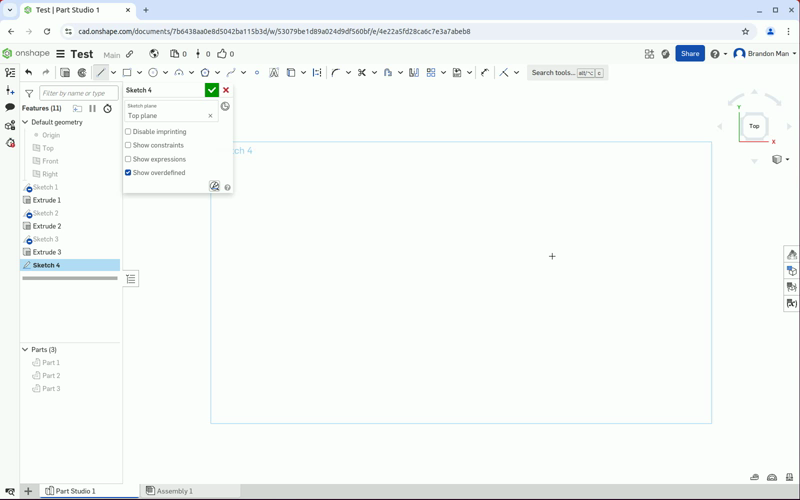
click(552, 255)
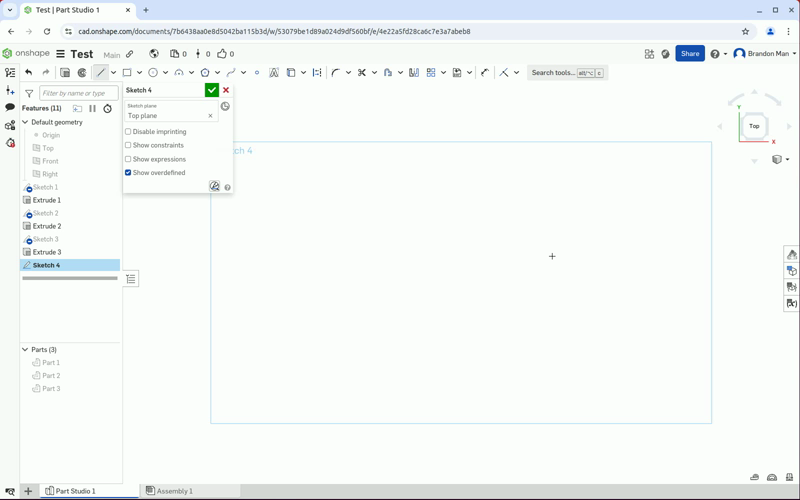
key_up(shift)
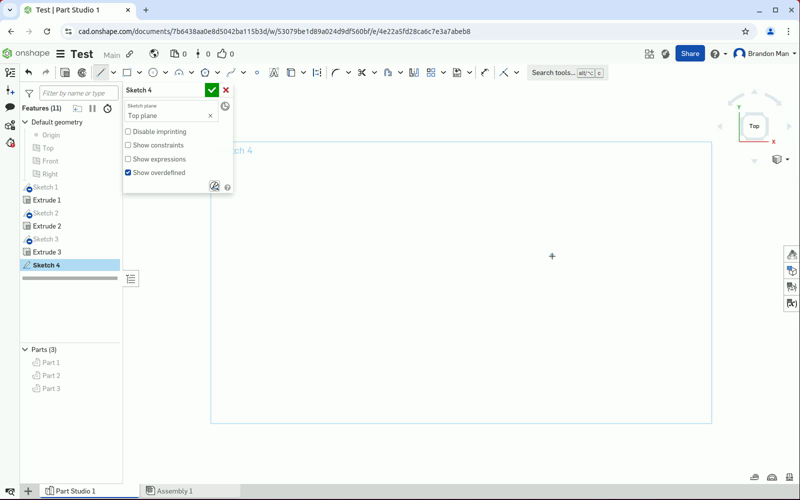
key_down(shift)
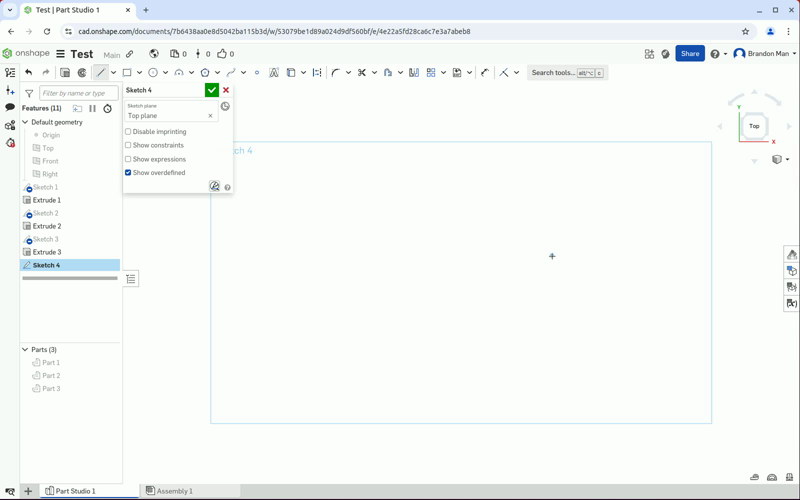
mouse_move(582, 255)
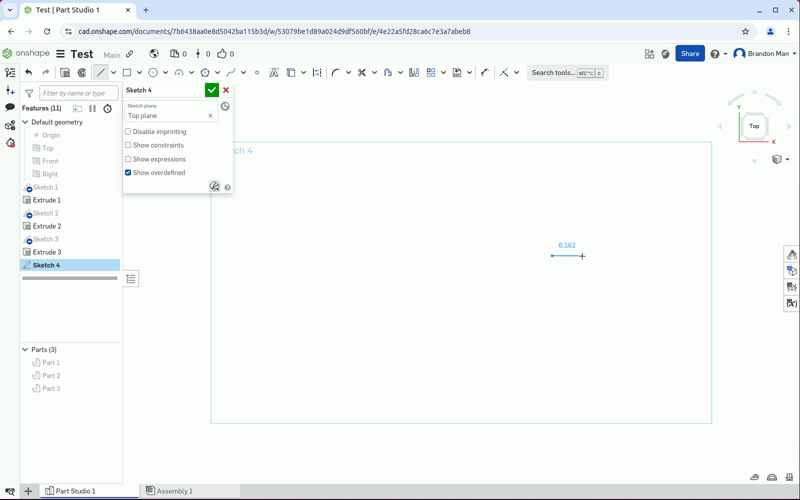
mouse_move(562, 255)
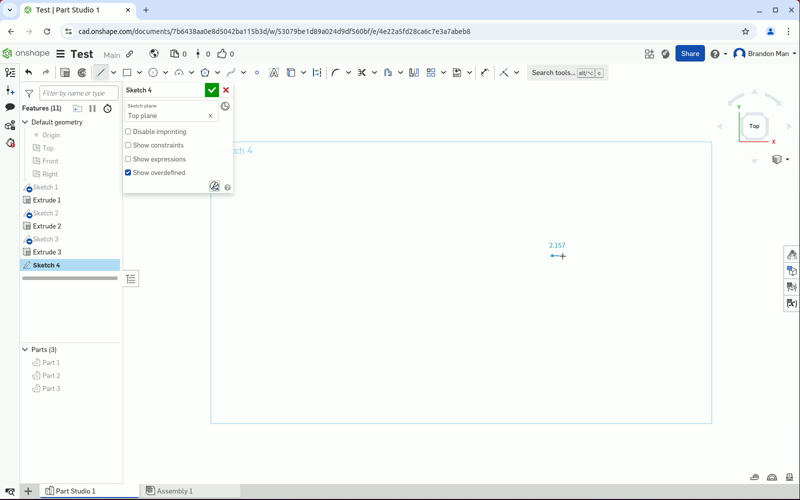
click(562, 255)
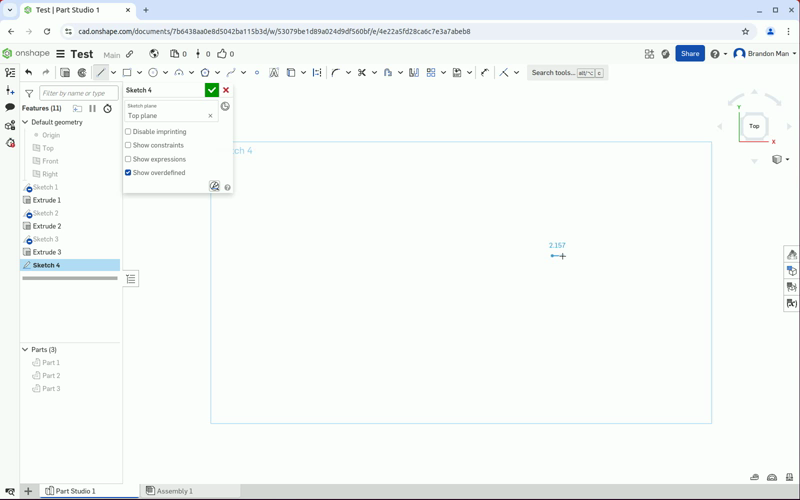
key_up(shift)
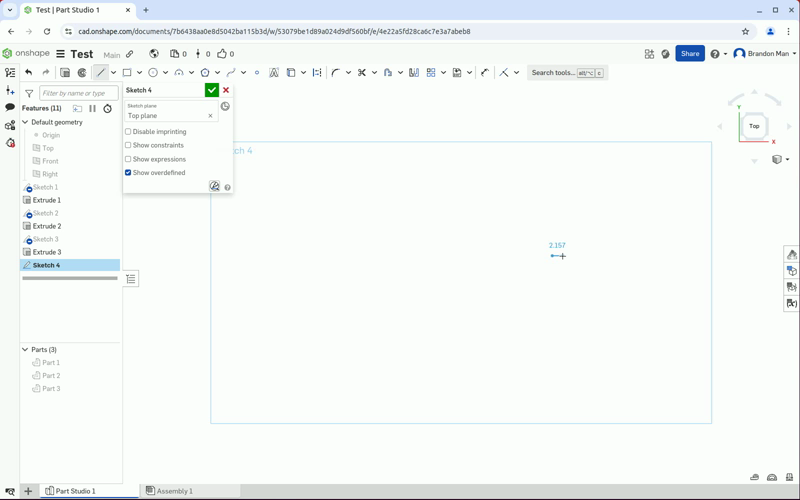
key_down(shift)
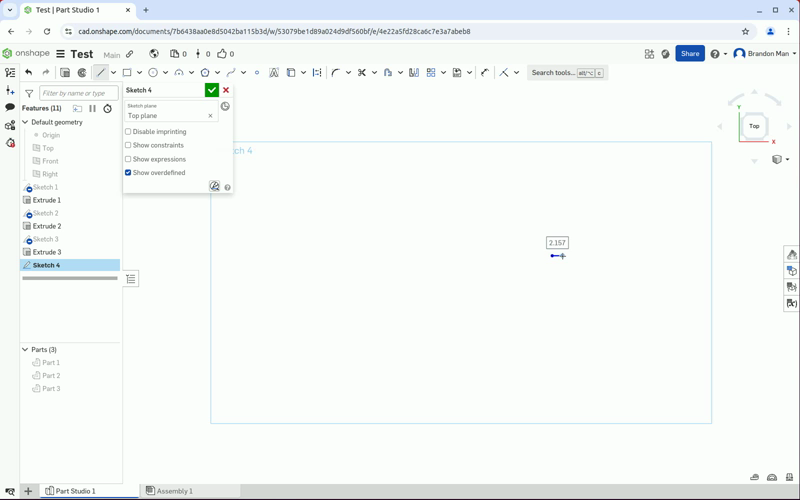
mouse_move(589, 255)
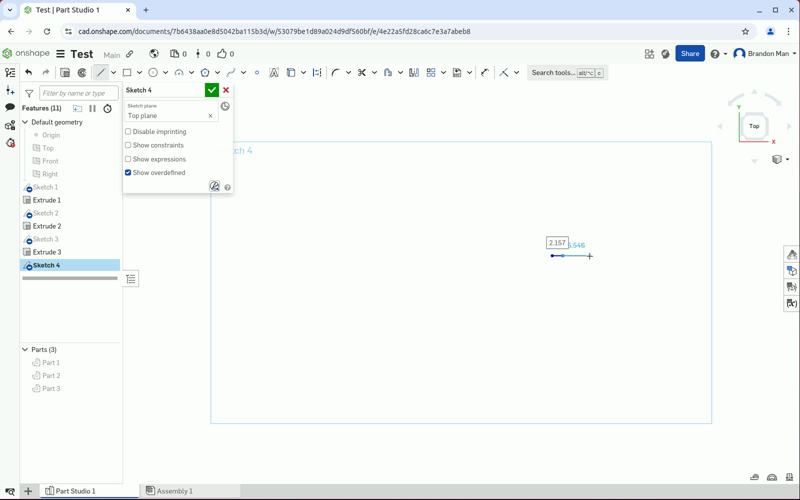
mouse_move(562, 245)
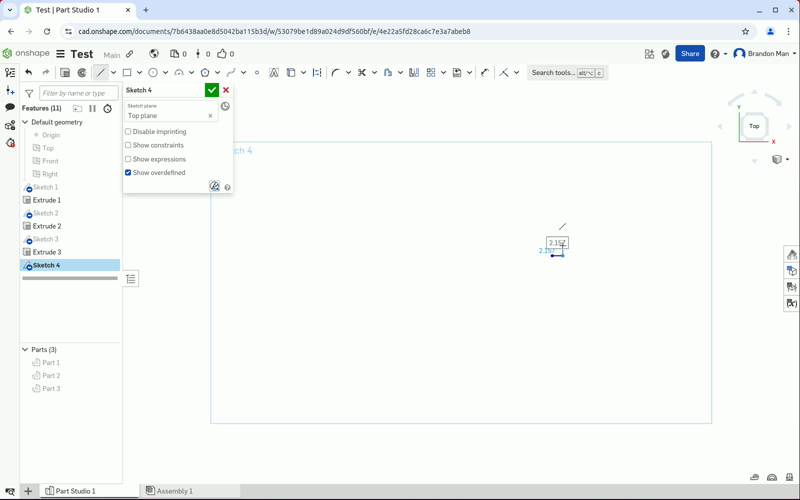
click(562, 245)
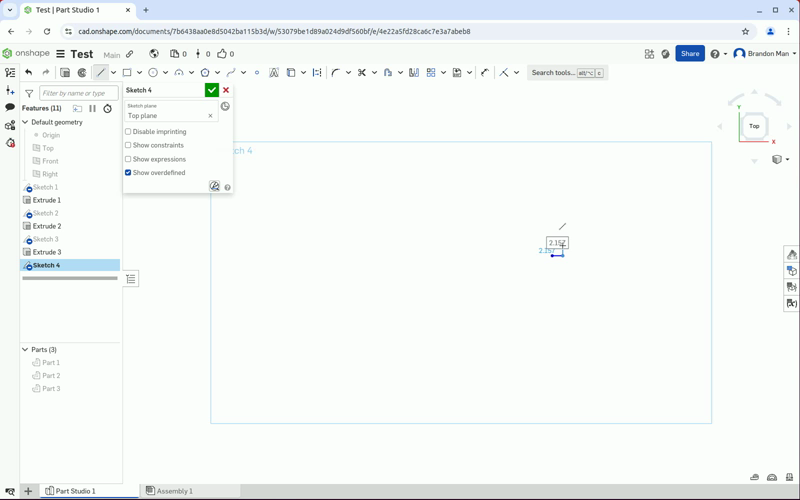
key_up(shift)
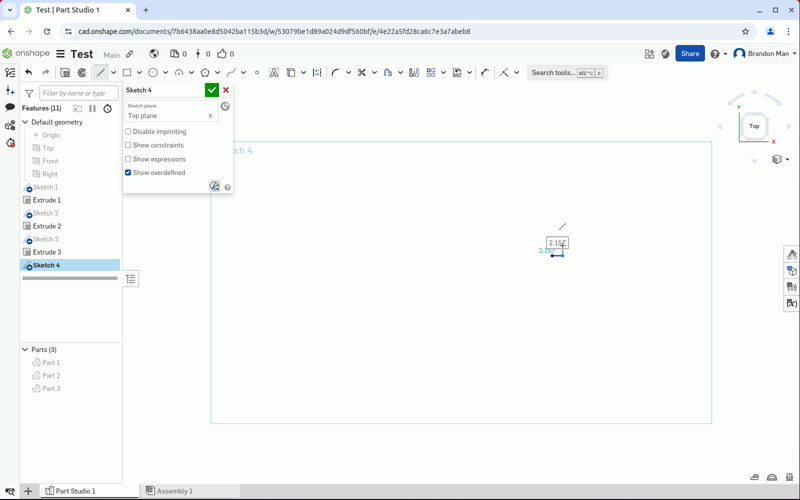
key_down(shift)
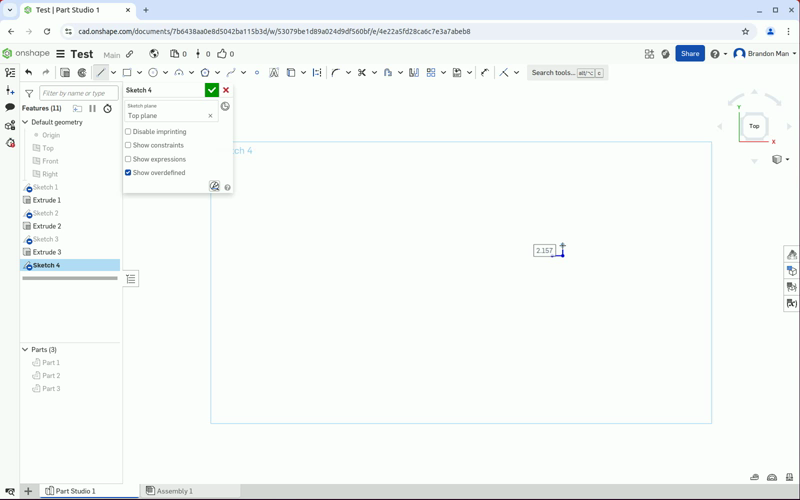
mouse_move(589, 245)
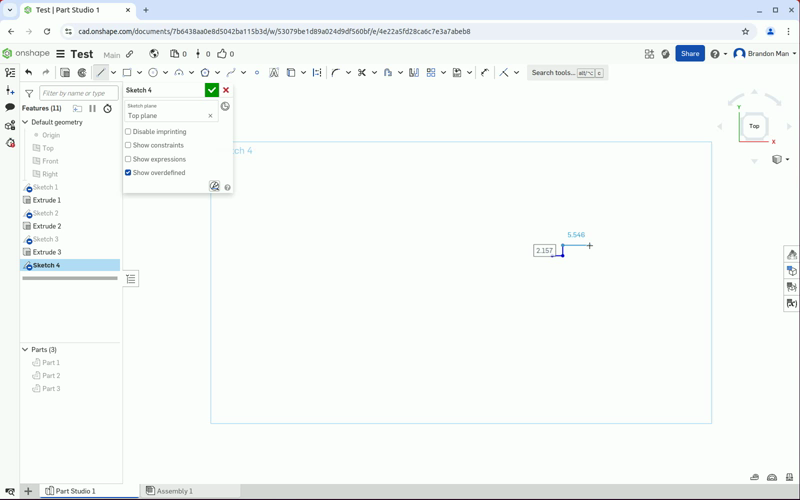
mouse_move(552, 245)
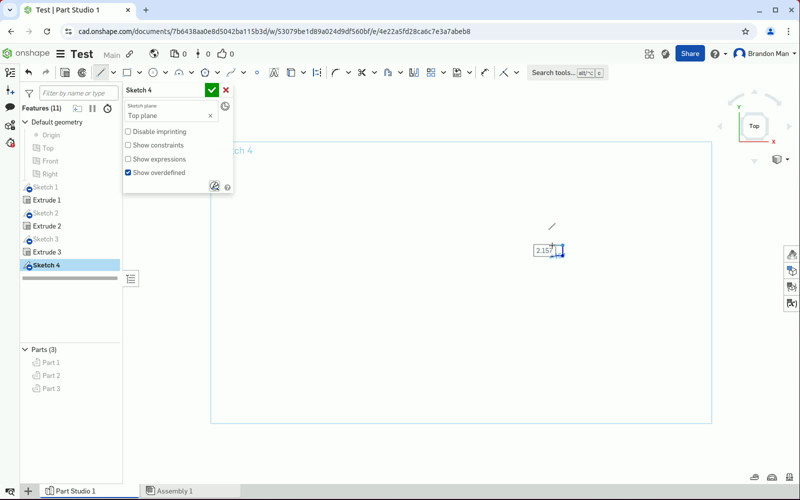
click(552, 245)
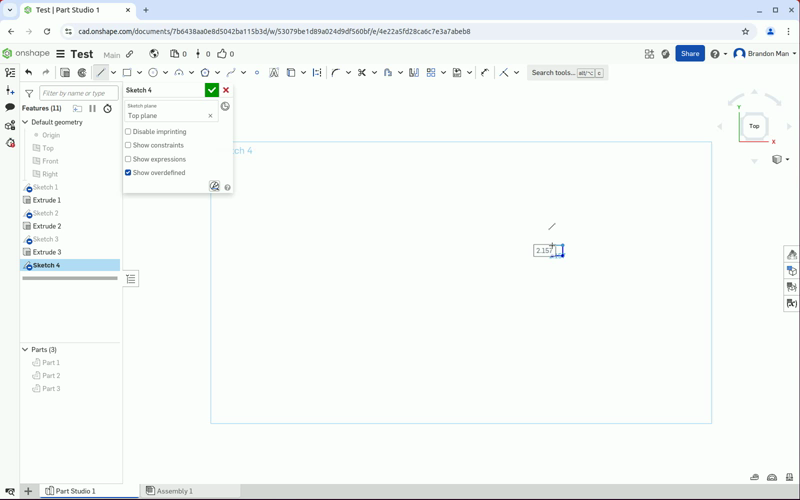
key_up(shift)
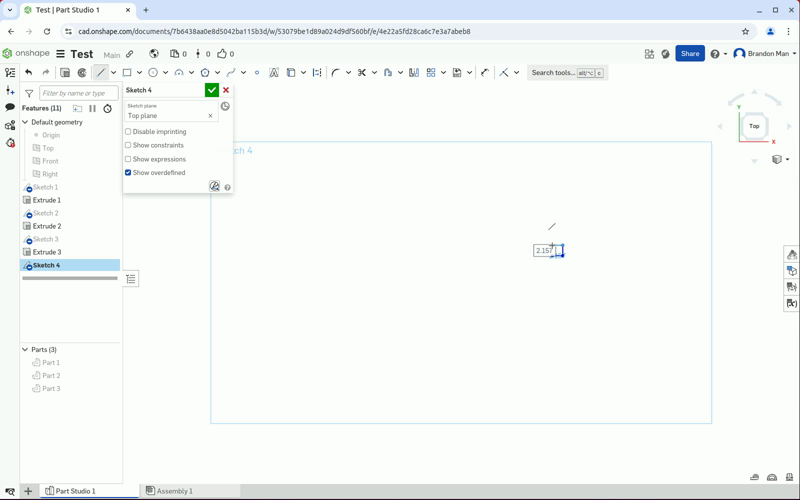
mouse_move(582, 245)
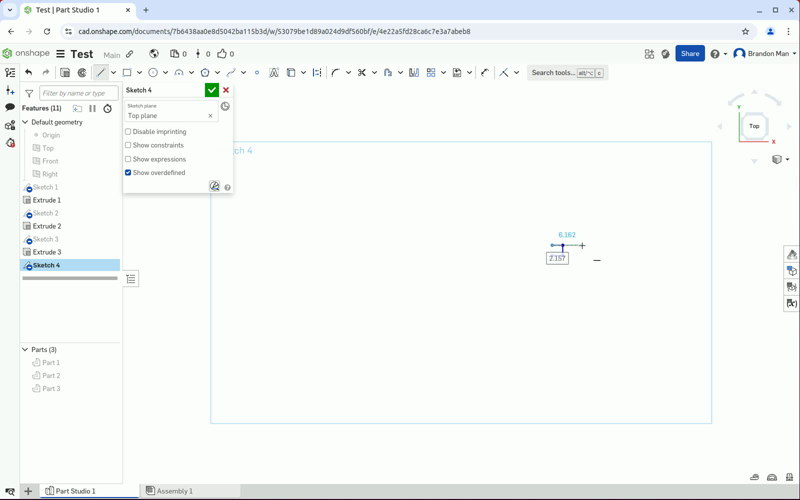
key_down(shift)
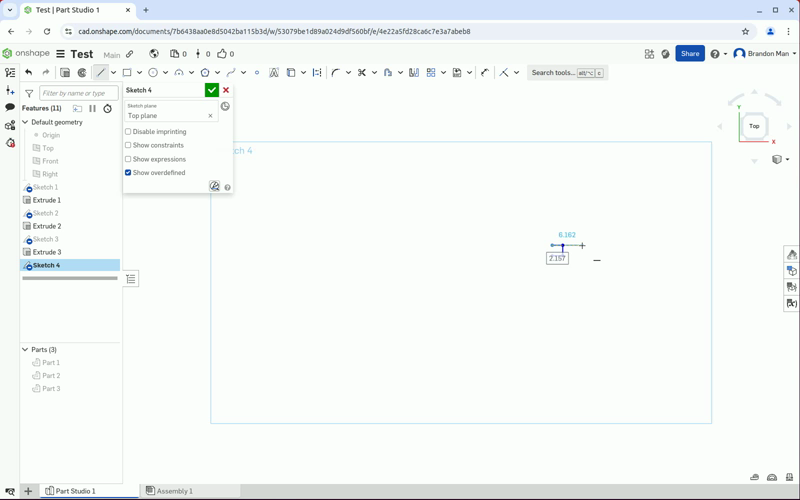
mouse_move(552, 255)
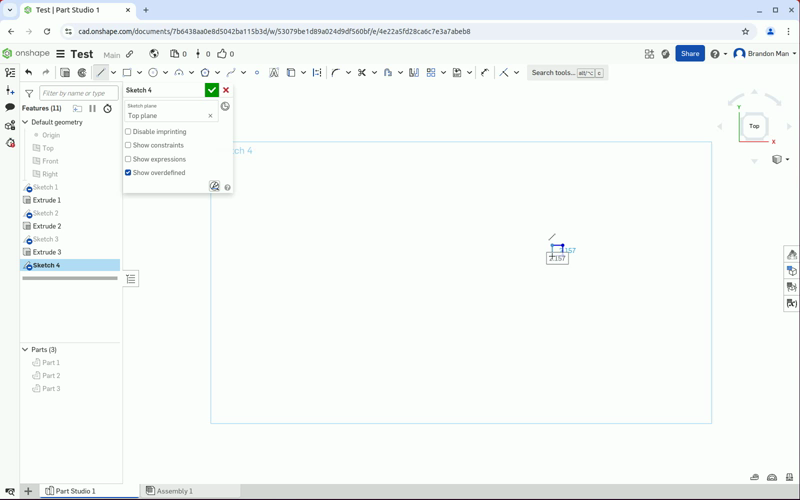
key_up(shift)
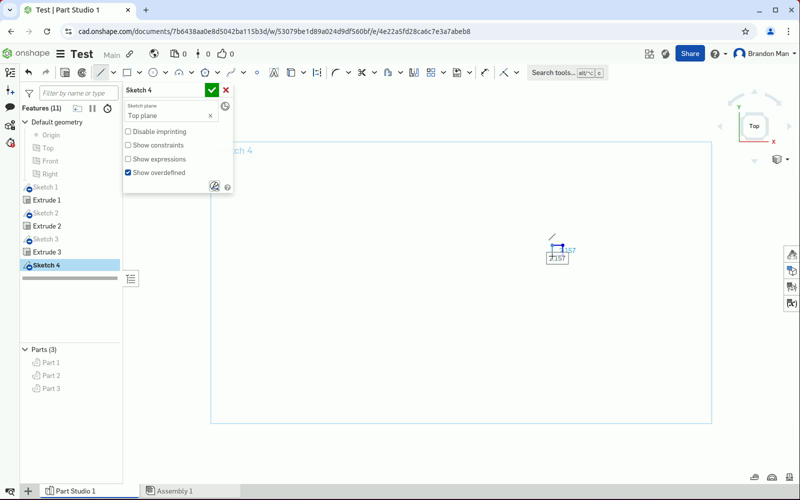
click(552, 255)
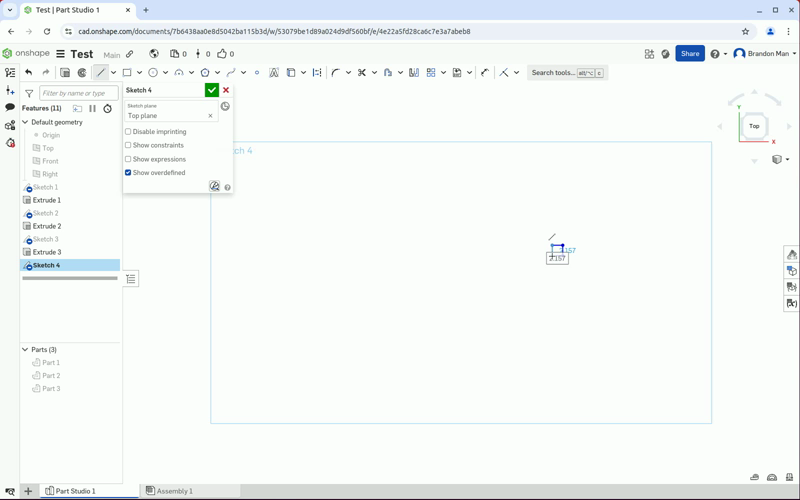
key(esc)
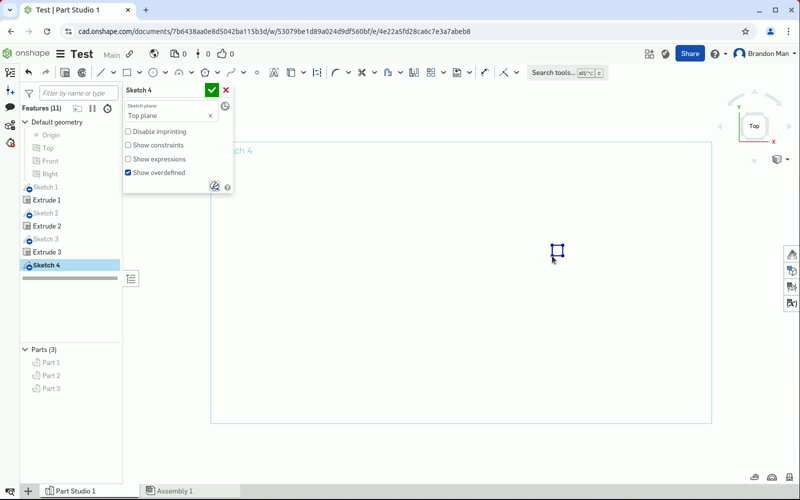
mouse_move(553, 250)
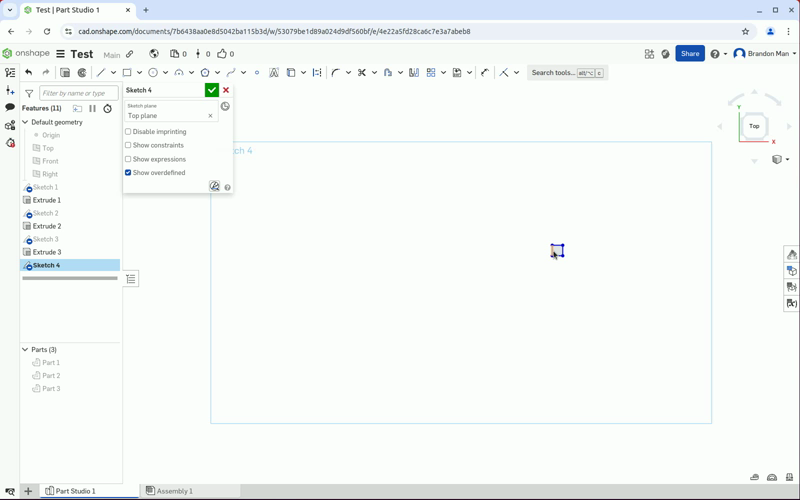
scroll(6)
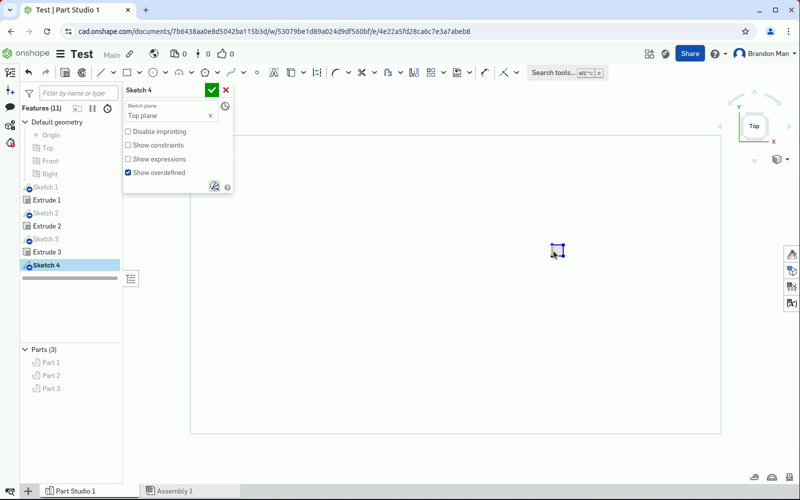
scroll(6)
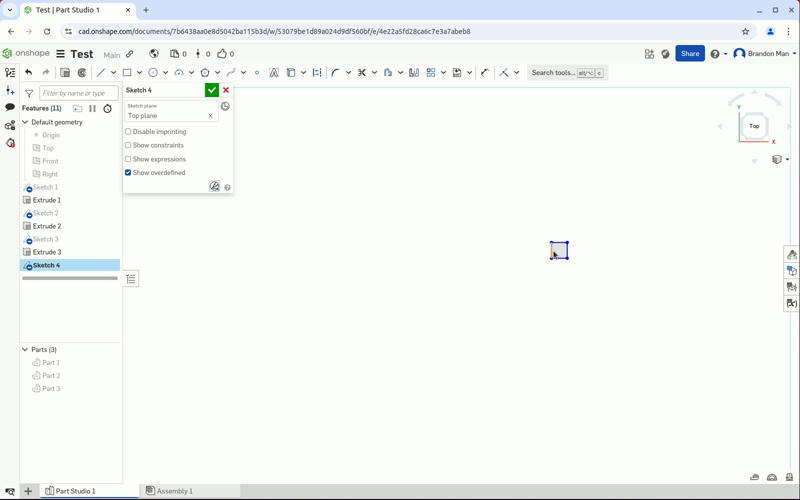
scroll(6)
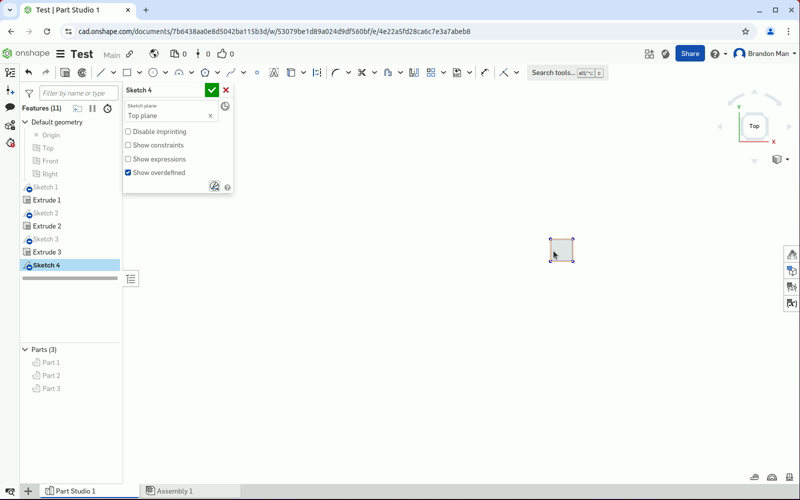
scroll(6)
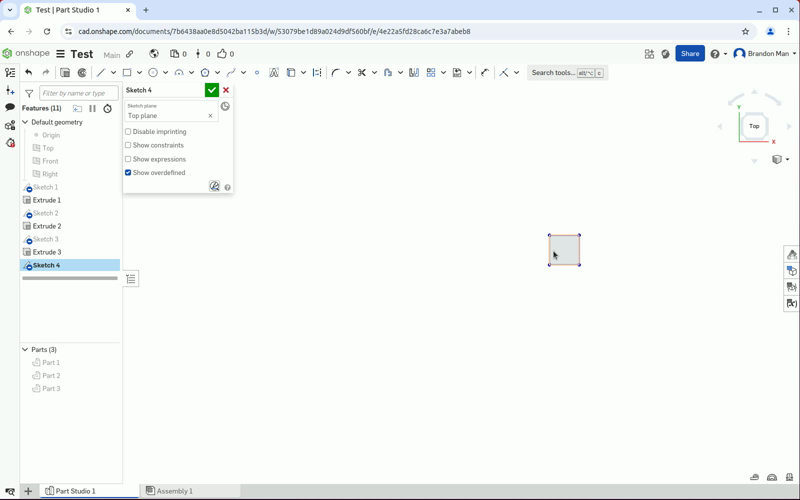
scroll(6)
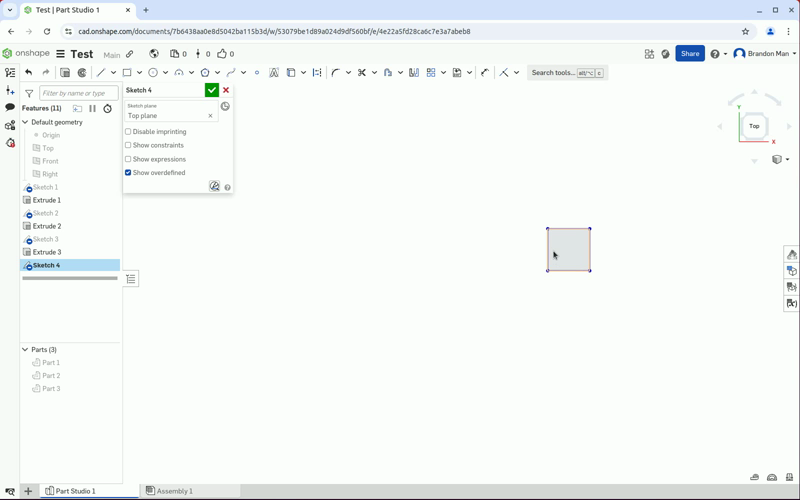
scroll(6)
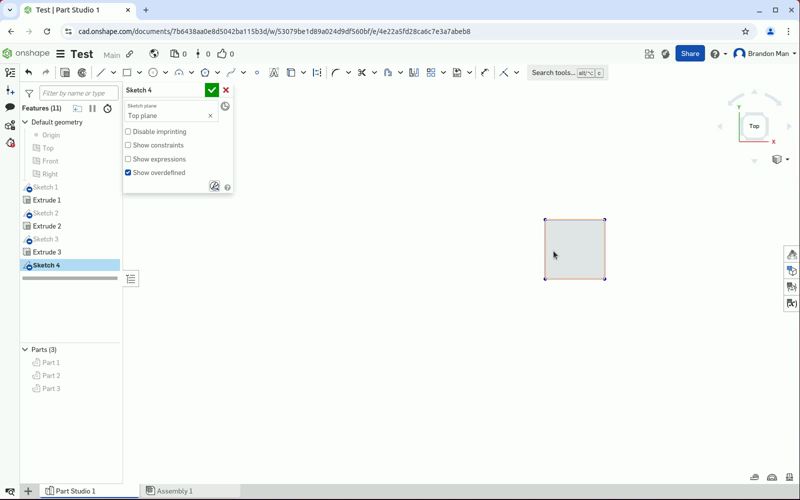
scroll(6)
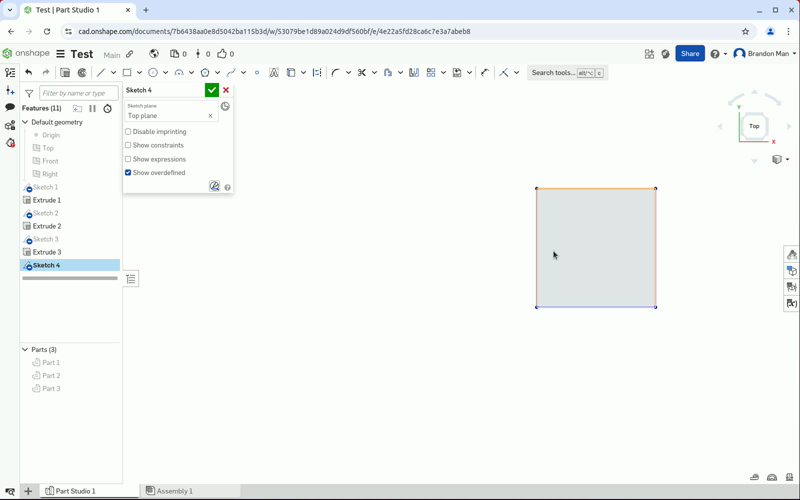
click(553, 250)
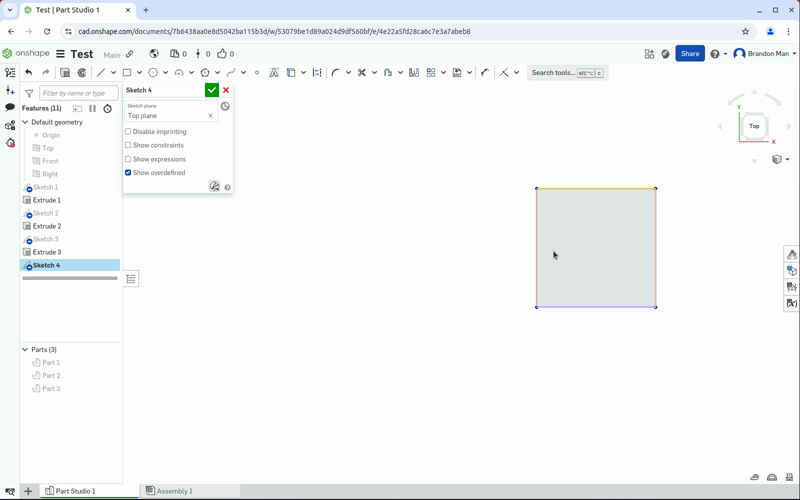
scroll(-6)
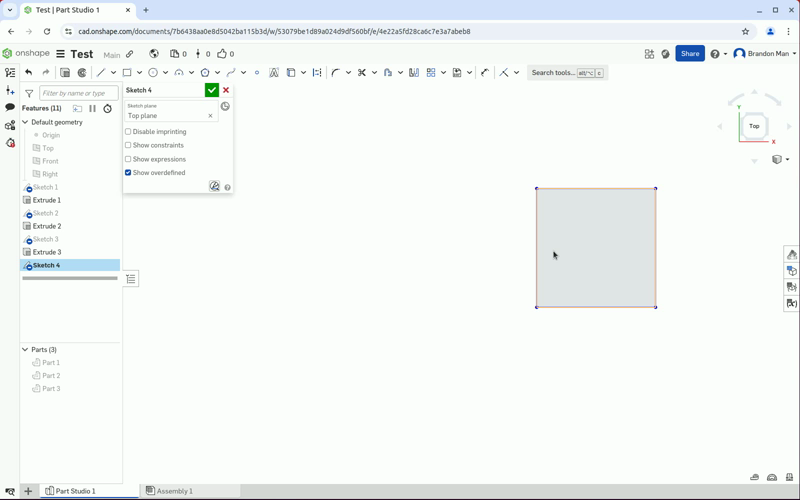
scroll(-6)
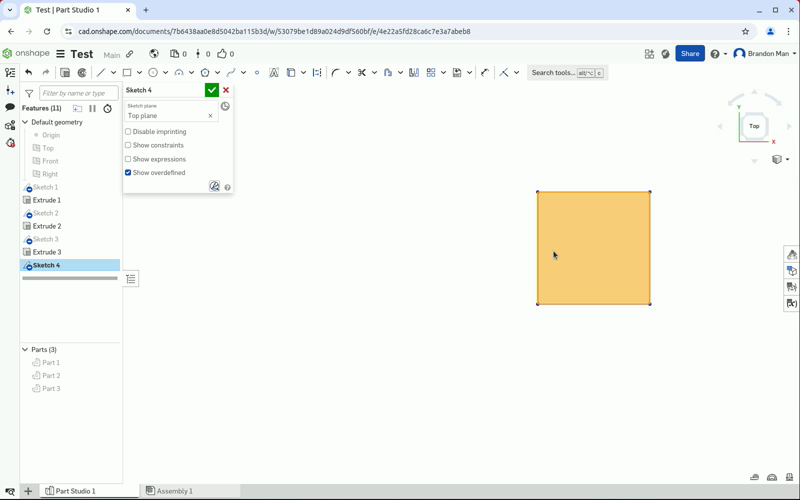
scroll(-6)
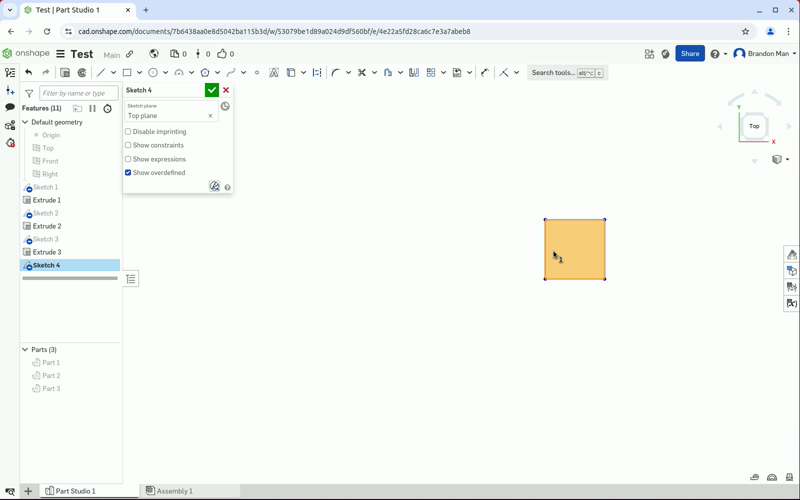
scroll(-6)
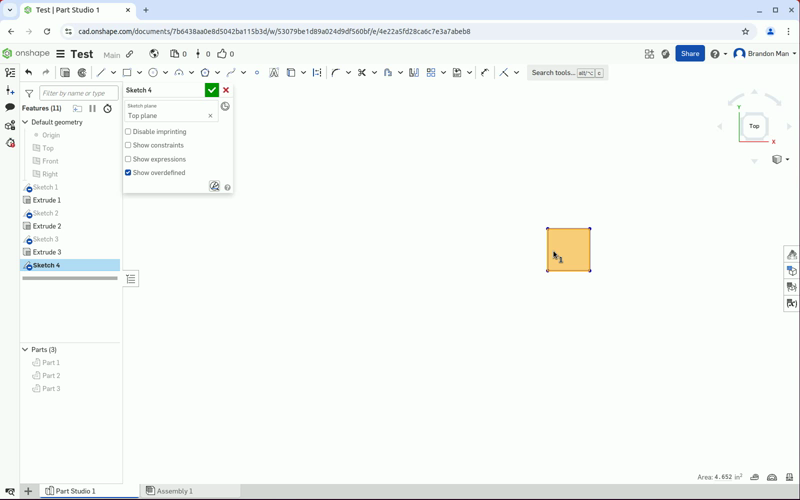
scroll(-6)
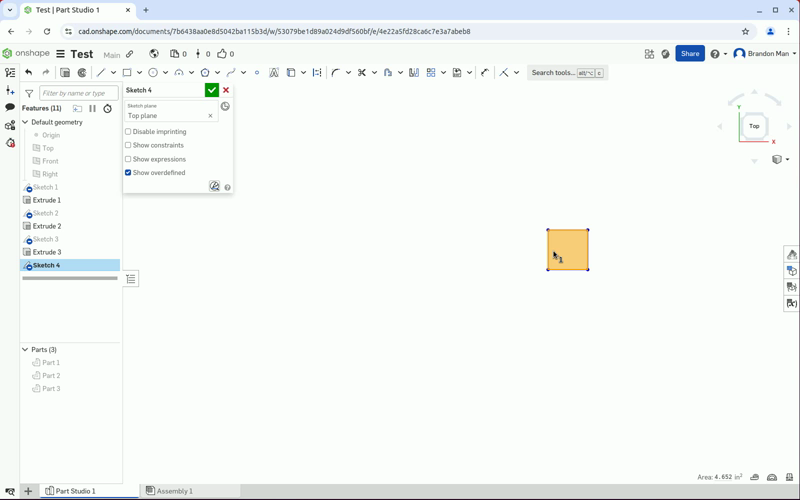
scroll(-6)
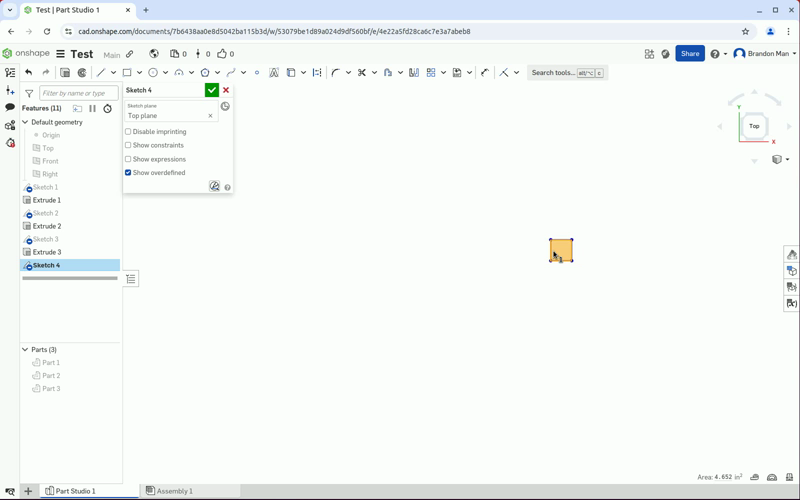
scroll(-6)
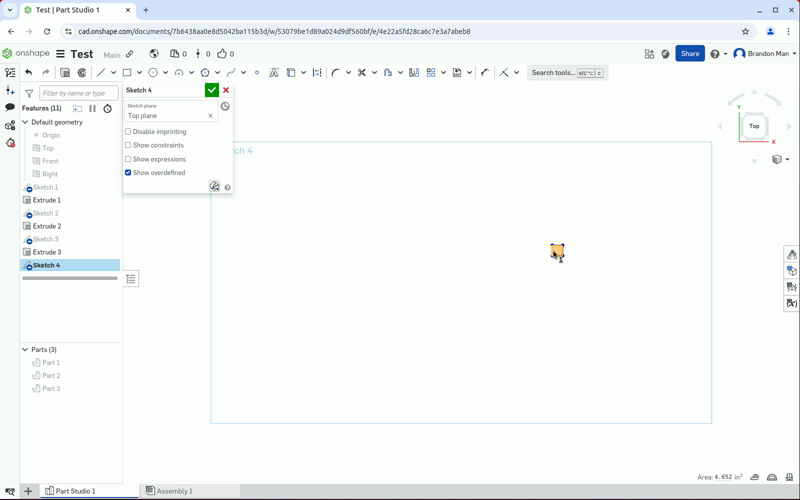
mouse_move(73, 352)
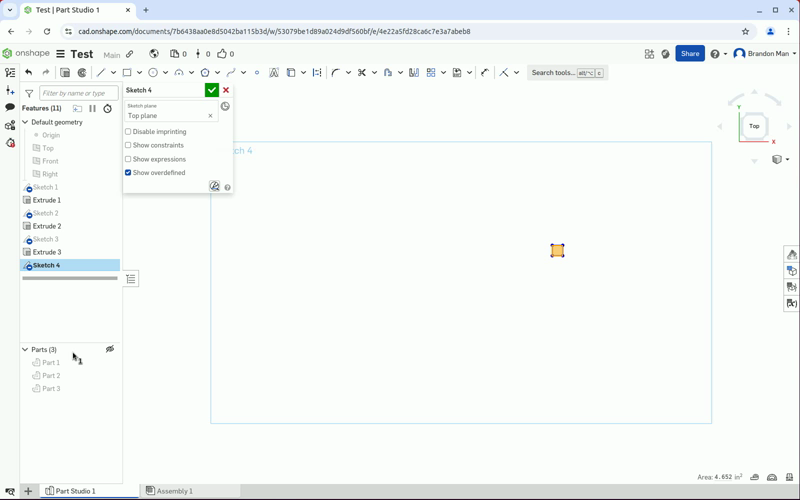
key(shift+y)
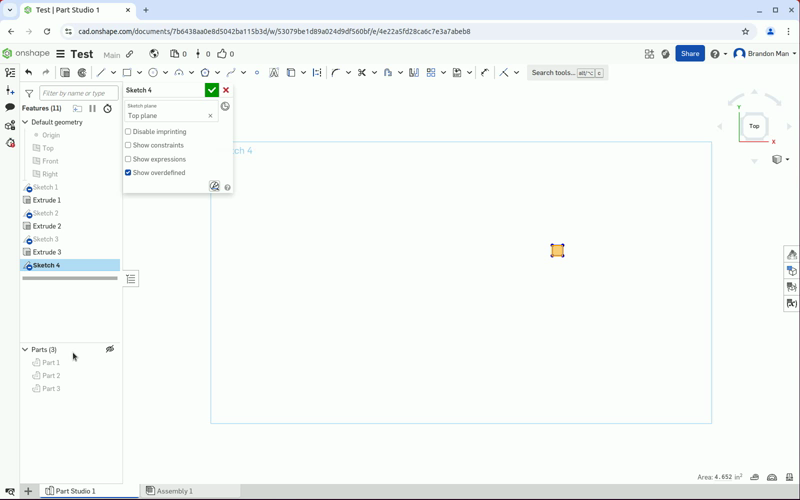
key(shift+e)
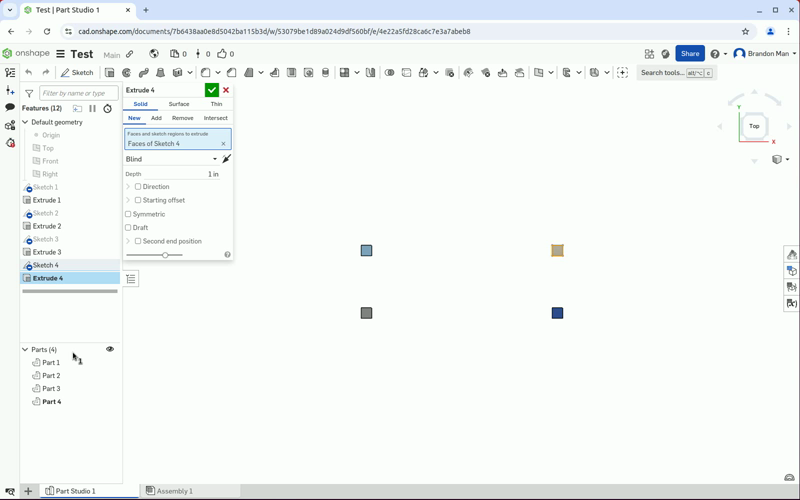
mouse_move(143, 106)
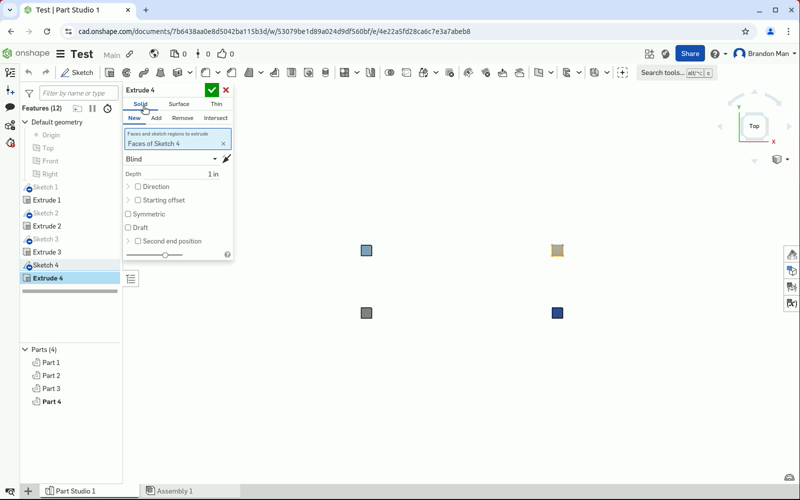
click(143, 106)
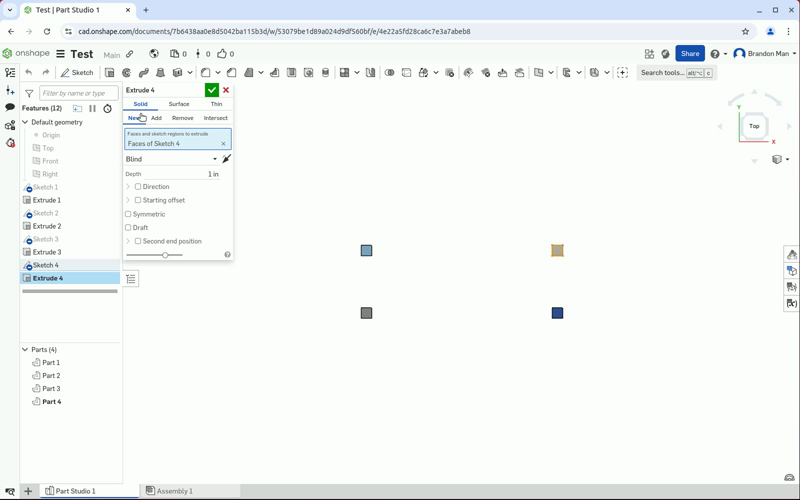
mouse_move(137, 120)
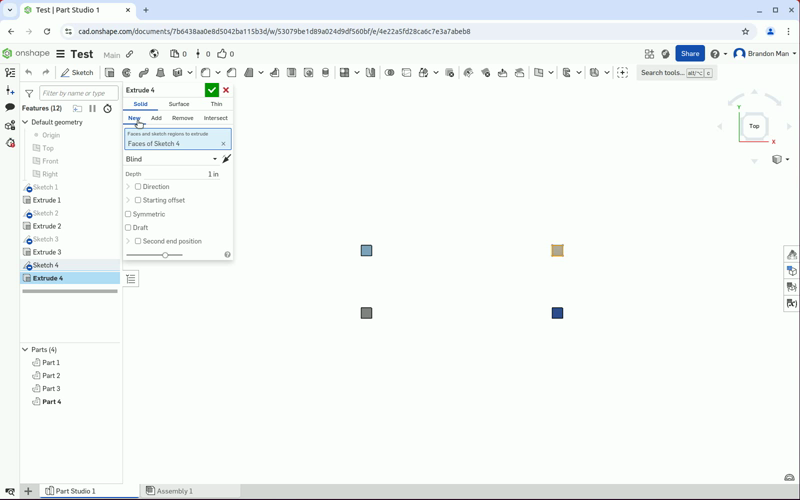
click(137, 120)
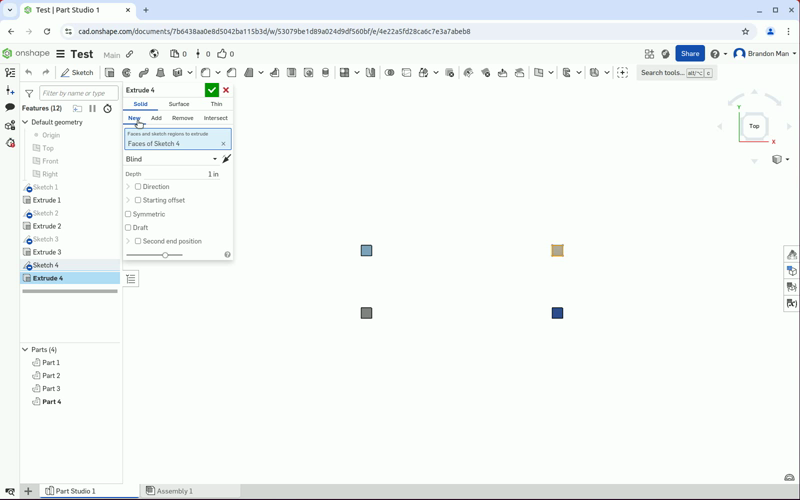
key(tab, 4)
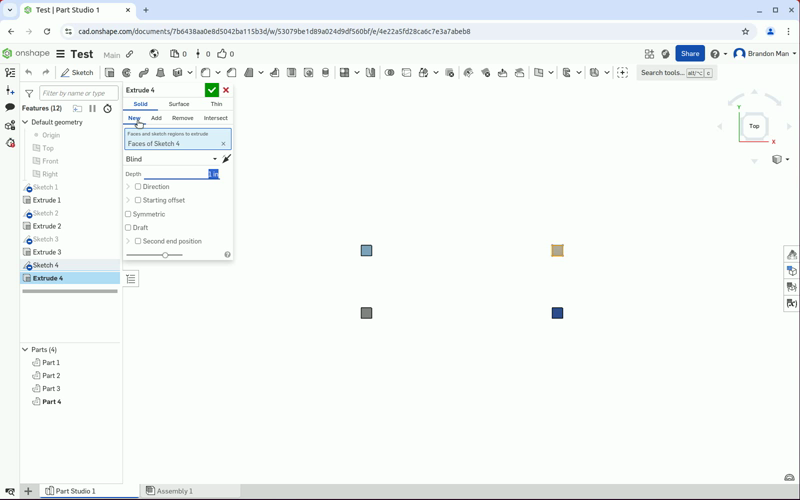
text(16.128)
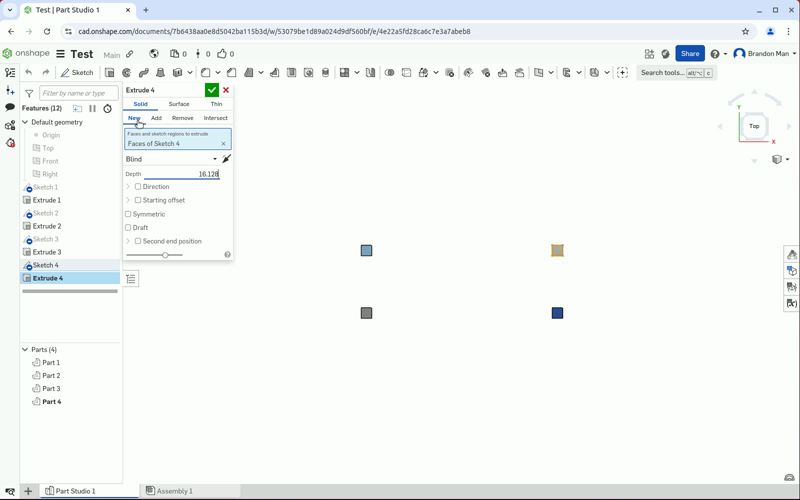
key(enter)
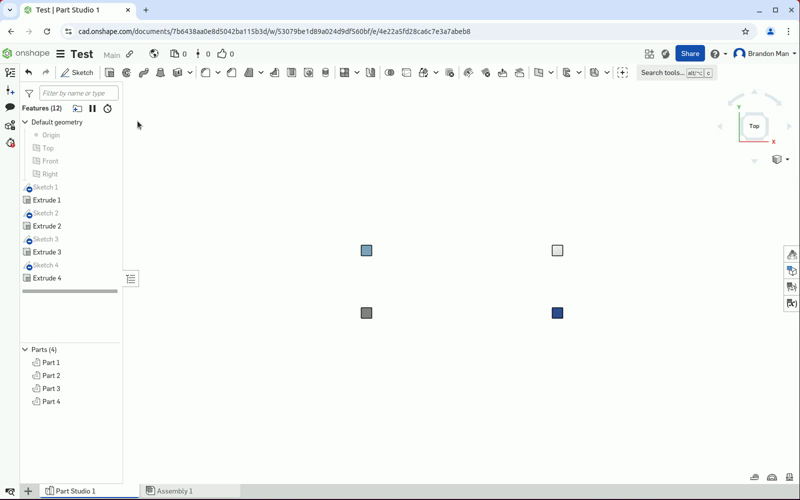
key(shift+h)
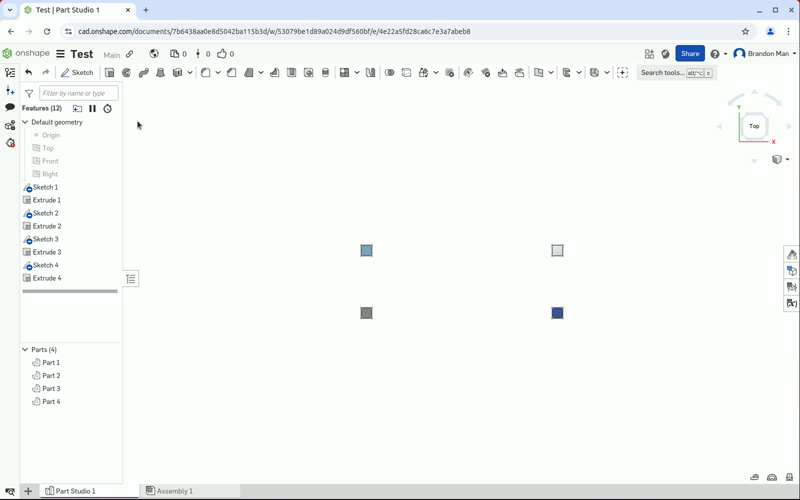
key(shift+h)
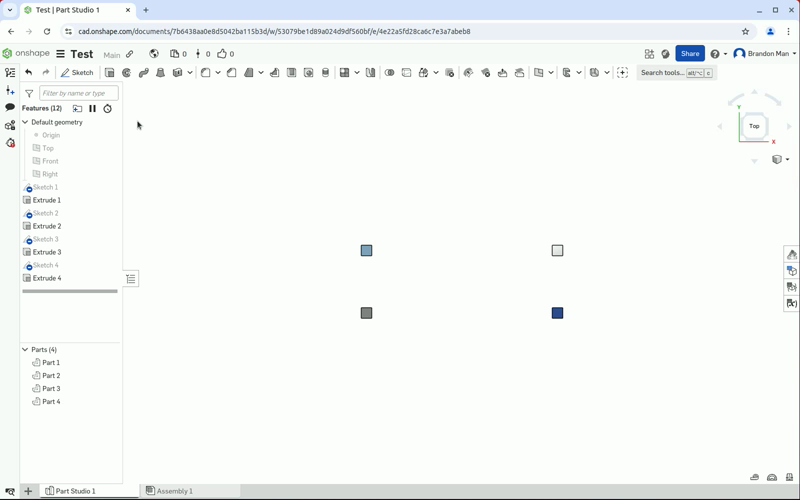
mouse_move(73, 189)
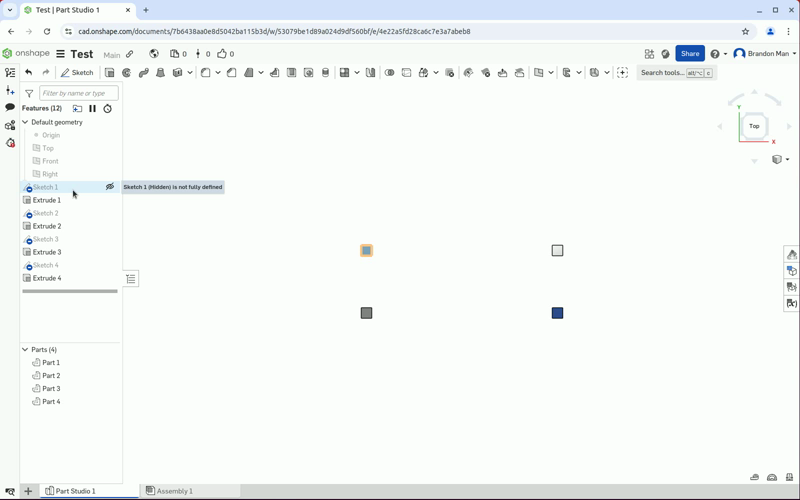
click(73, 189)
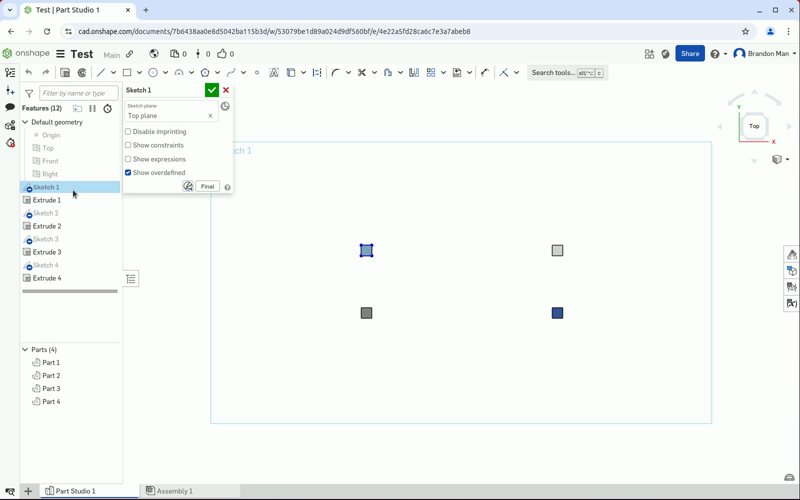
mouse_move(229, 92)
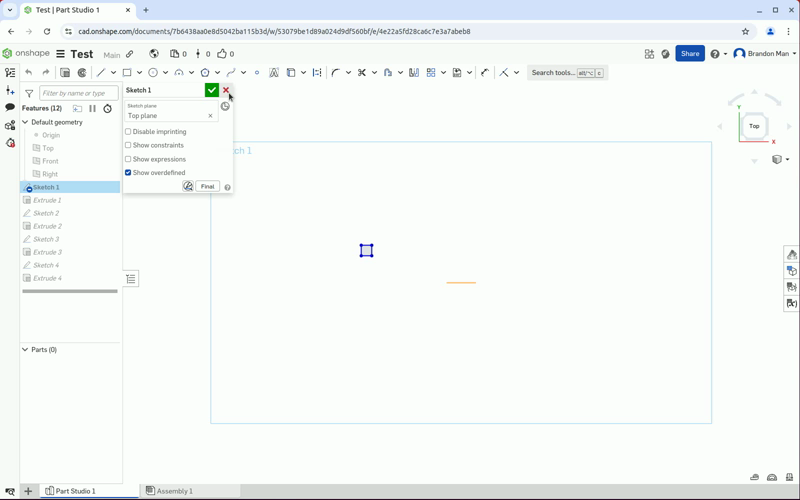
click(229, 92)
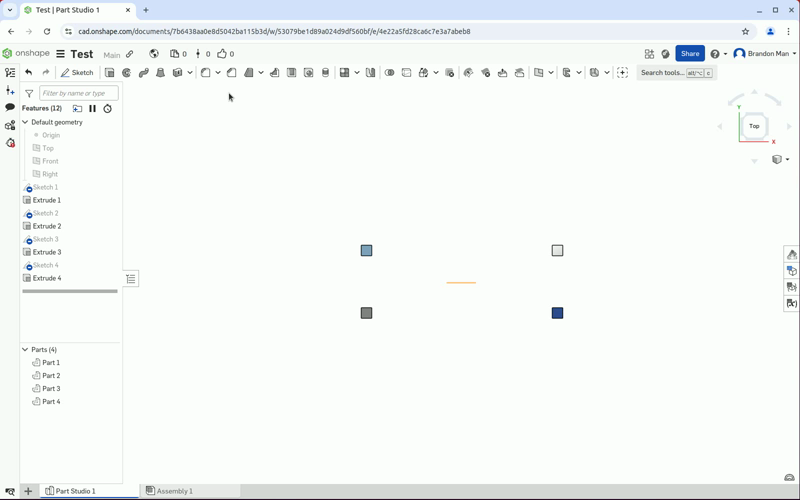
mouse_move(73, 352)
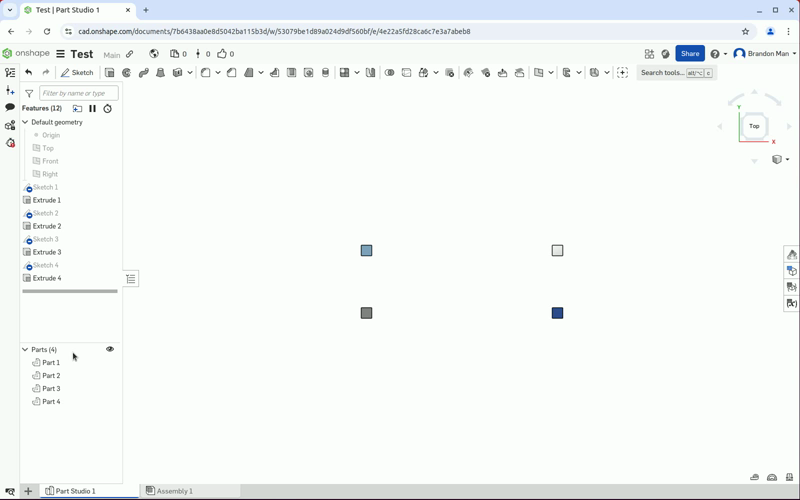
key(y)
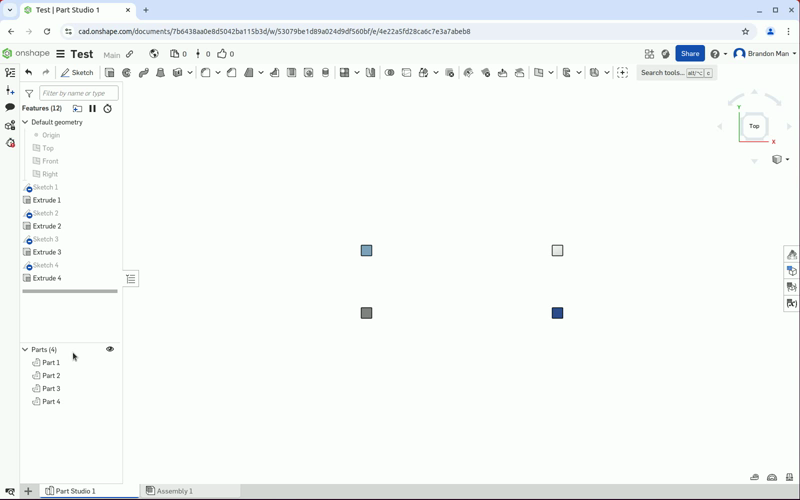
key(shift+p)
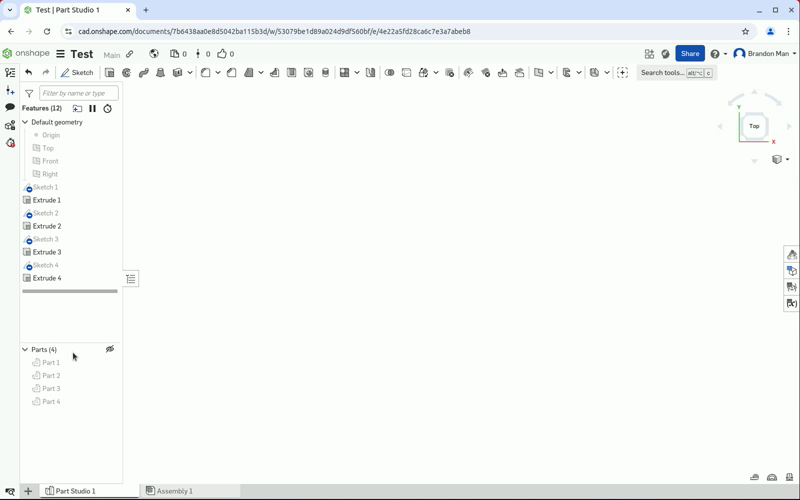
key(space)
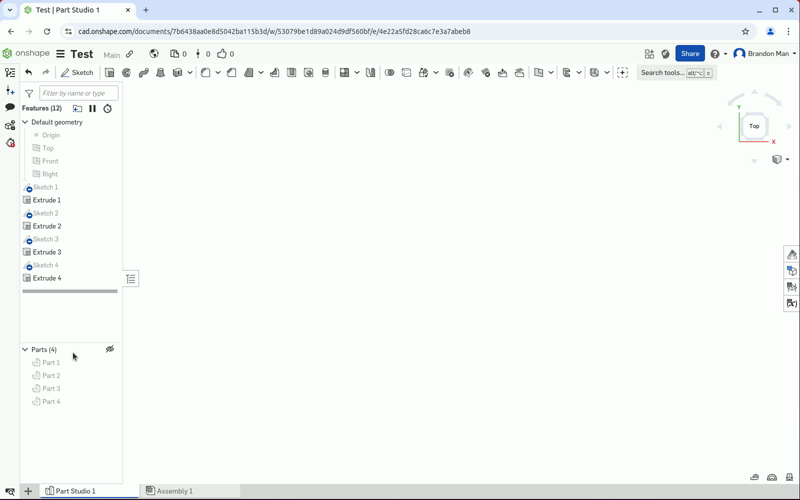
key_down(shift)
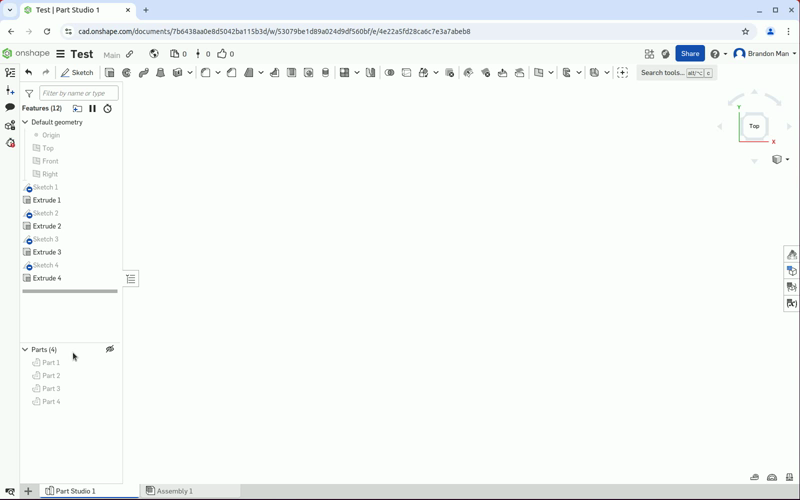
key(up)
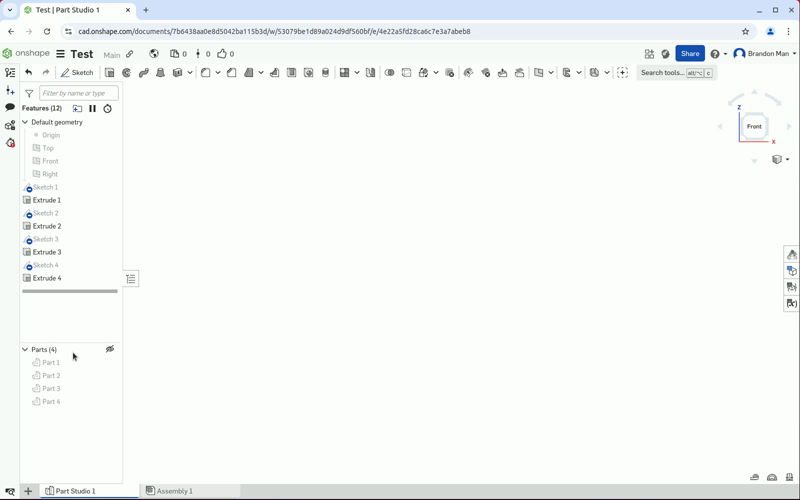
key_up(shift)
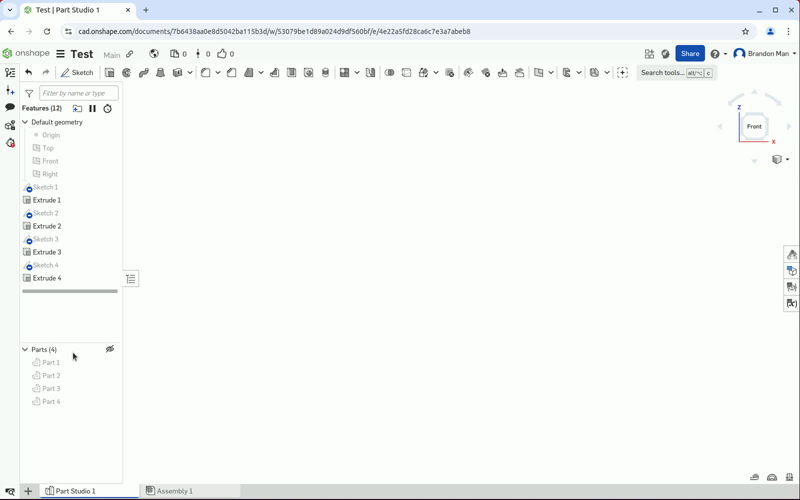
mouse_move(73, 352)
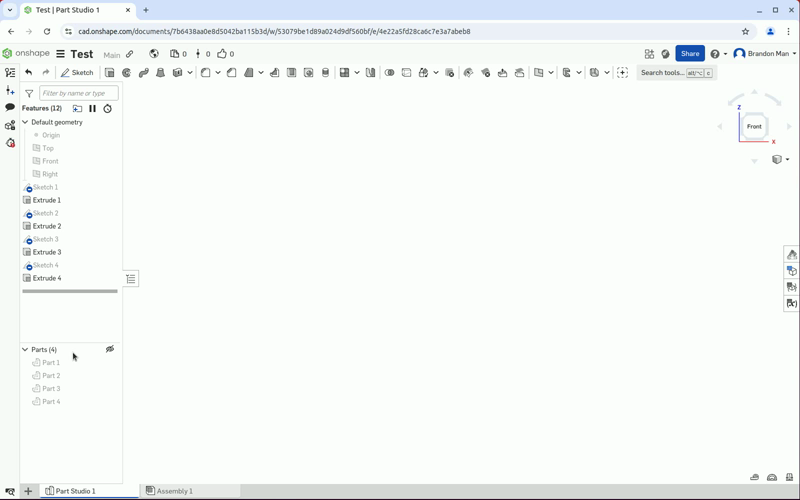
key(shift+y)
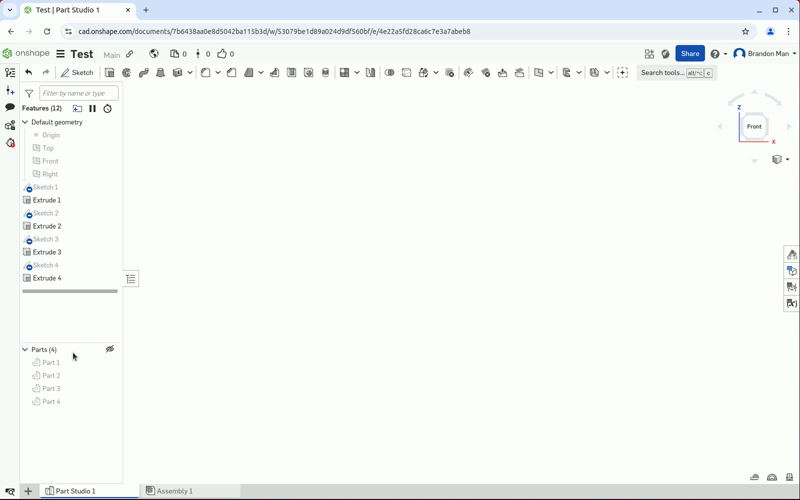
key(shift+s)
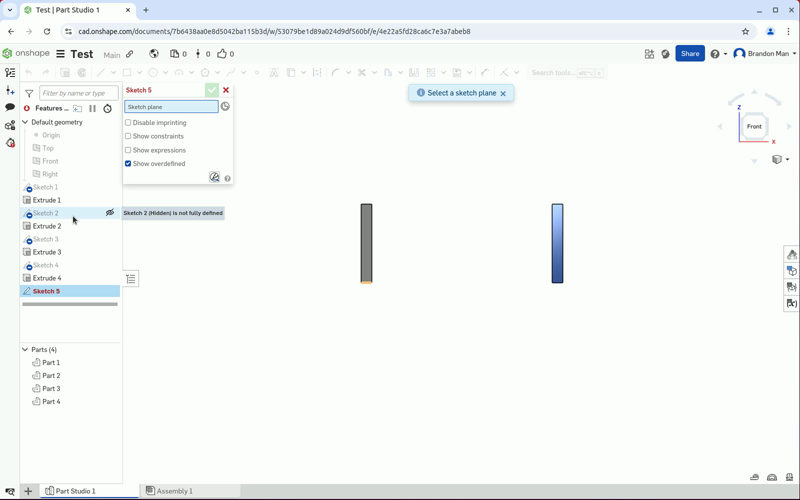
scroll(3)
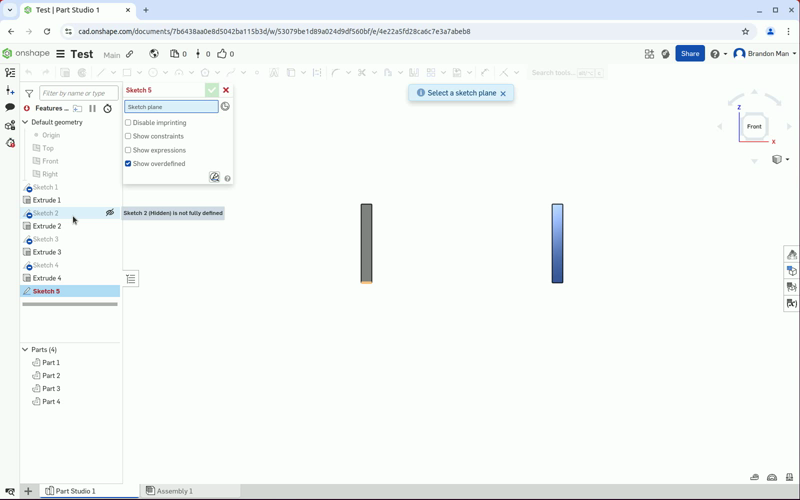
mouse_move(73, 163)
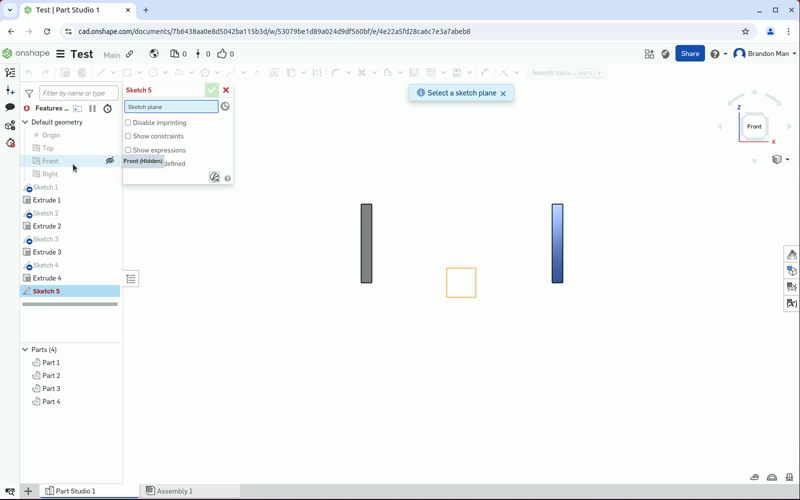
click(73, 163)
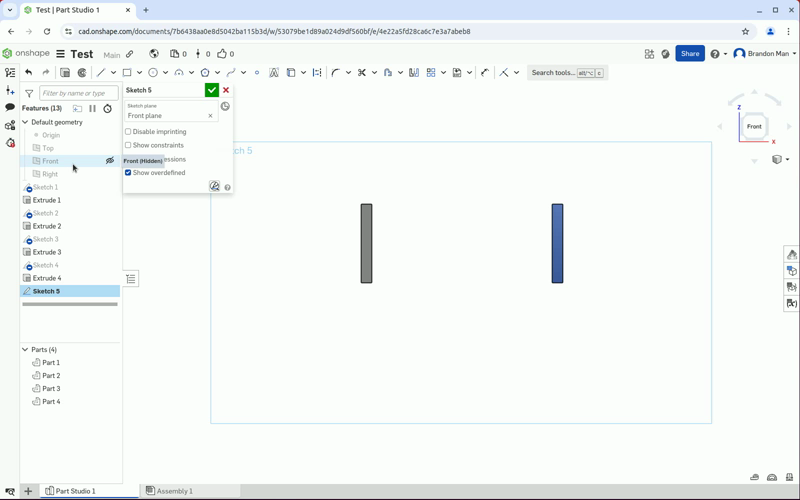
mouse_move(73, 352)
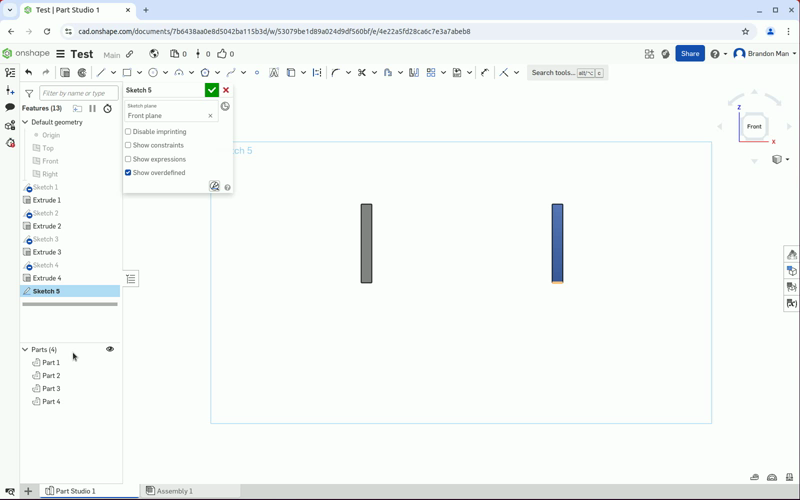
key(y)
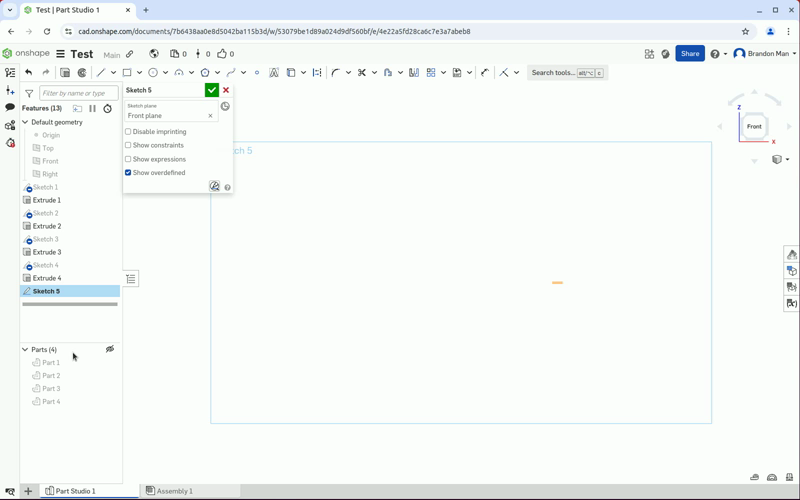
key(l)
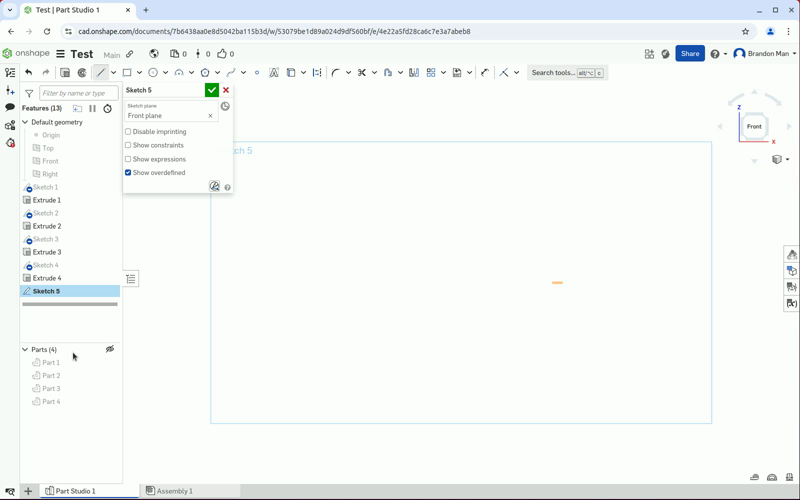
key_down(shift)
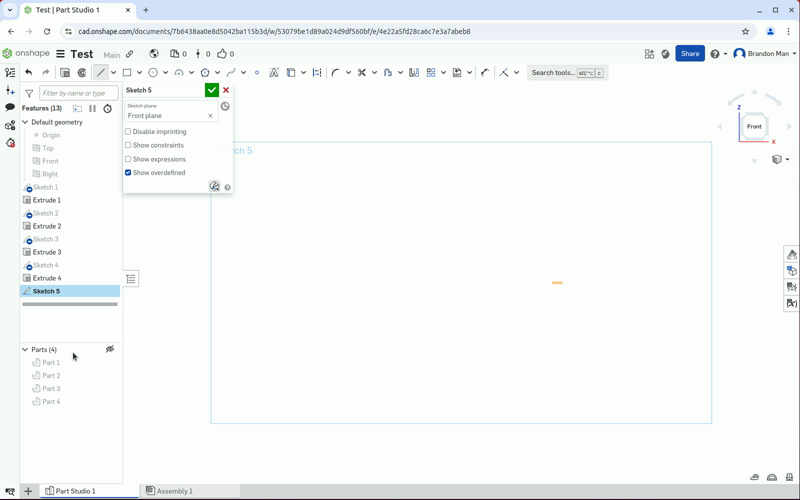
mouse_move(348, 203)
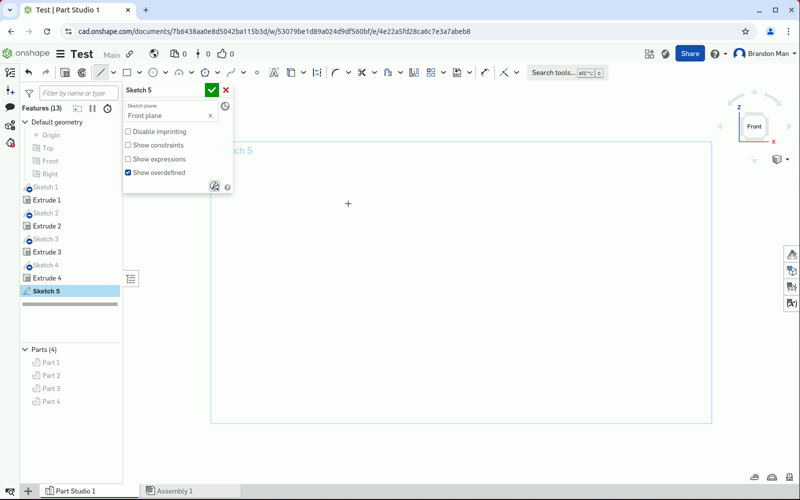
click(348, 203)
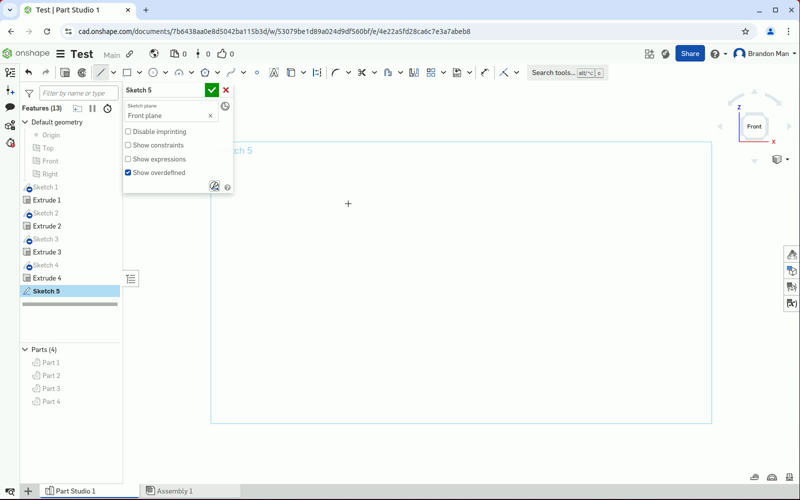
key_up(shift)
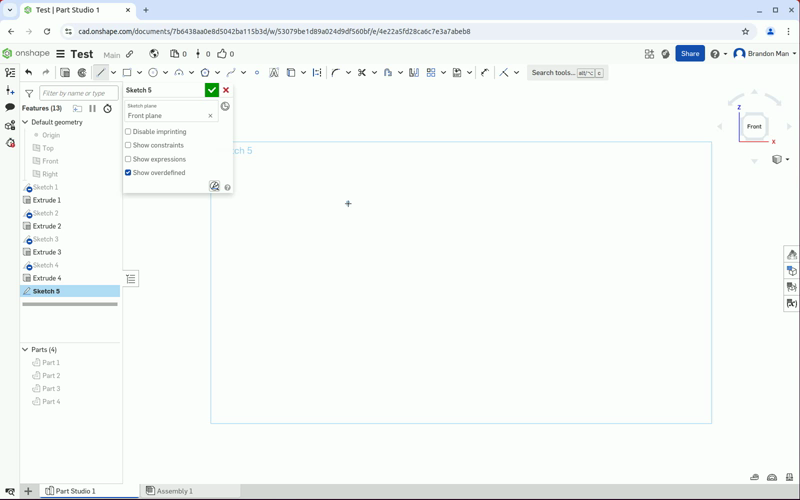
key_down(shift)
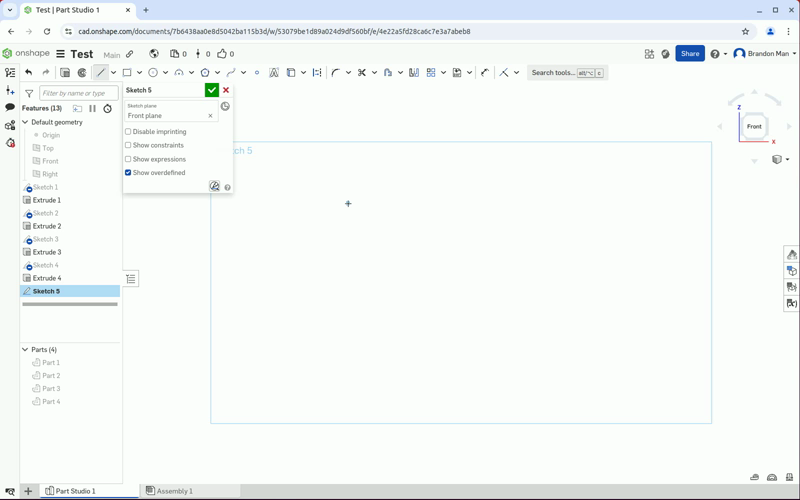
mouse_move(414, 219)
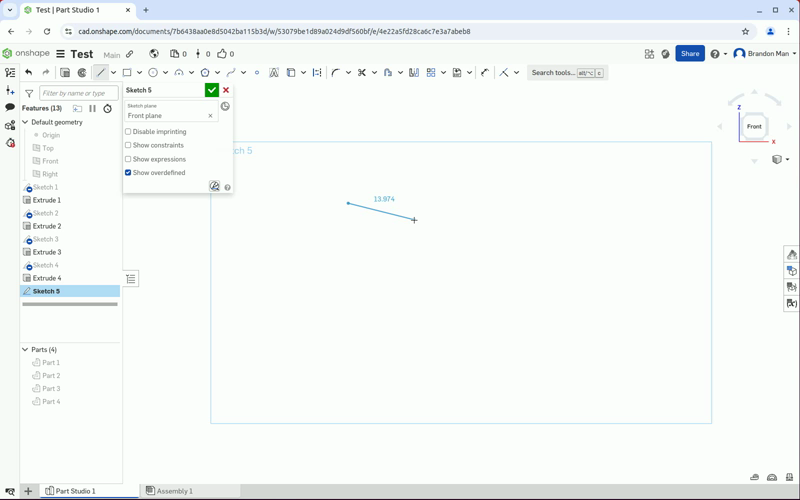
click(414, 219)
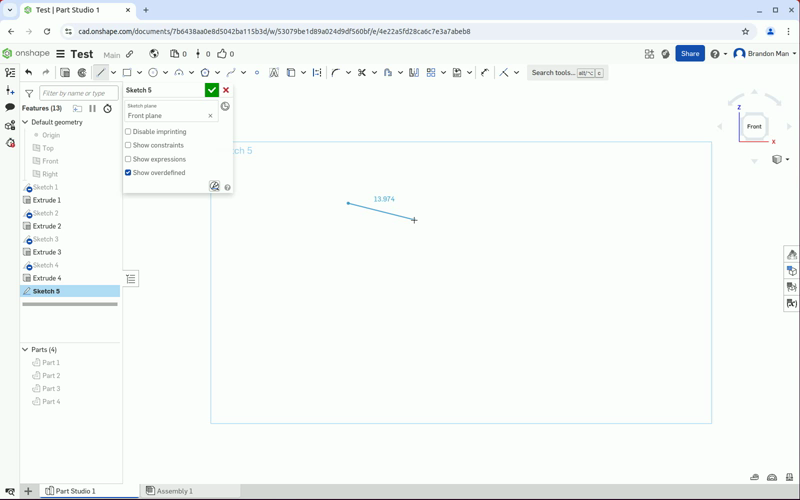
key_up(shift)
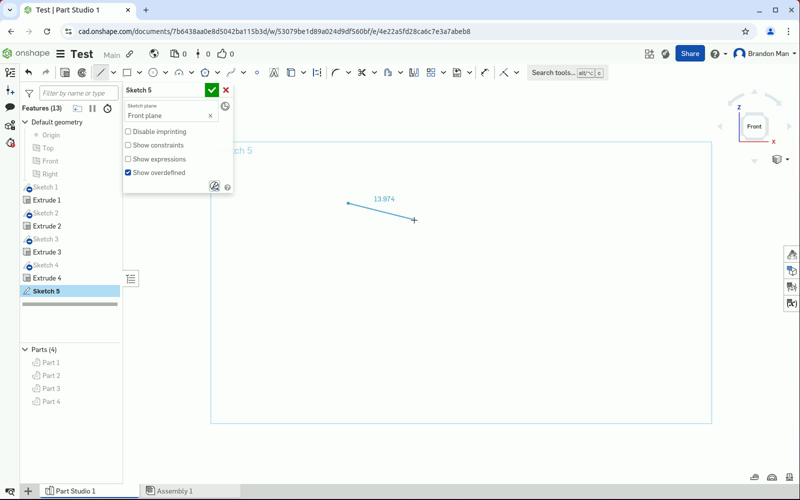
key_down(shift)
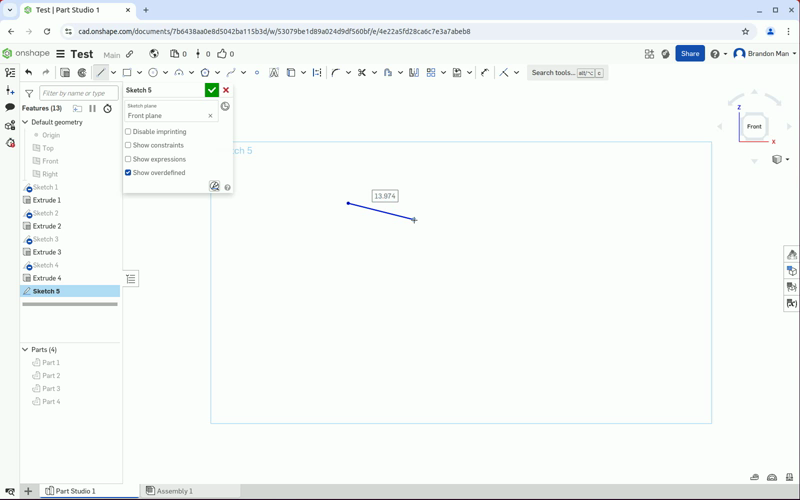
mouse_move(572, 219)
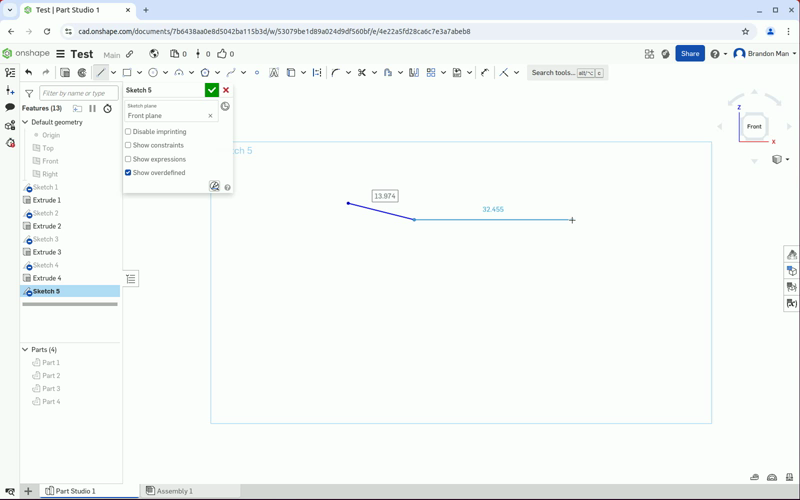
click(572, 219)
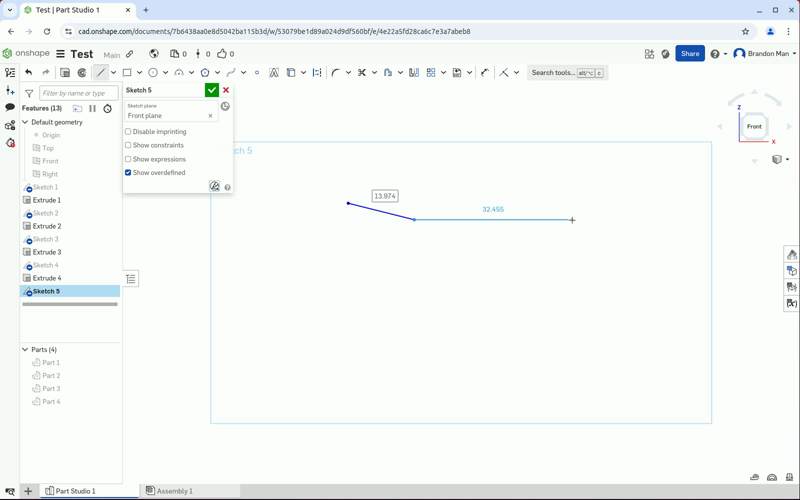
key_up(shift)
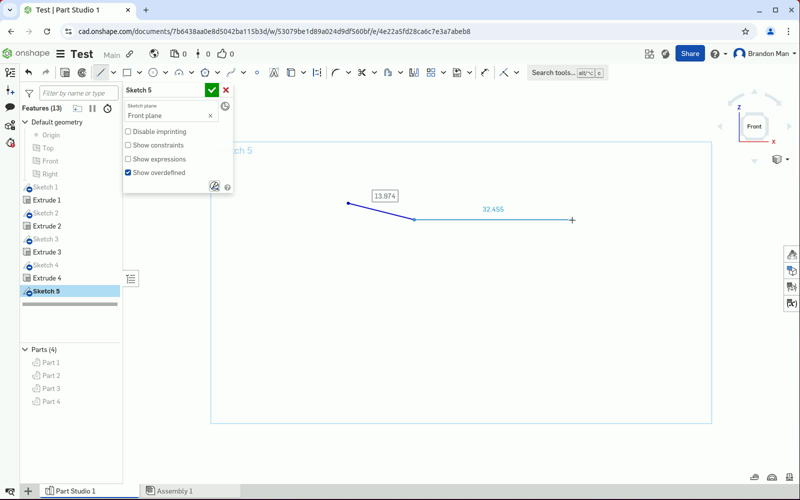
key_down(shift)
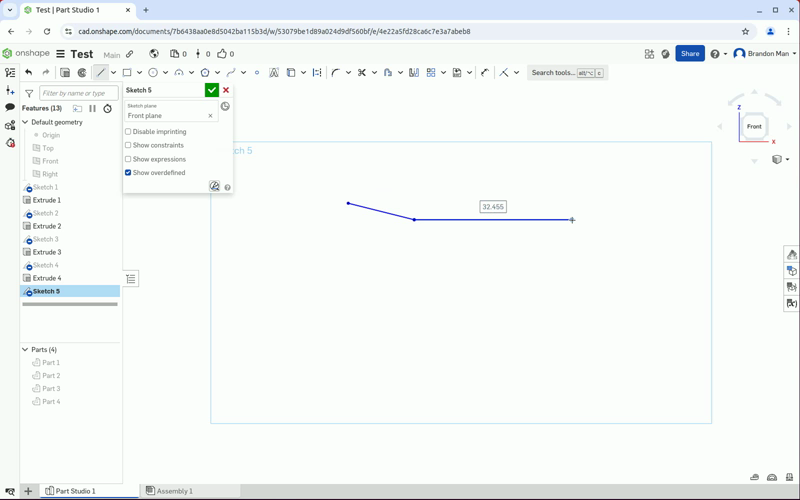
mouse_move(589, 219)
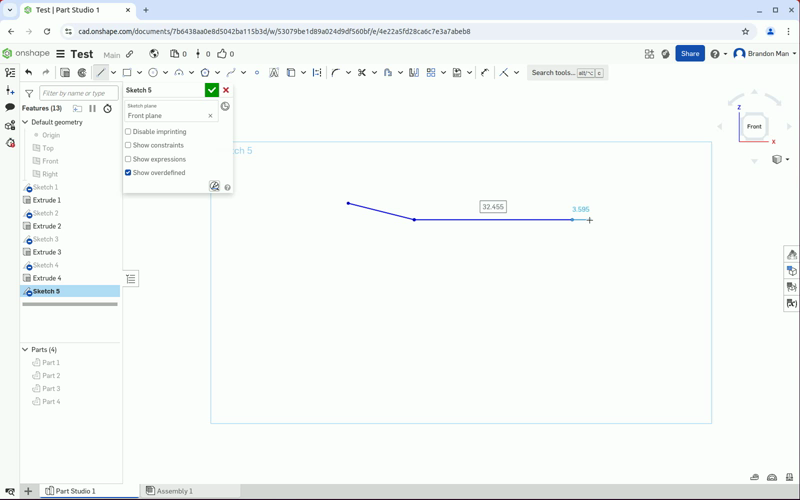
mouse_move(572, 203)
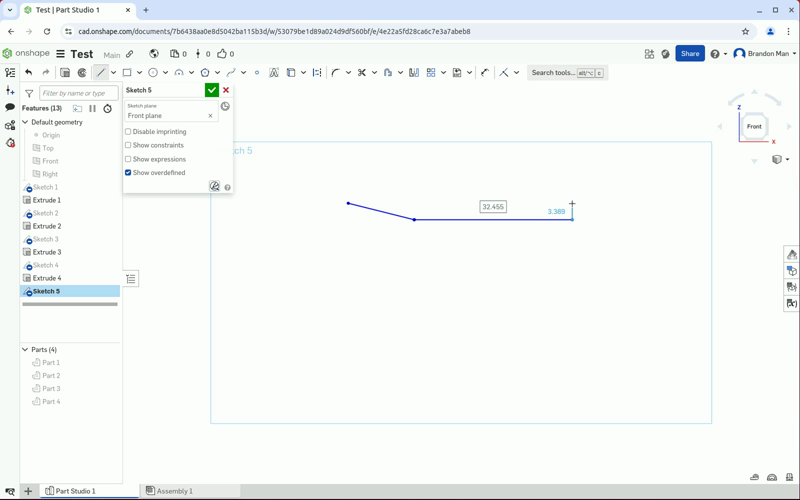
click(572, 203)
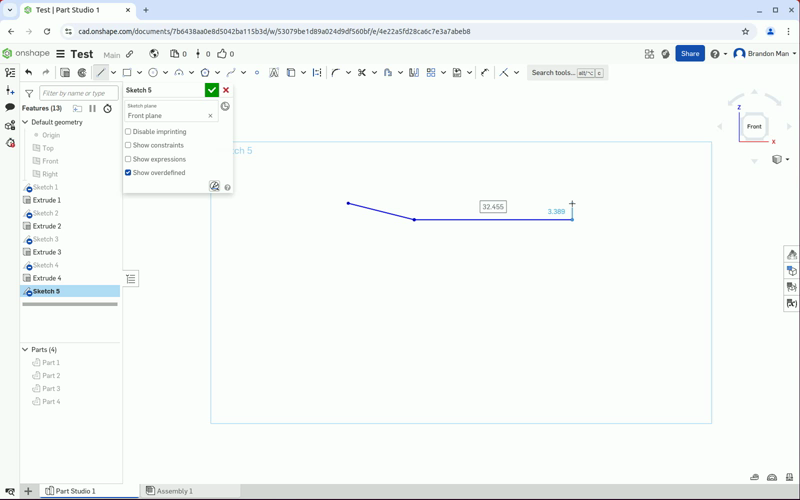
key_up(shift)
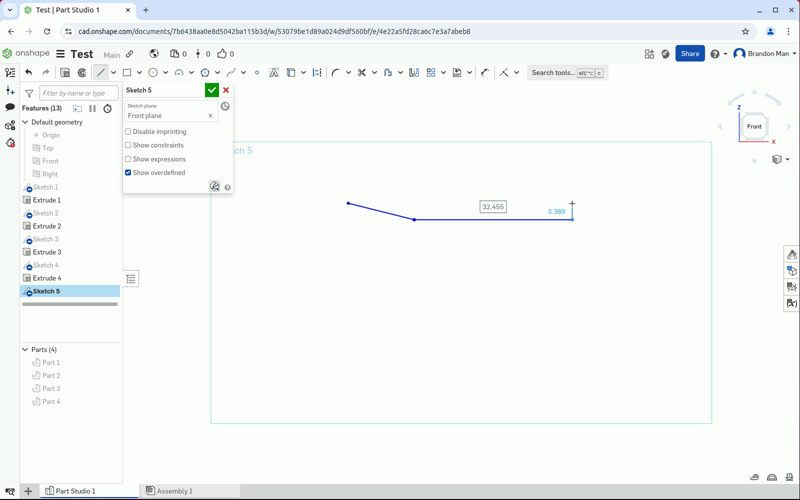
key_down(shift)
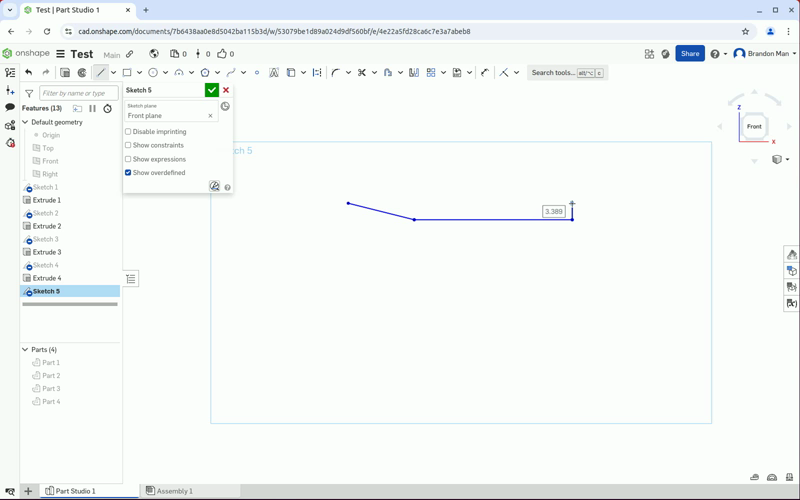
mouse_move(414, 203)
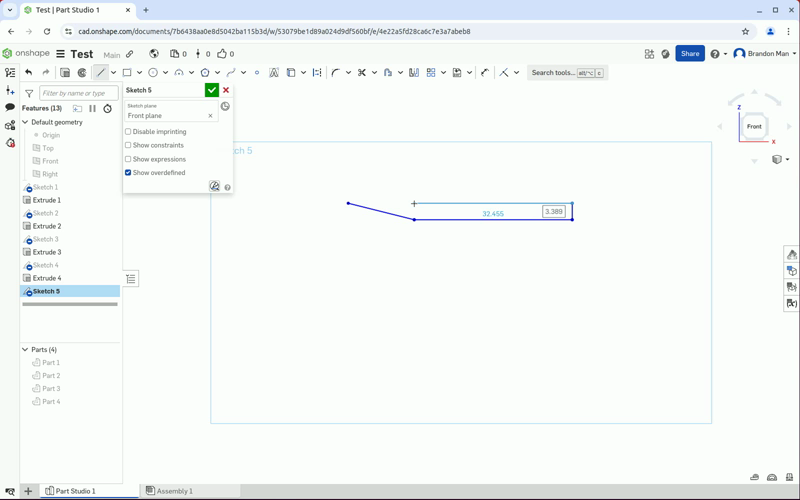
click(414, 203)
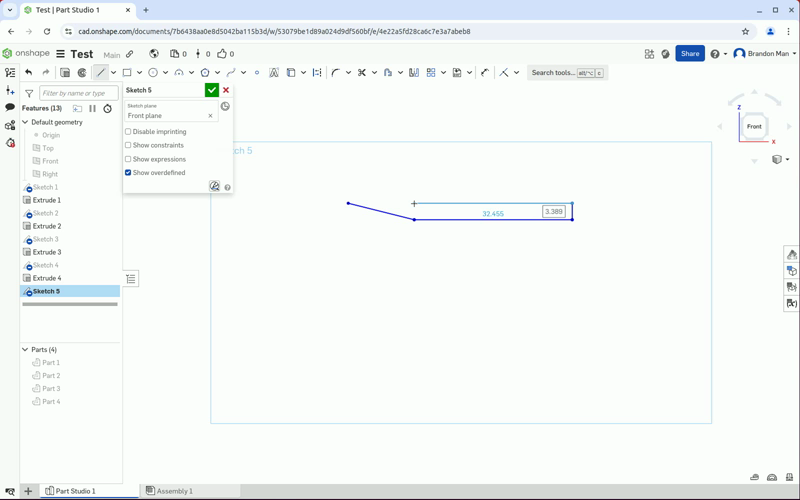
key_up(shift)
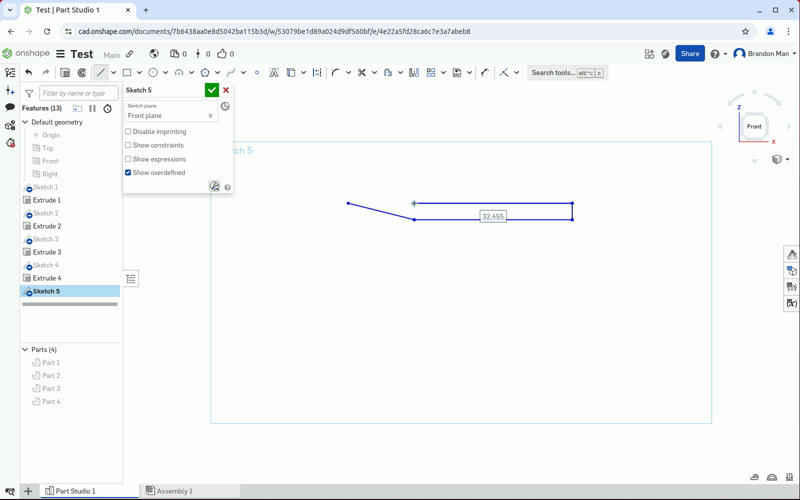
key_down(shift)
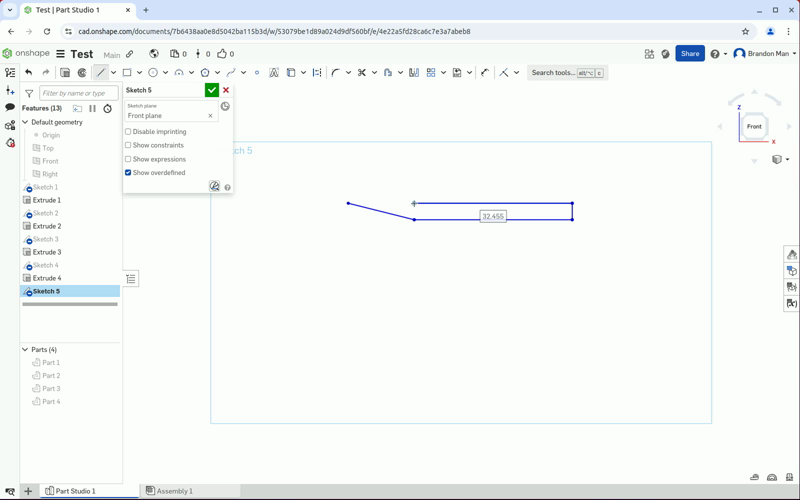
mouse_move(348, 186)
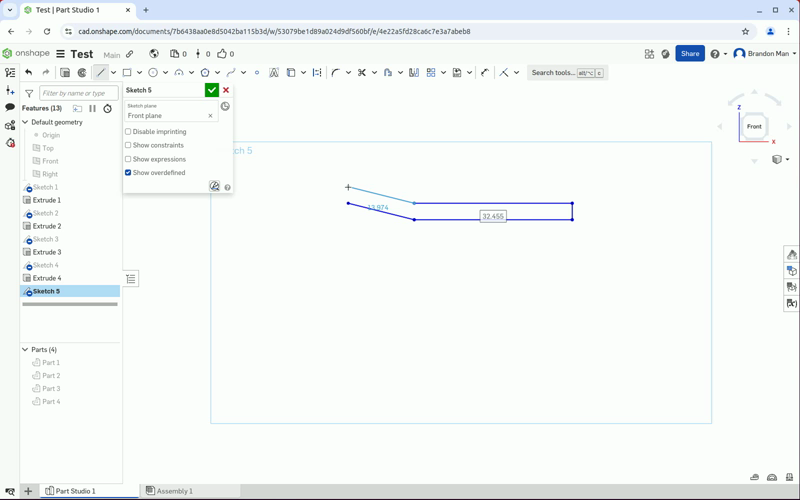
click(348, 186)
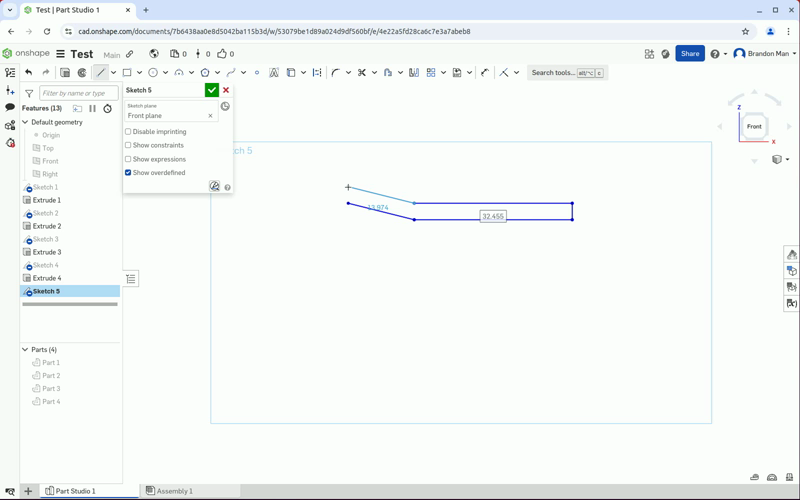
key_up(shift)
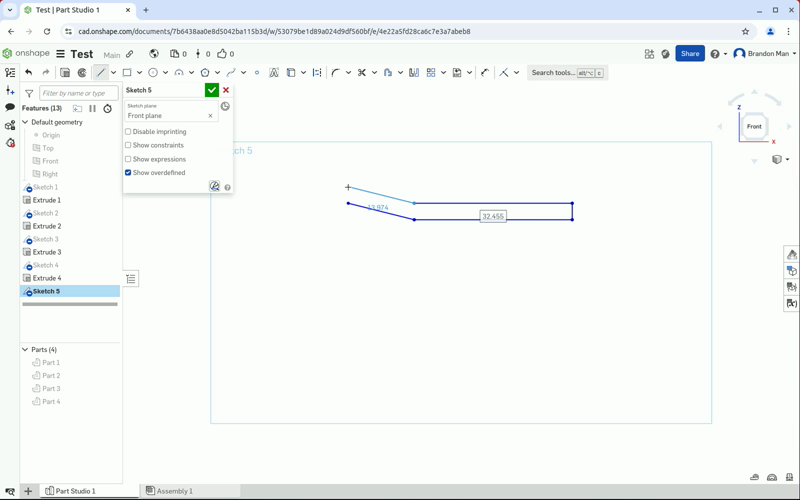
mouse_move(378, 186)
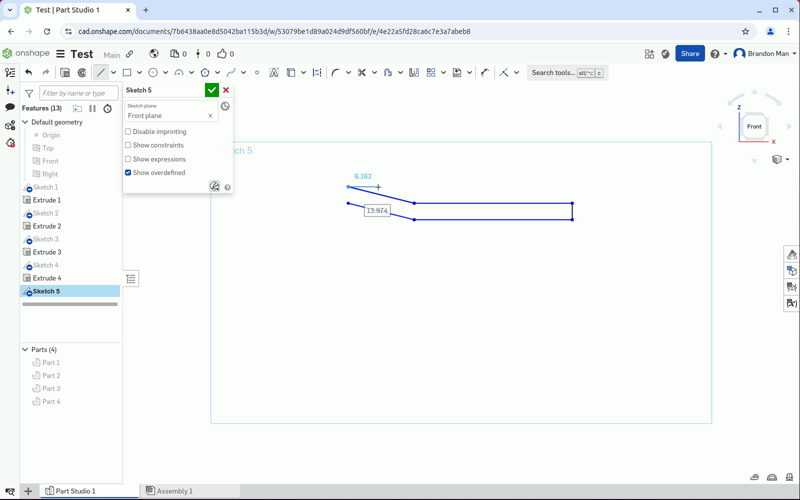
key_down(shift)
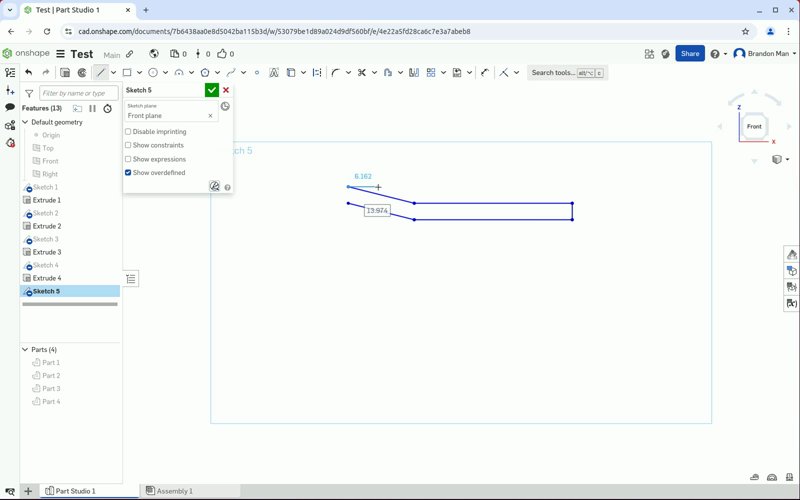
mouse_move(348, 203)
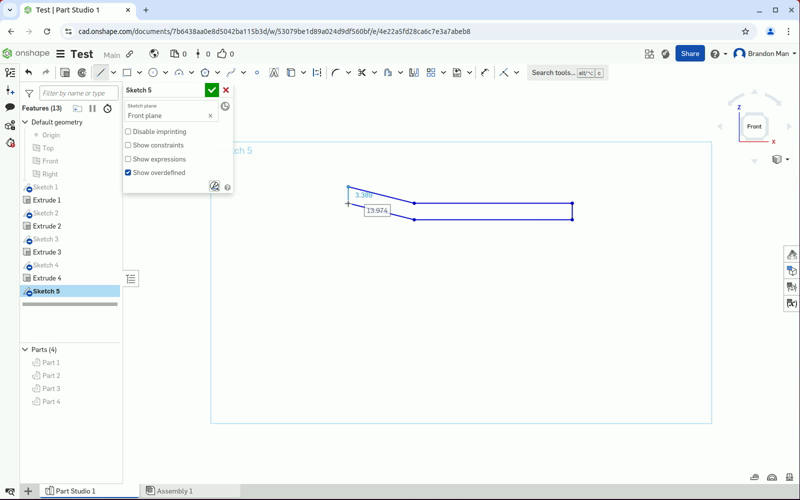
key_up(shift)
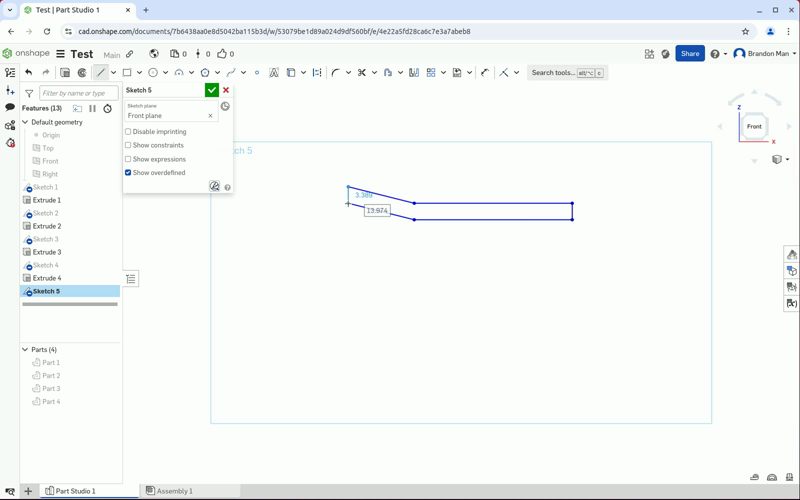
click(348, 203)
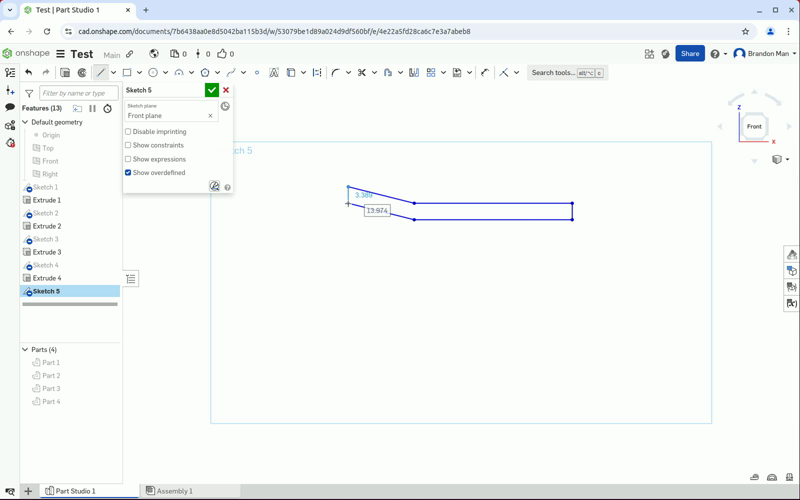
key(esc)
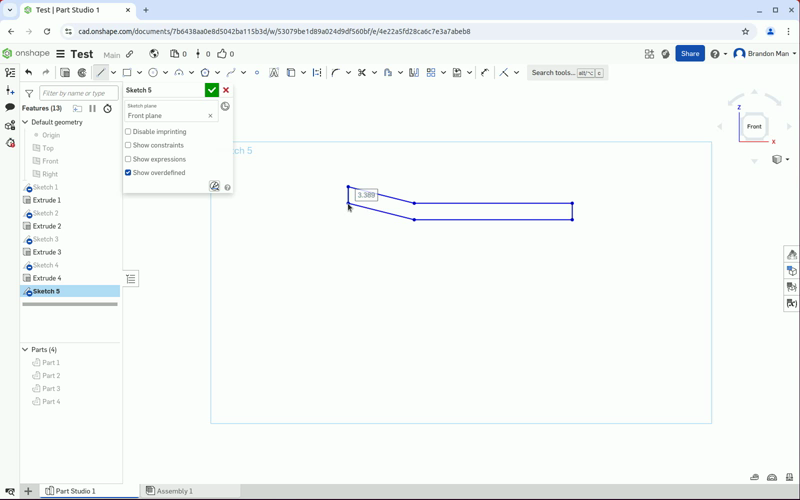
mouse_move(358, 196)
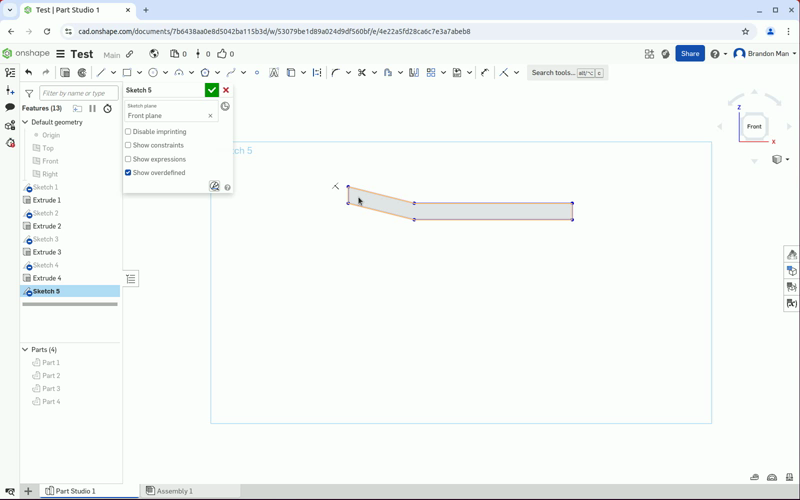
click(358, 196)
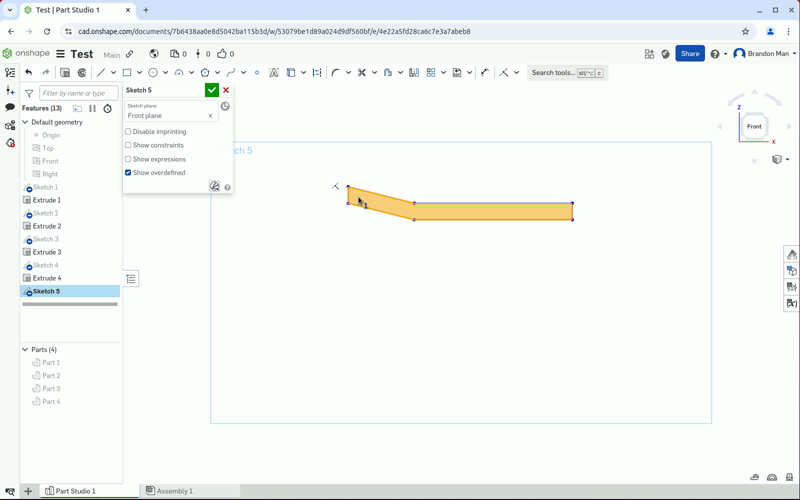
mouse_move(73, 352)
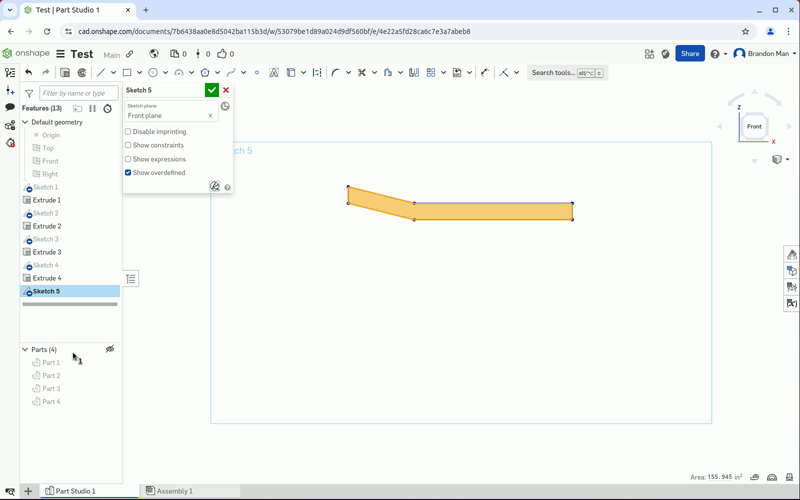
key(shift+y)
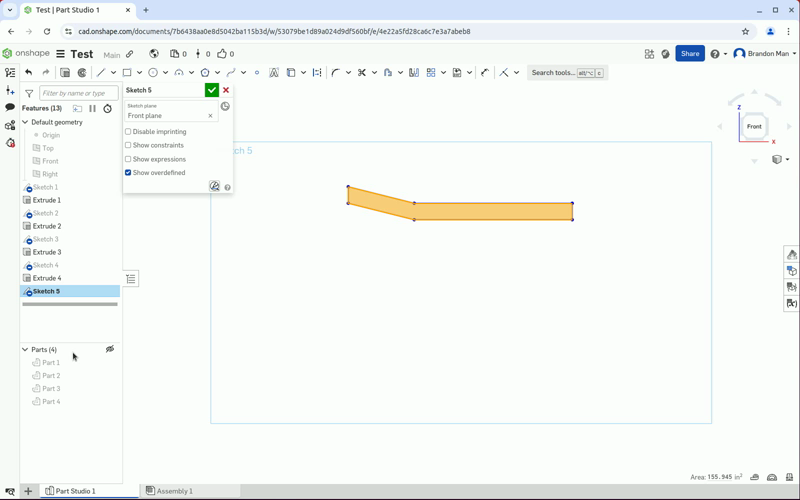
key(shift+e)
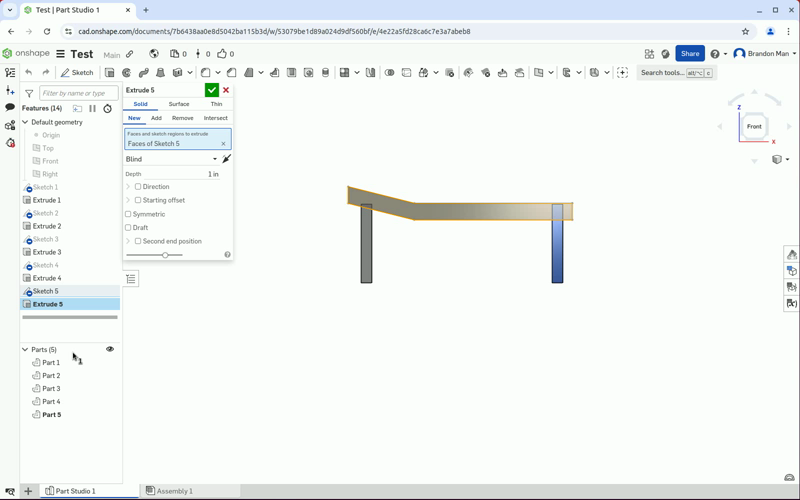
mouse_move(143, 106)
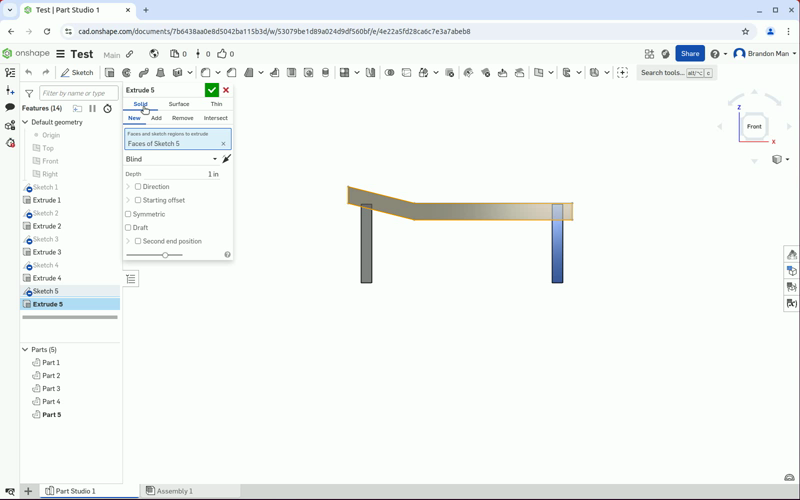
click(143, 106)
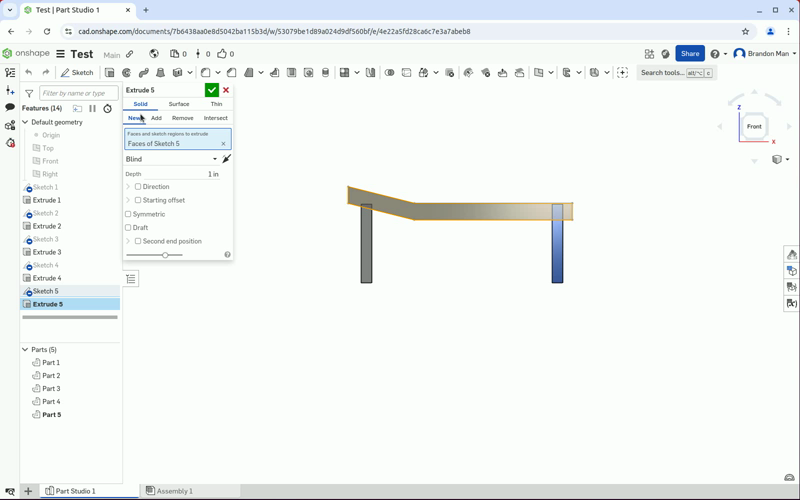
mouse_move(137, 120)
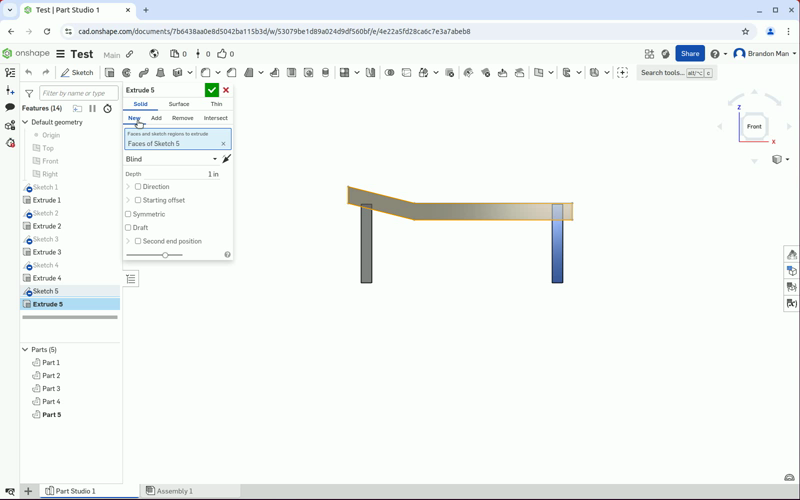
click(137, 120)
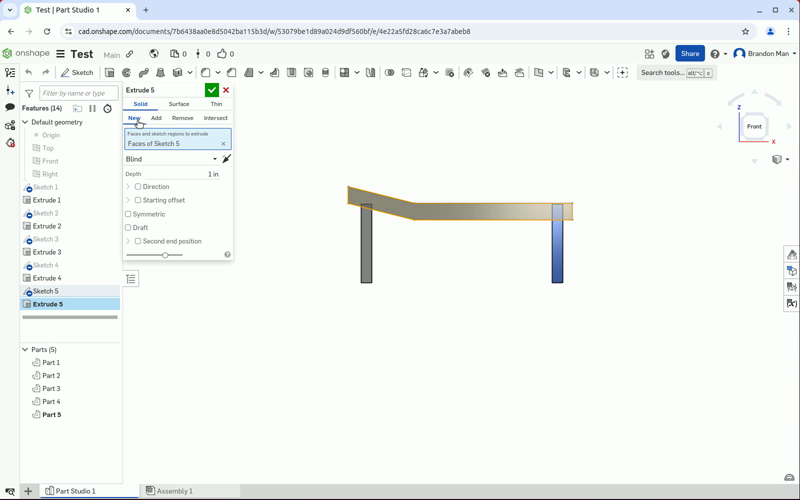
key(tab, 4)
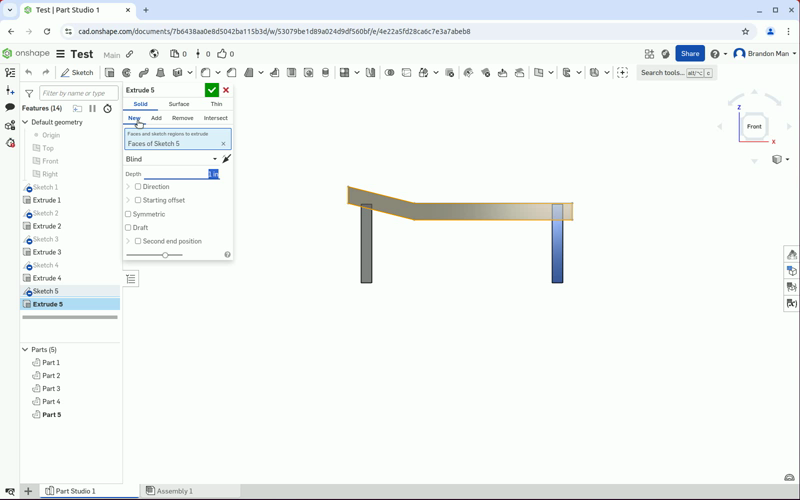
text(14.924)
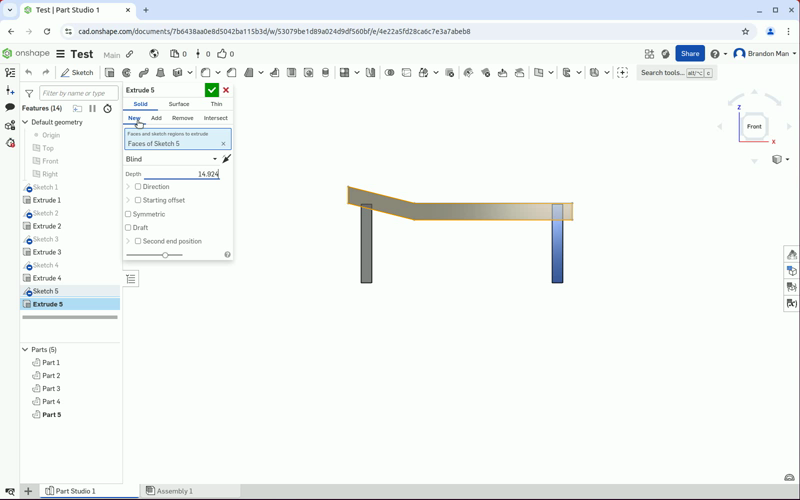
key(tab, 3)
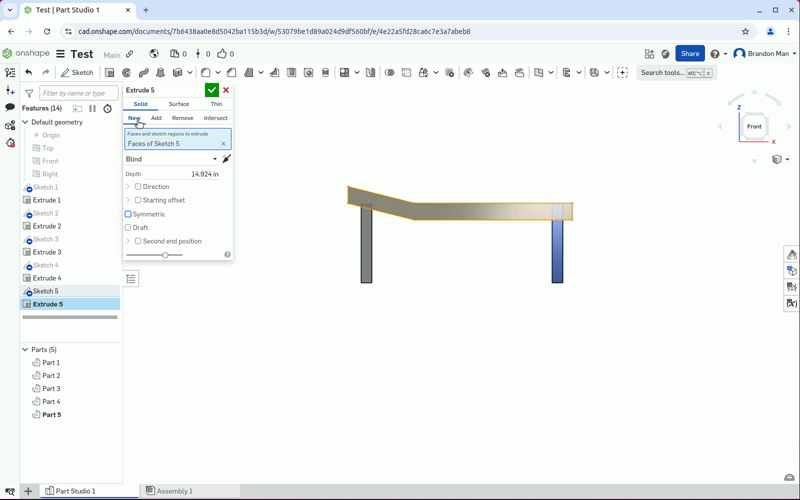
key(space)
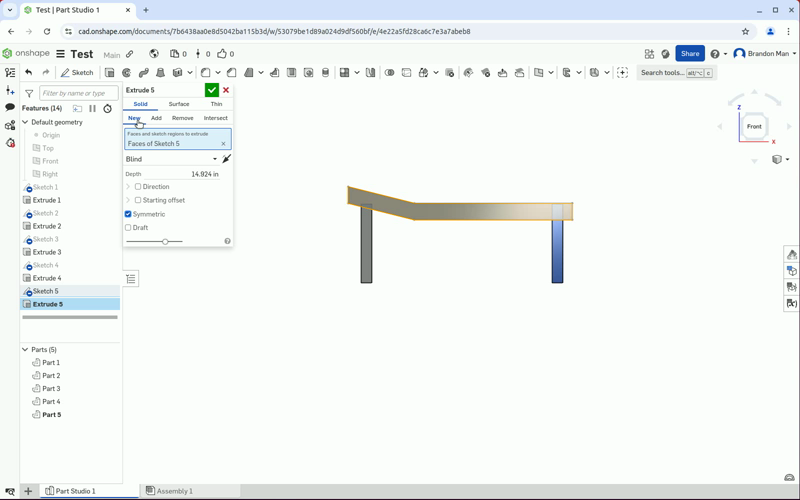
key(enter)
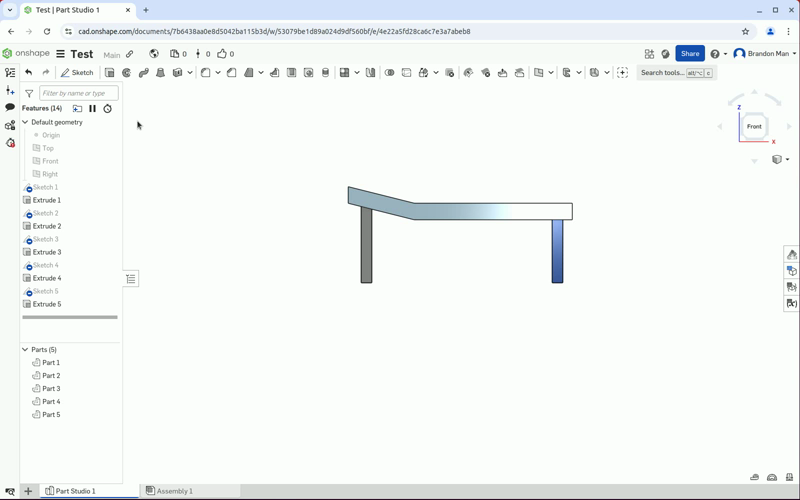
key(shift+h)
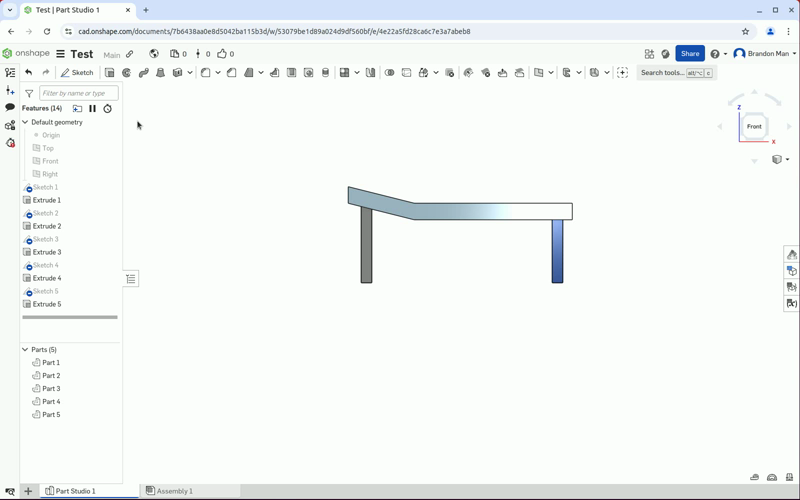
key(shift+h)
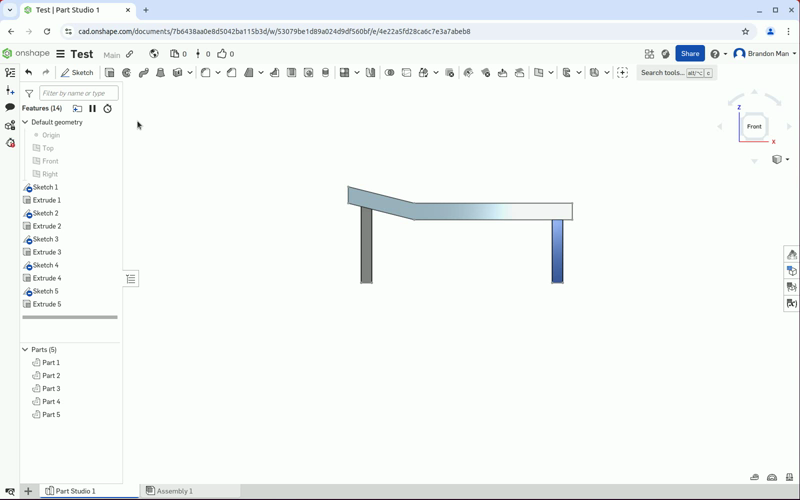
key(shift+7)
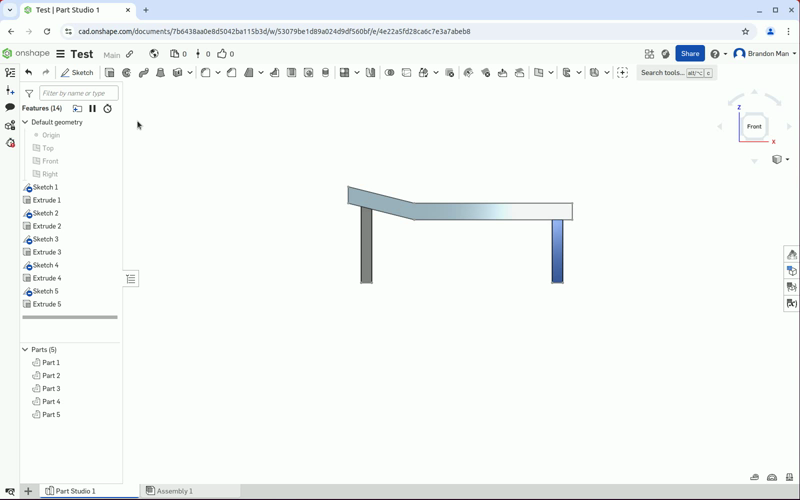
key(left, 2)
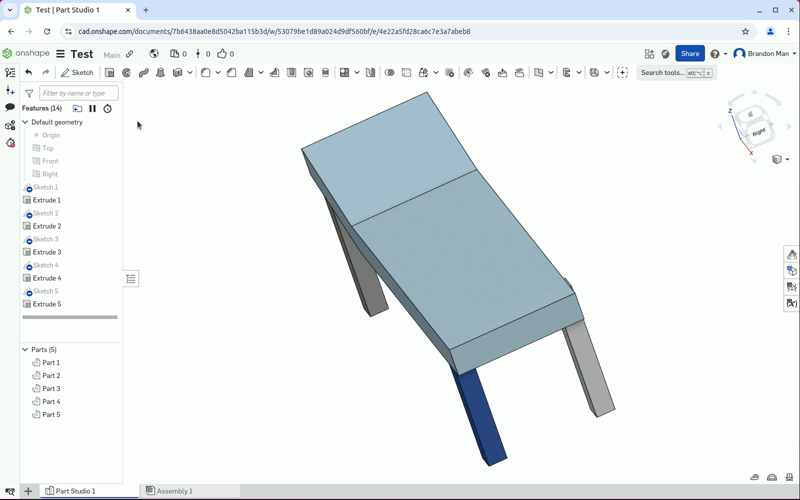
key(down, 2)
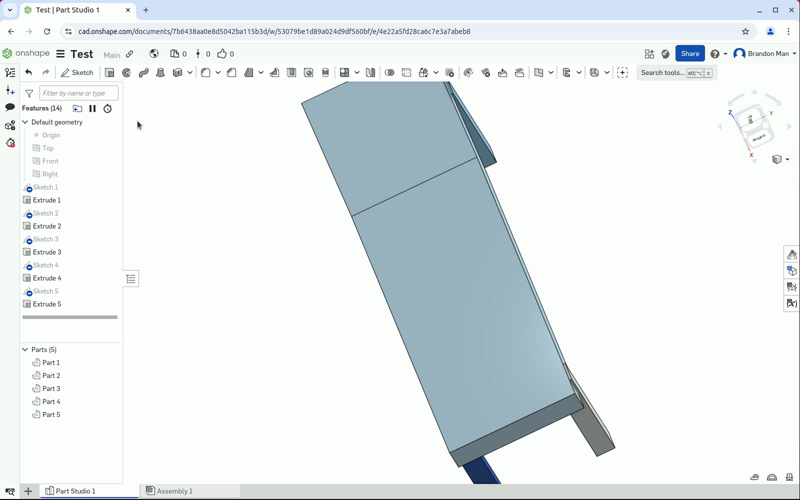
key(up, 2)
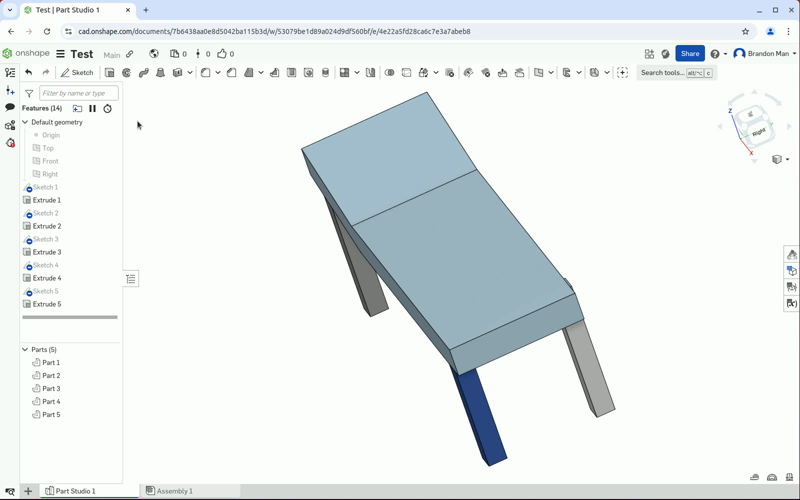
key(right, 2)
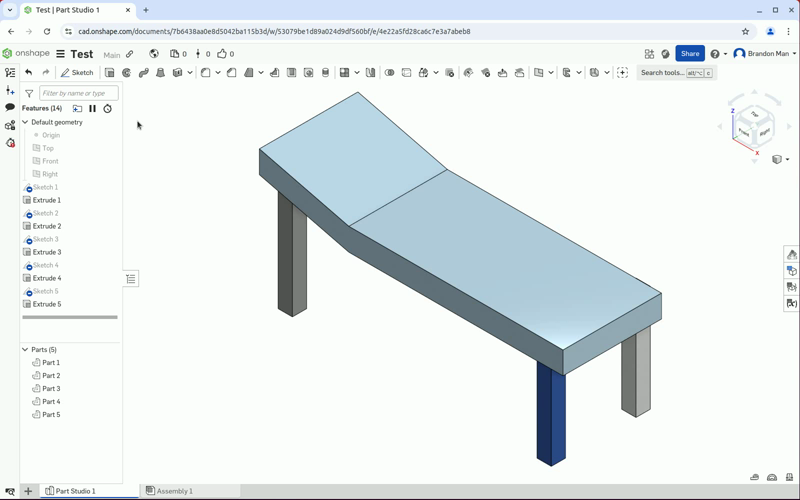
mouse_move(73, 189)
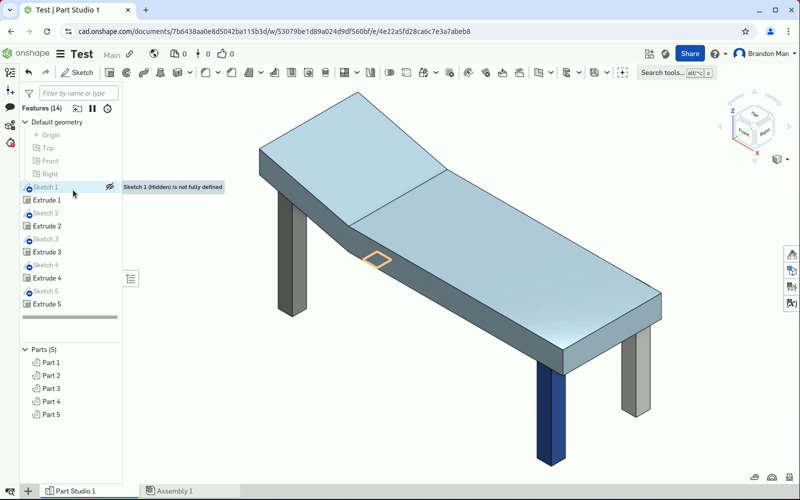
click(73, 189)